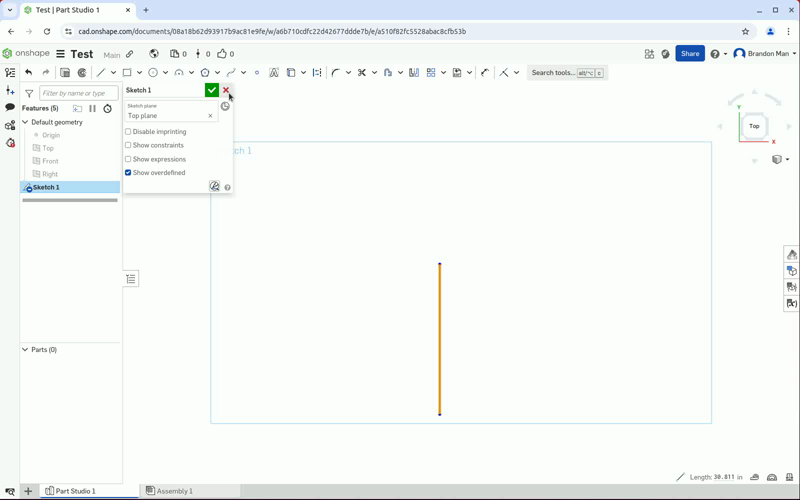
key(shift+h)
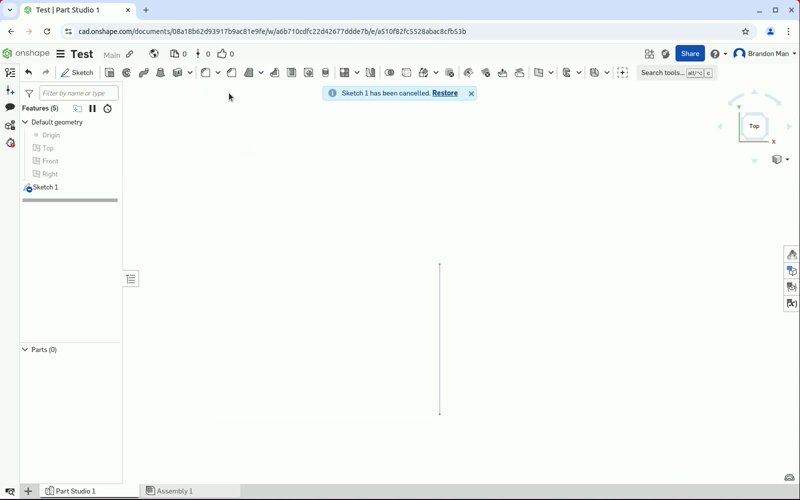
key(shift+s)
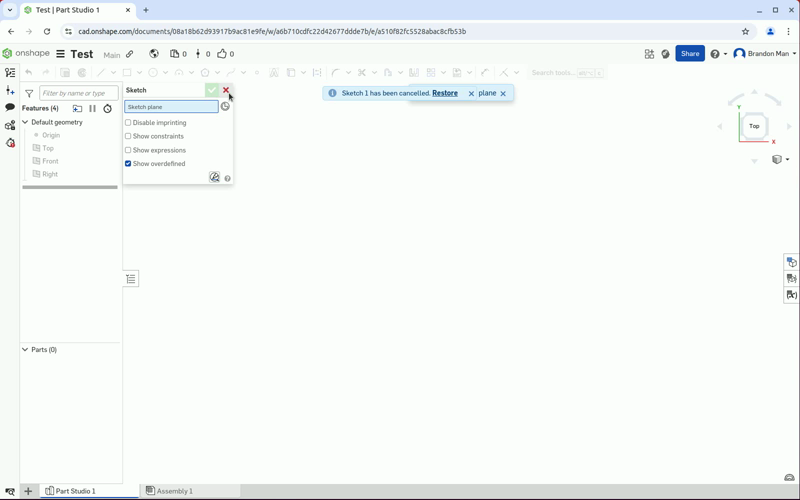
mouse_move(73, 150)
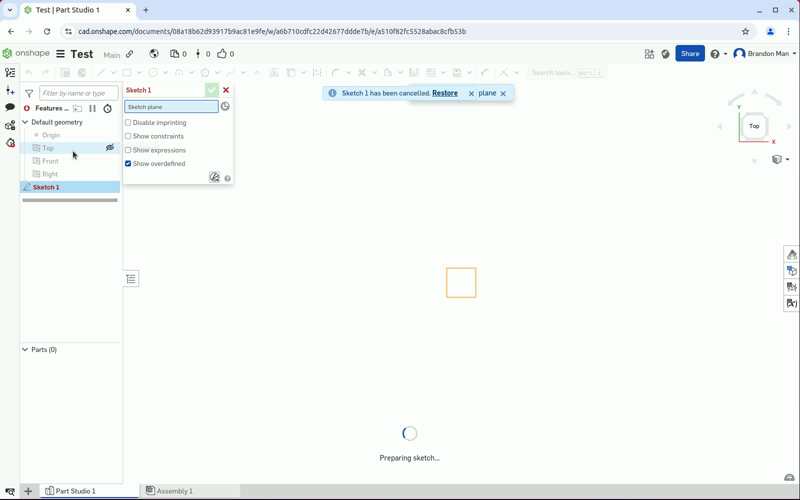
click(73, 150)
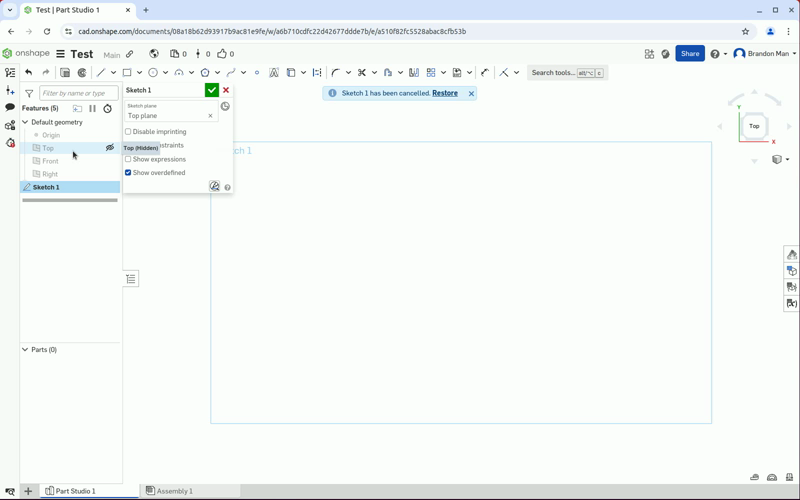
mouse_move(73, 352)
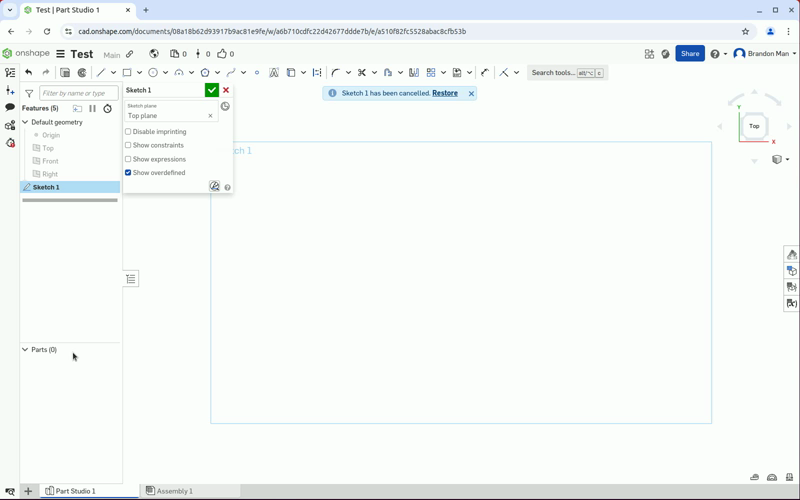
key(y)
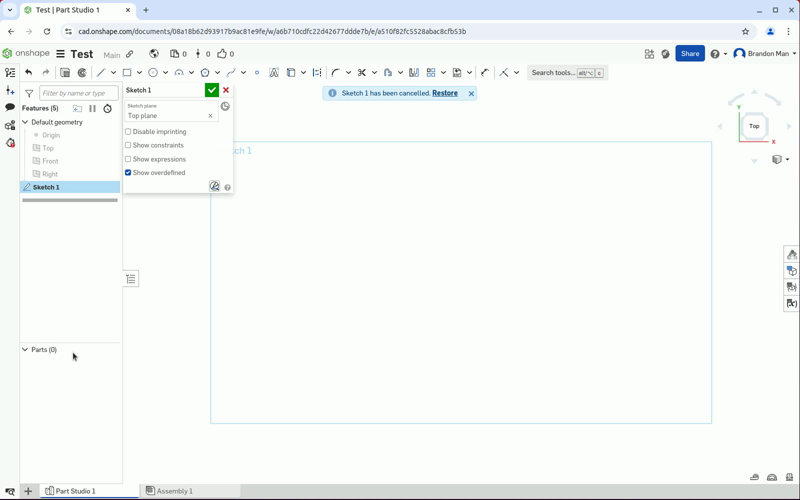
key(l)
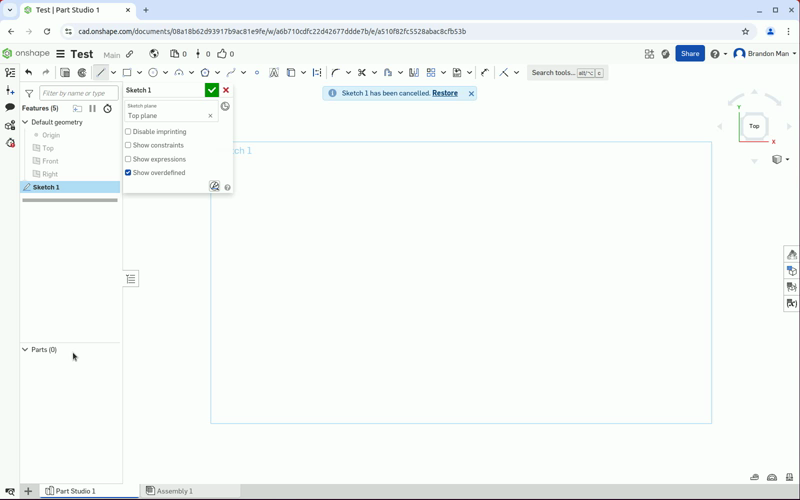
key_down(shift)
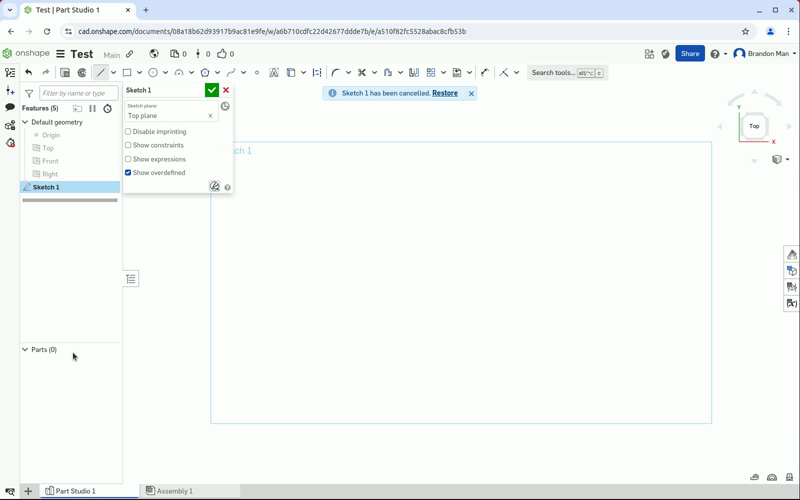
mouse_move(456, 346)
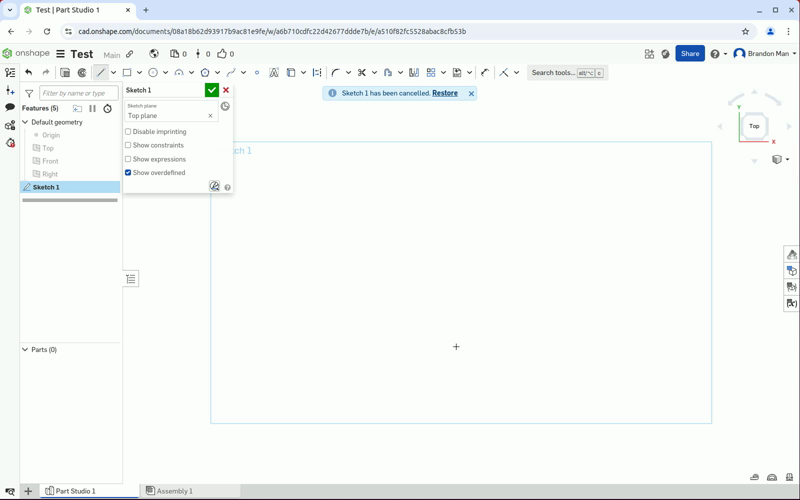
click(456, 346)
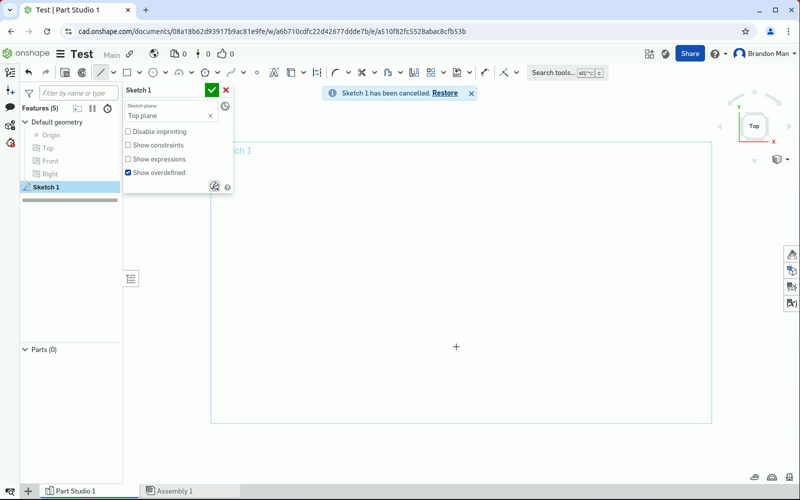
key_up(shift)
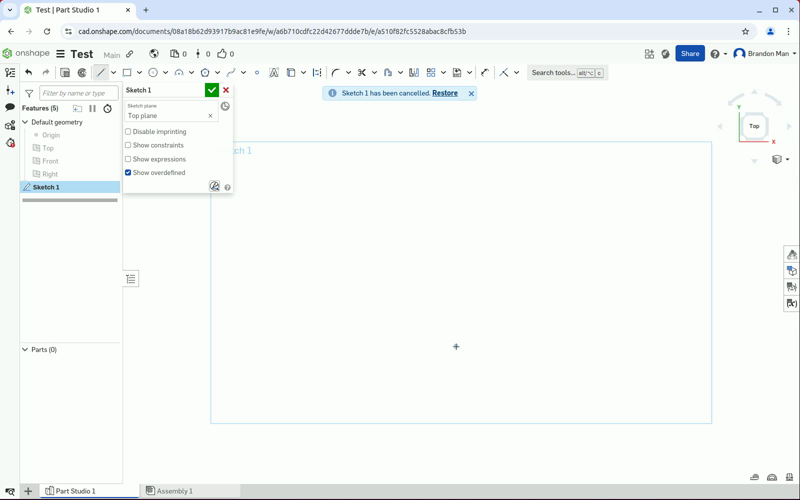
key_down(shift)
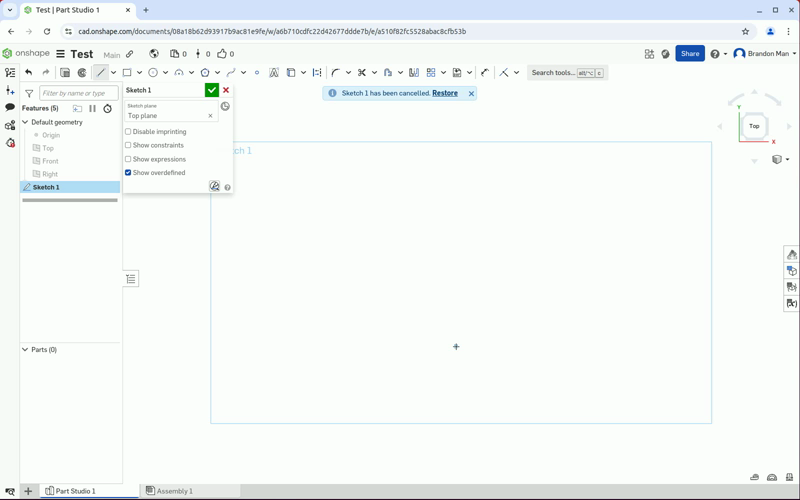
mouse_move(516, 346)
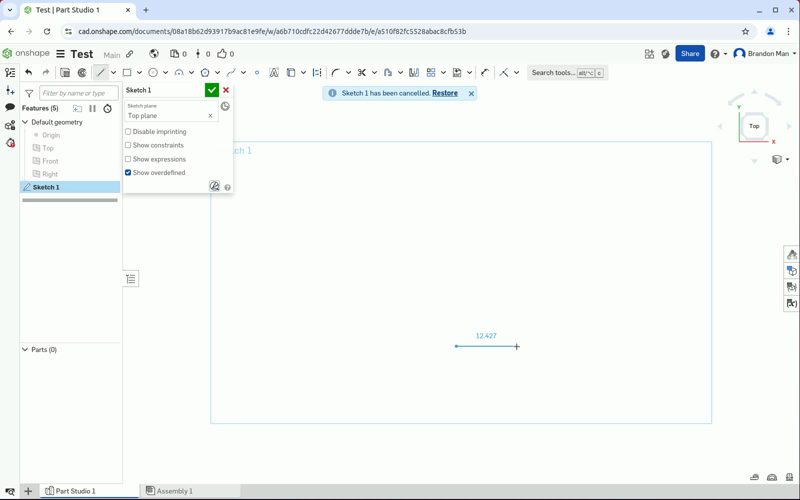
click(516, 346)
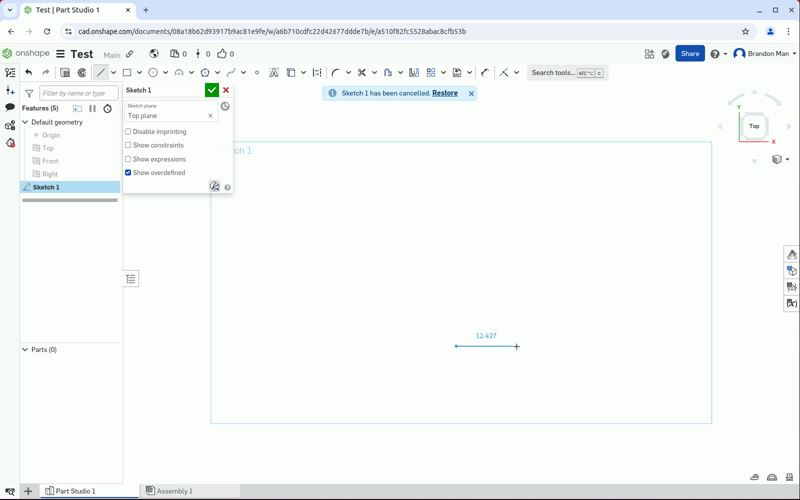
key_up(shift)
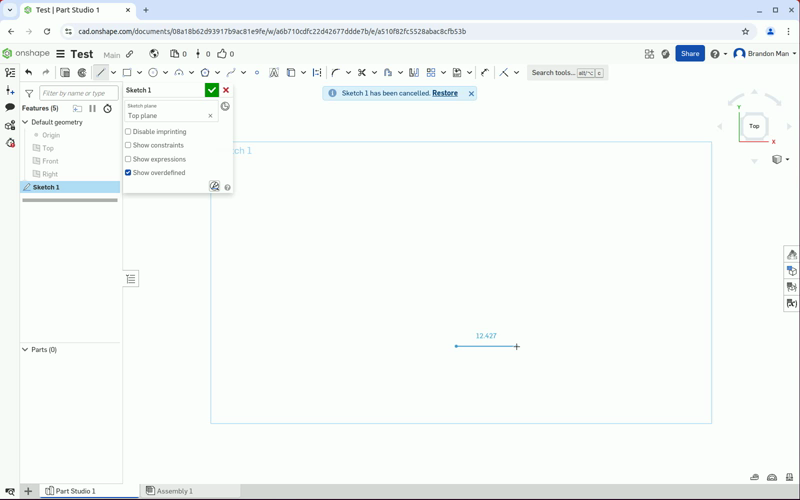
key_down(shift)
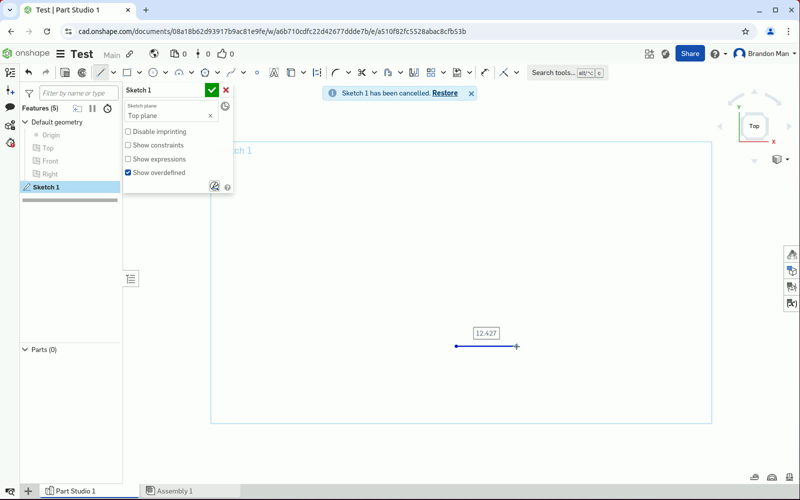
mouse_move(516, 281)
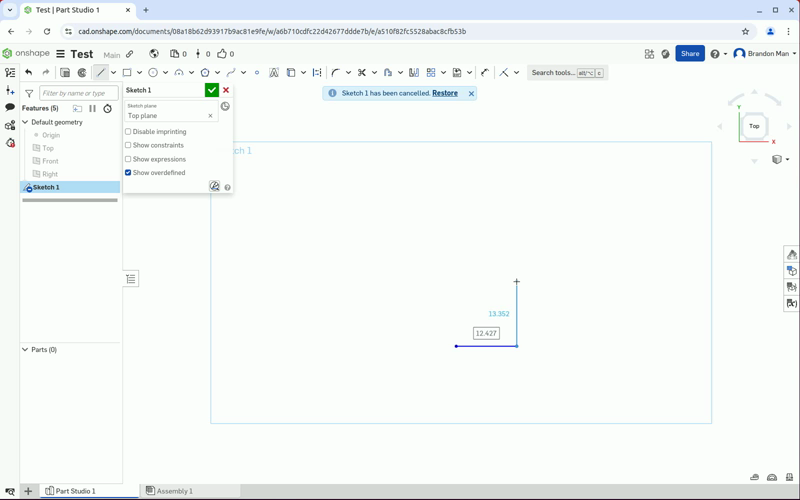
click(516, 281)
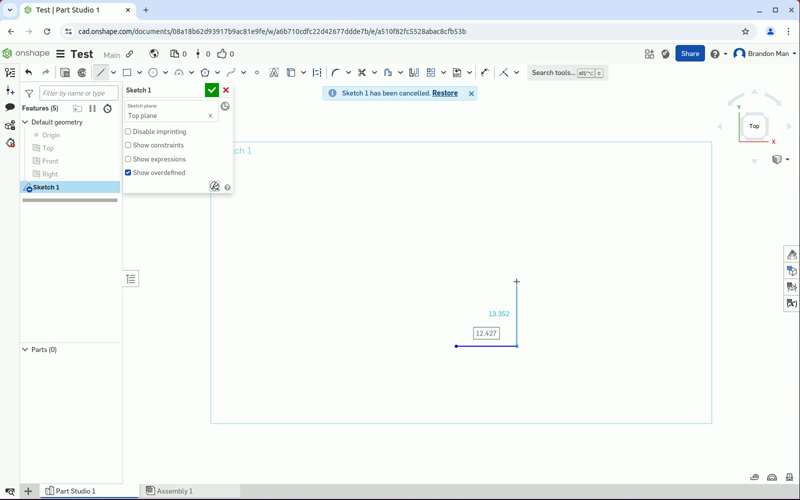
key_up(shift)
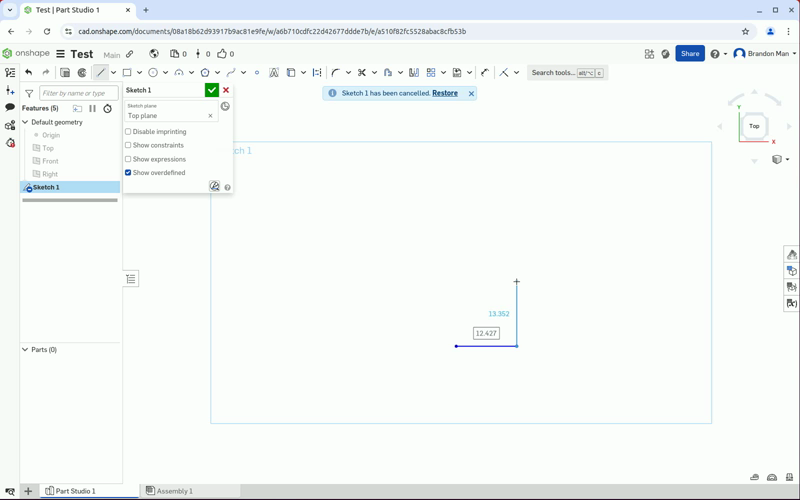
key_down(shift)
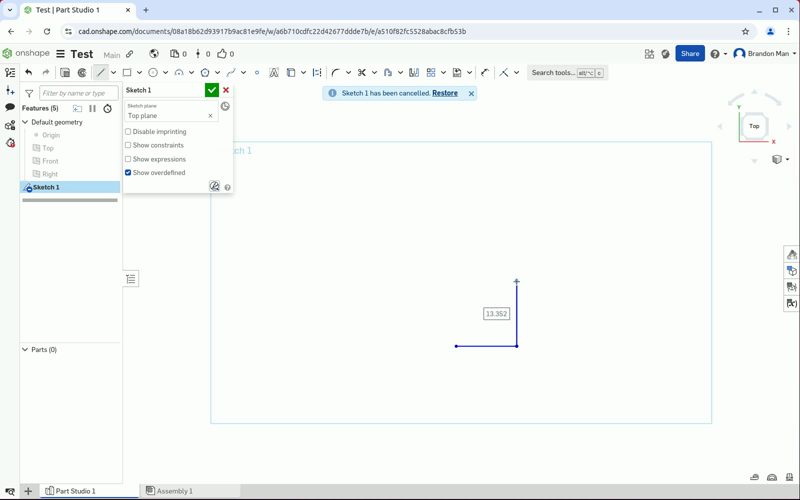
mouse_move(456, 281)
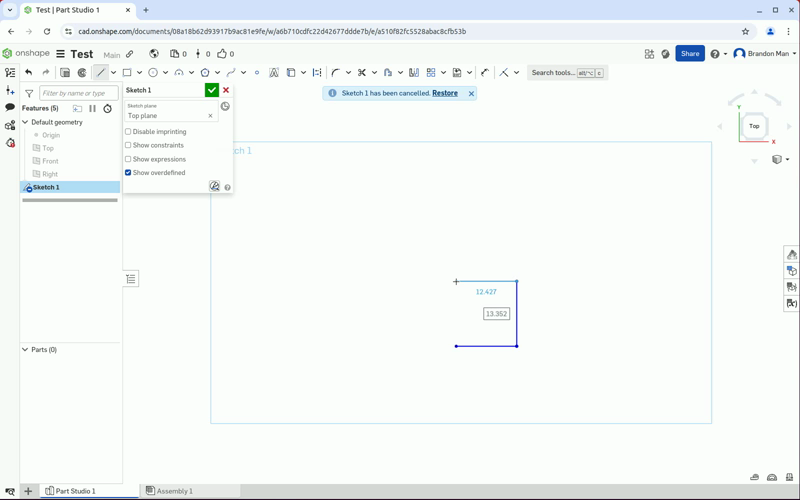
click(456, 281)
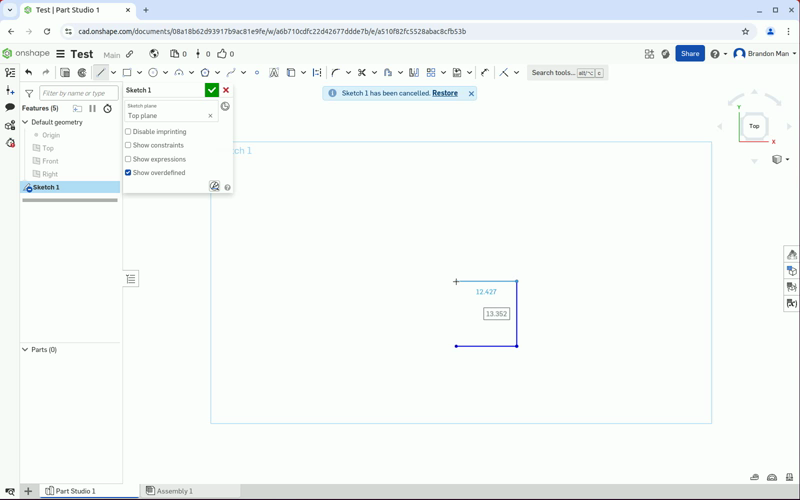
key_up(shift)
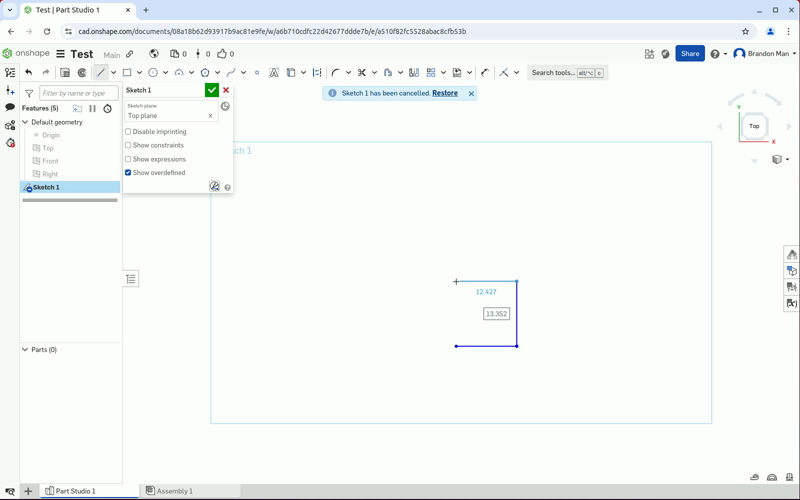
key_down(shift)
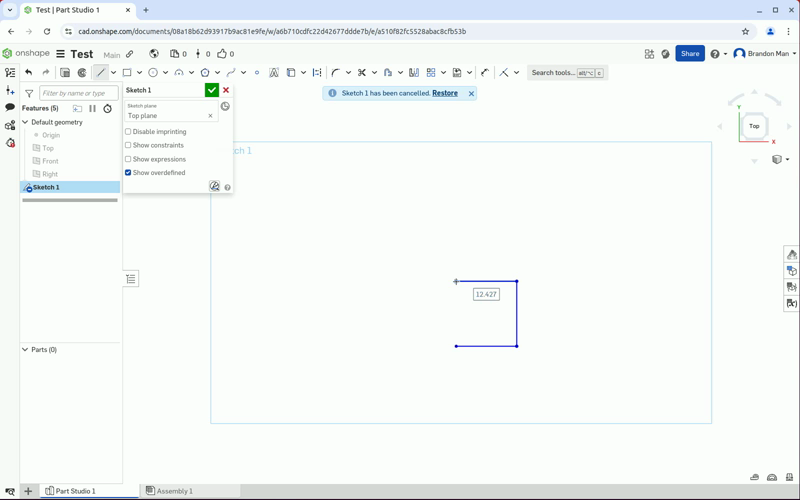
mouse_move(456, 346)
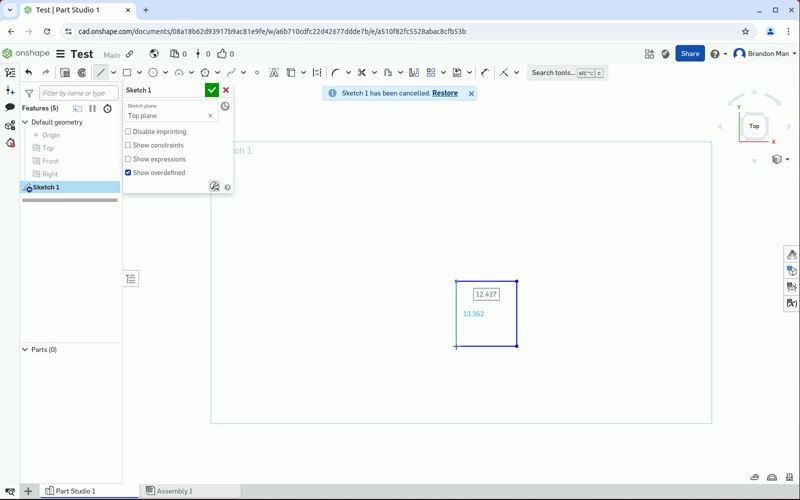
key_up(shift)
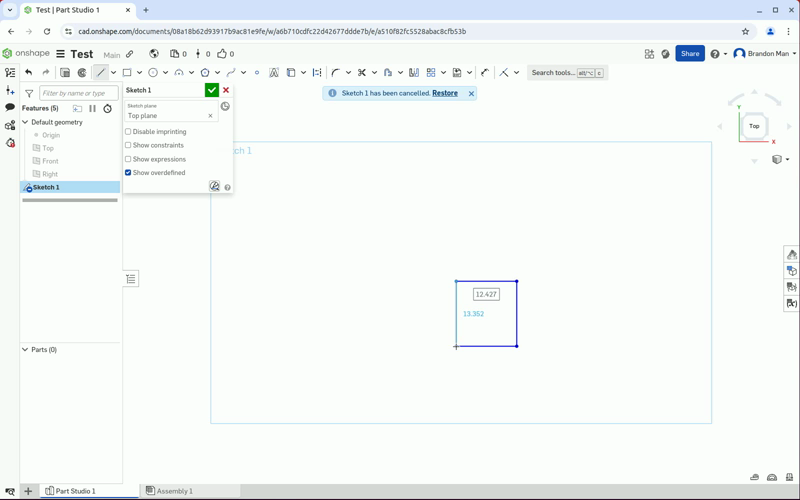
click(456, 346)
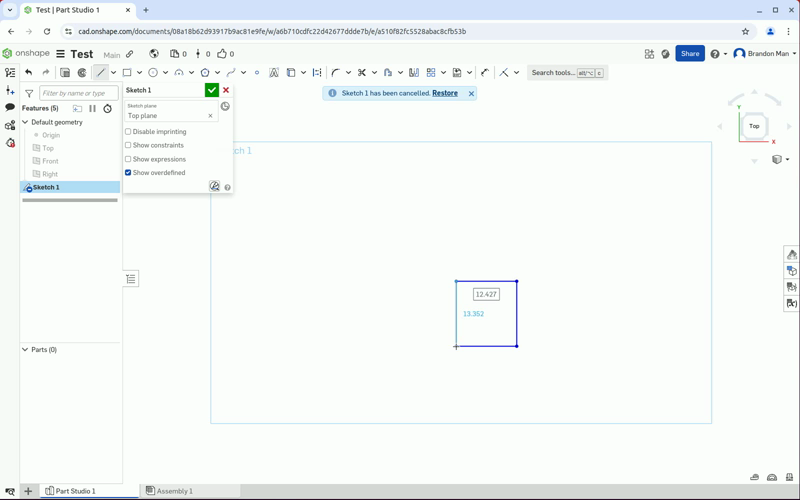
key(esc)
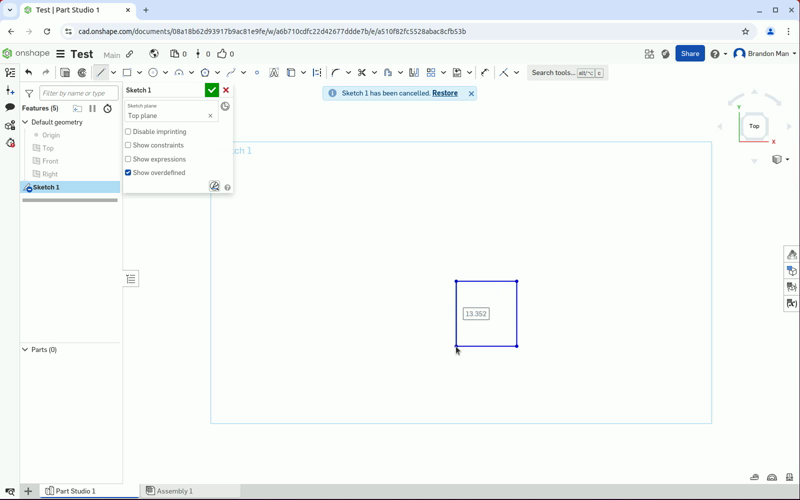
mouse_move(464, 336)
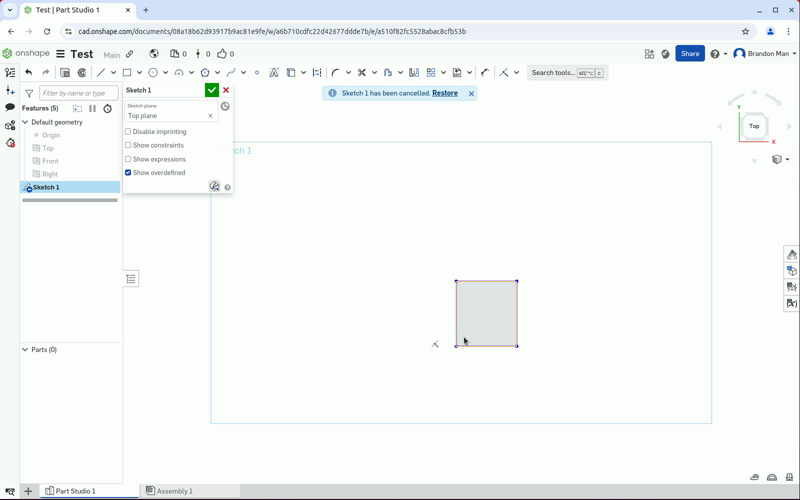
click(464, 336)
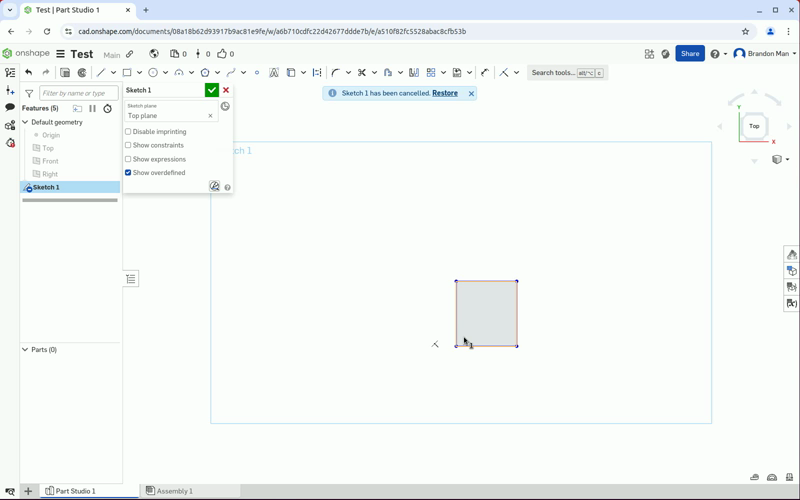
mouse_move(73, 352)
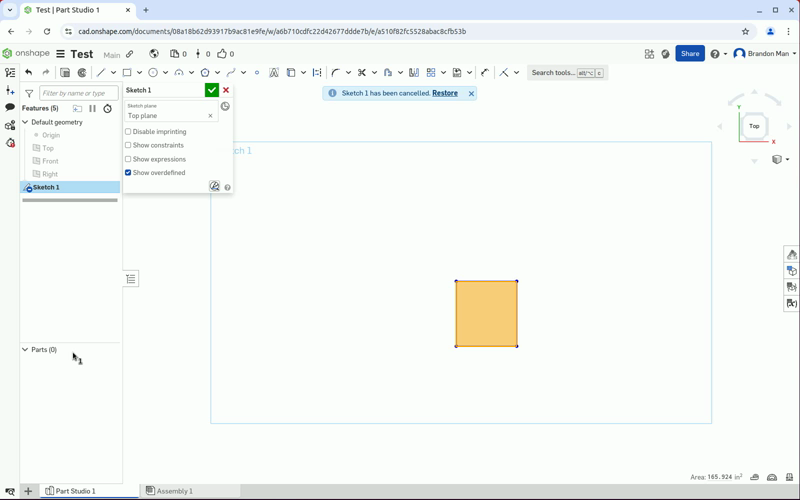
key(shift+y)
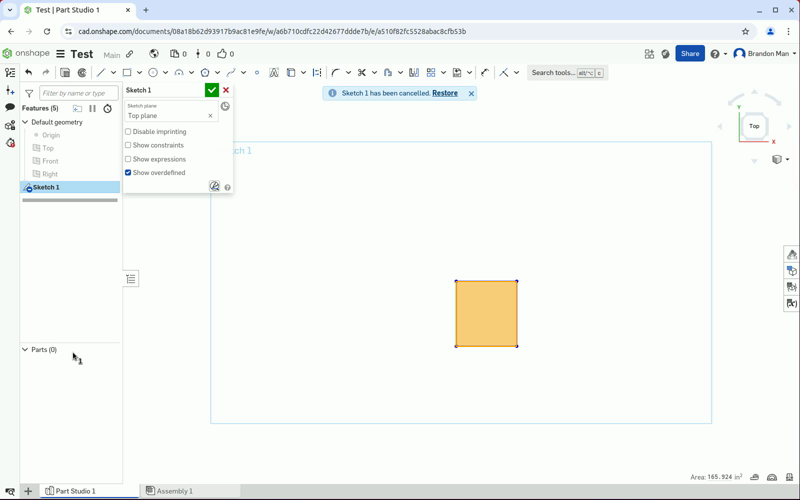
key(shift+e)
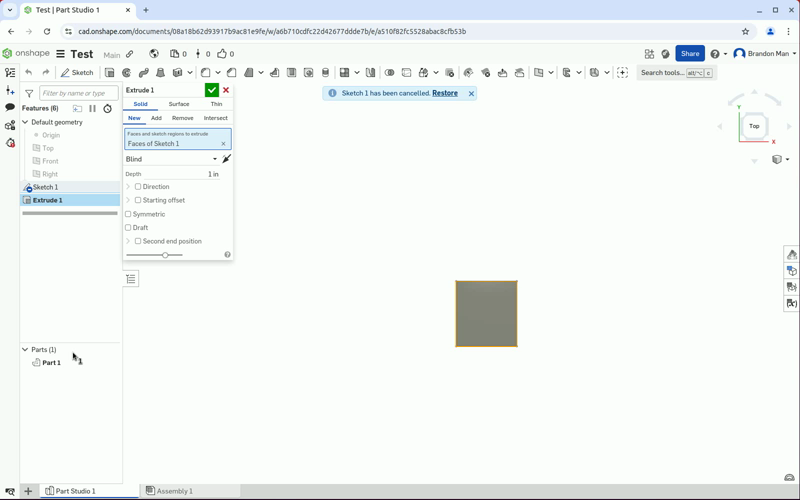
mouse_move(143, 106)
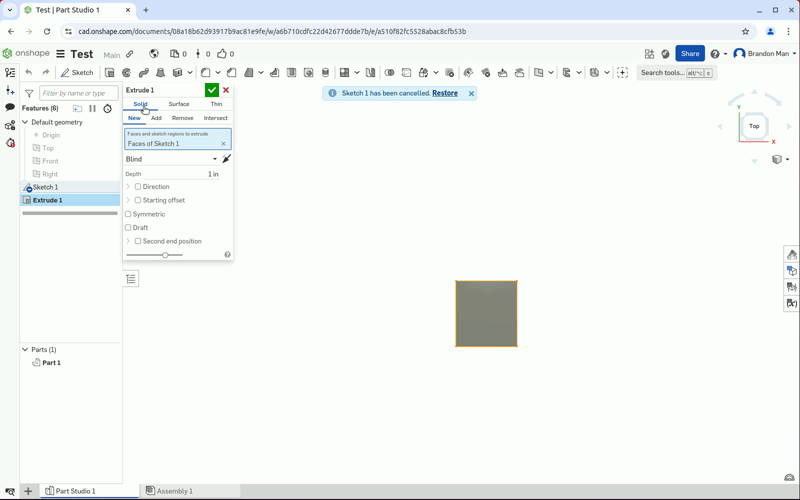
click(143, 106)
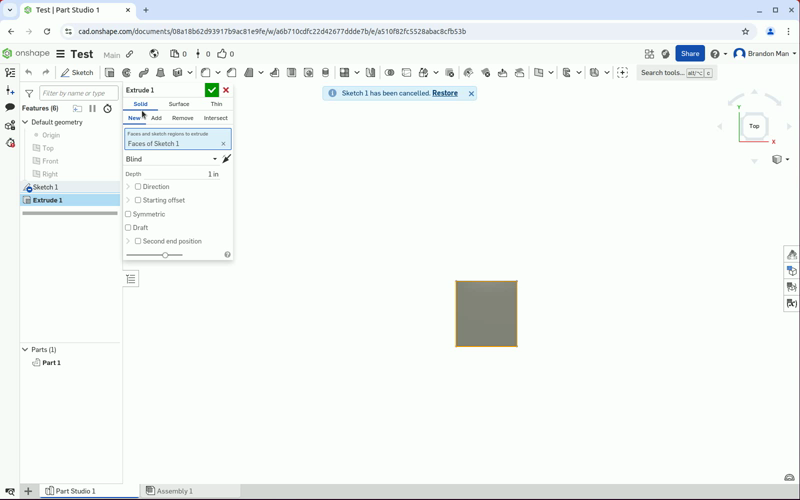
mouse_move(137, 120)
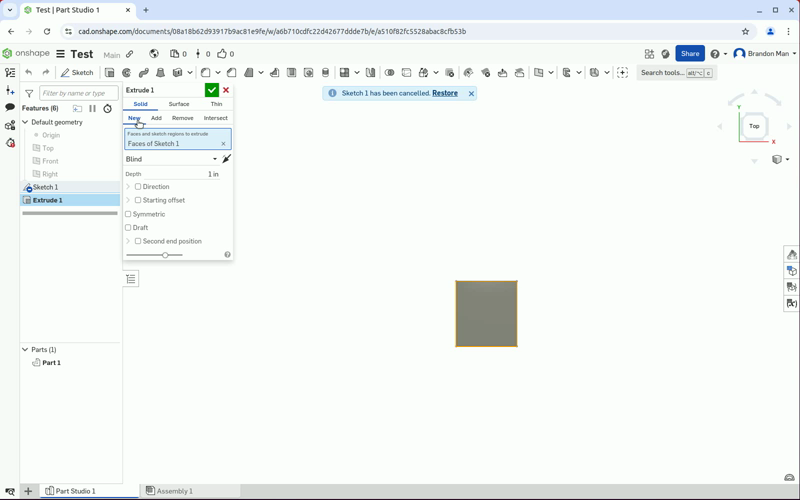
click(137, 120)
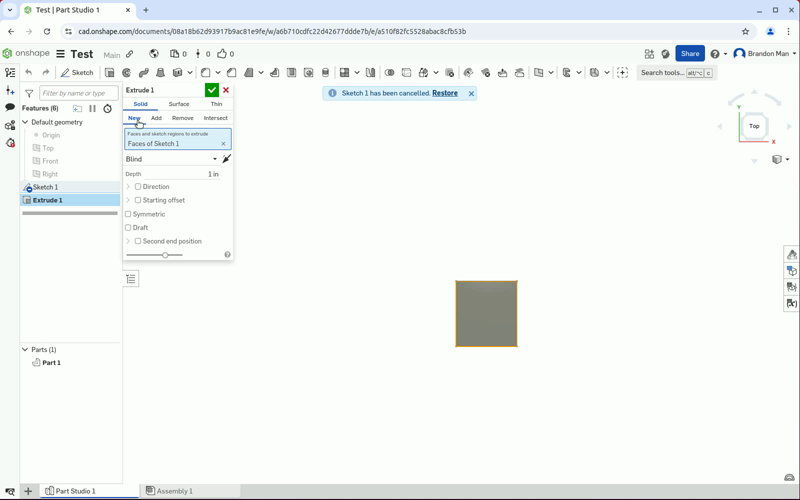
key(tab, 4)
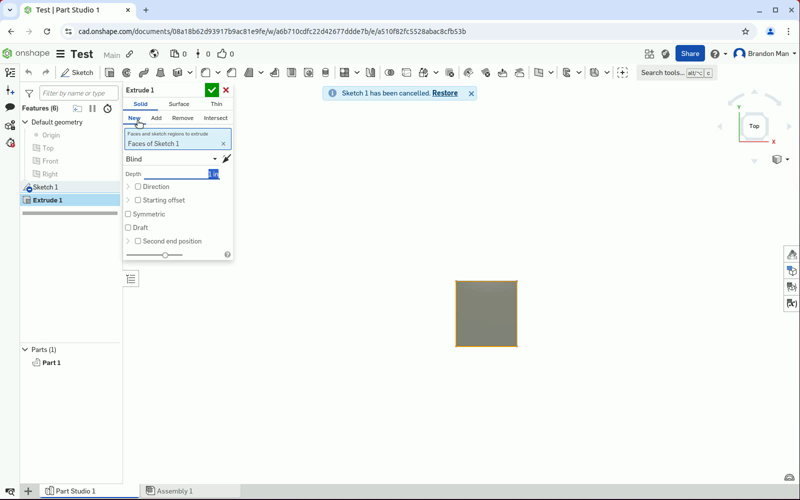
text(-11.073)
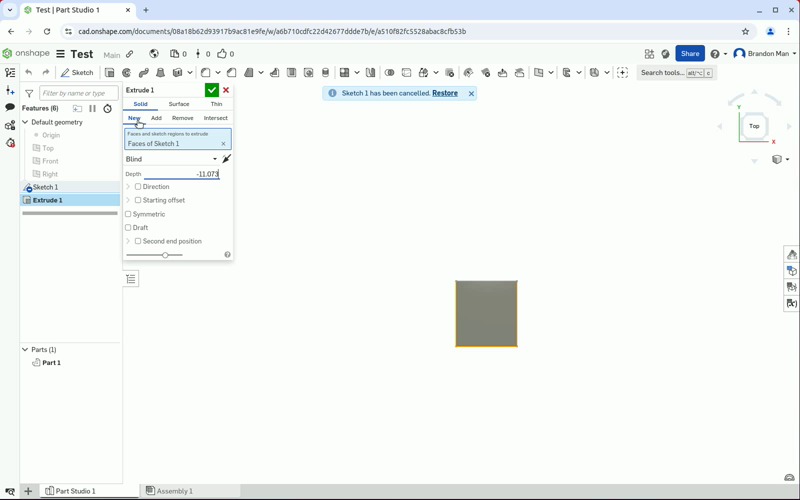
key(enter)
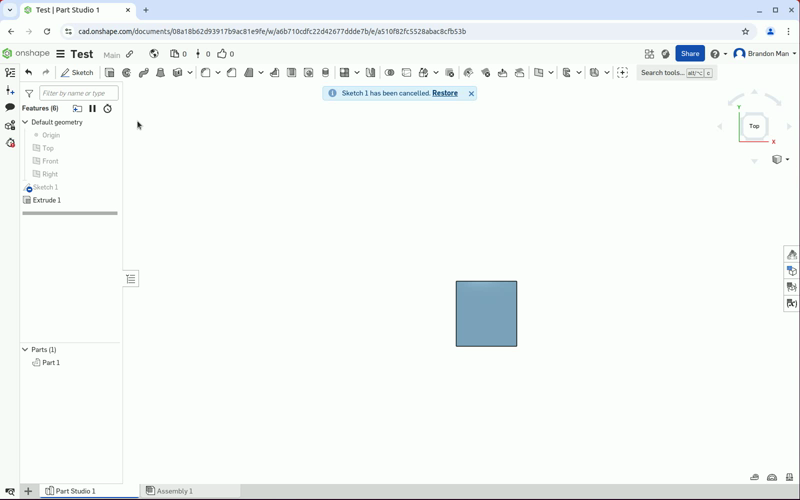
key(shift+h)
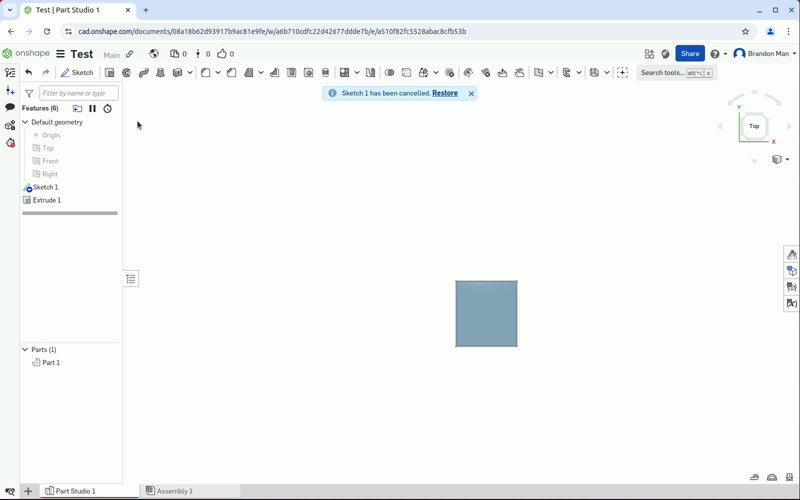
key(shift+h)
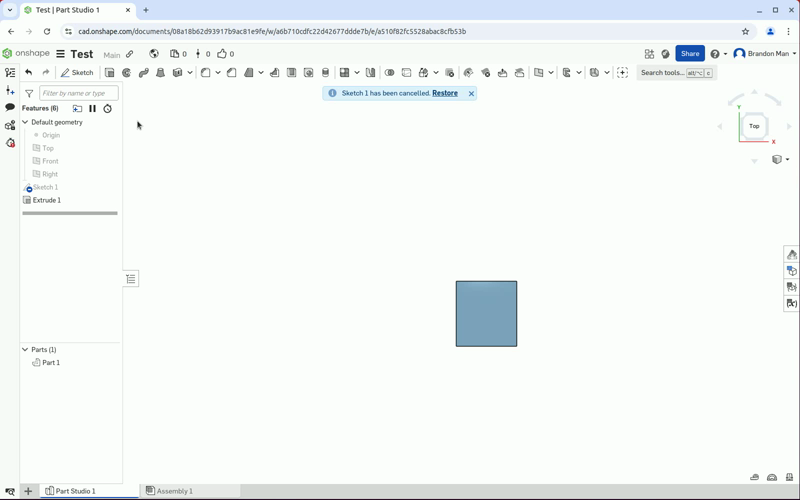
mouse_move(73, 189)
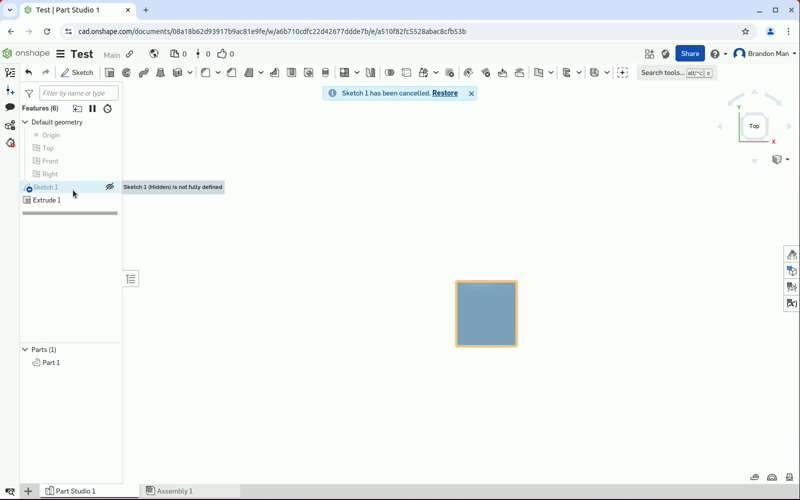
click(73, 189)
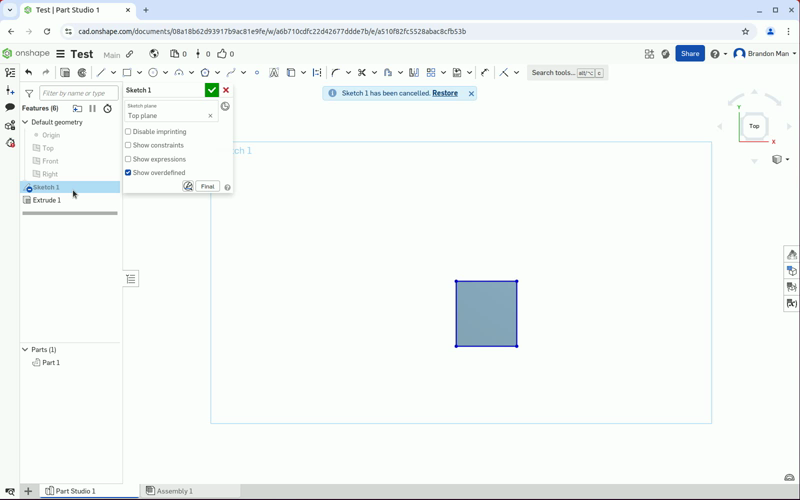
mouse_move(229, 92)
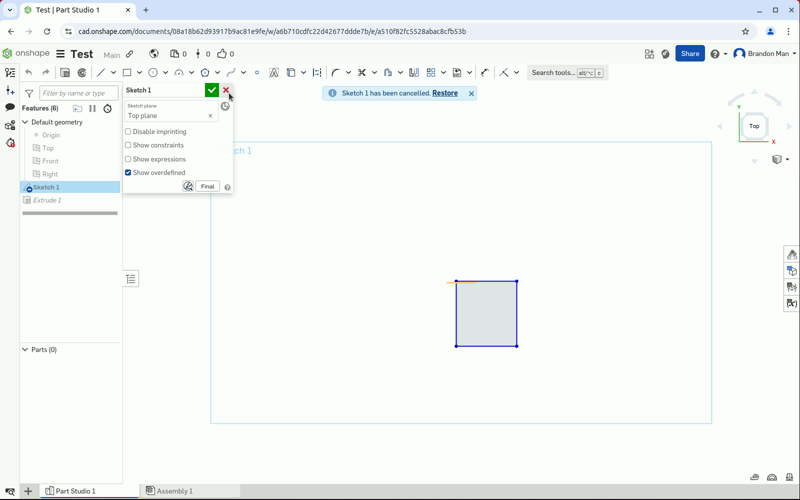
click(229, 92)
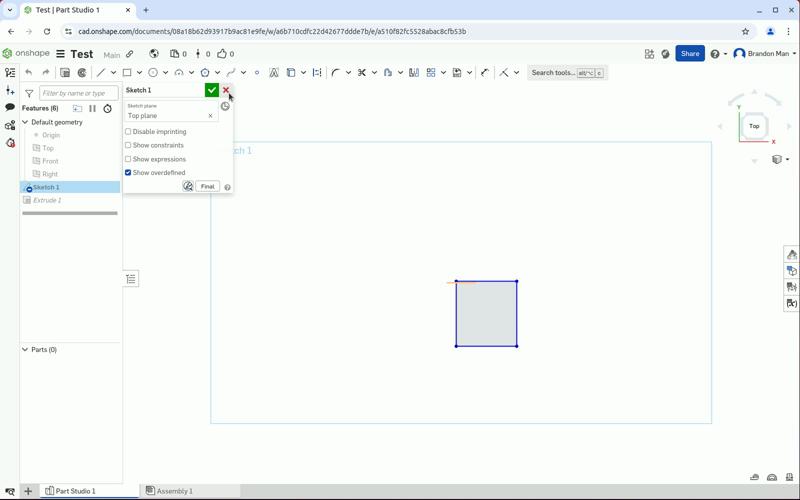
key(shift+s)
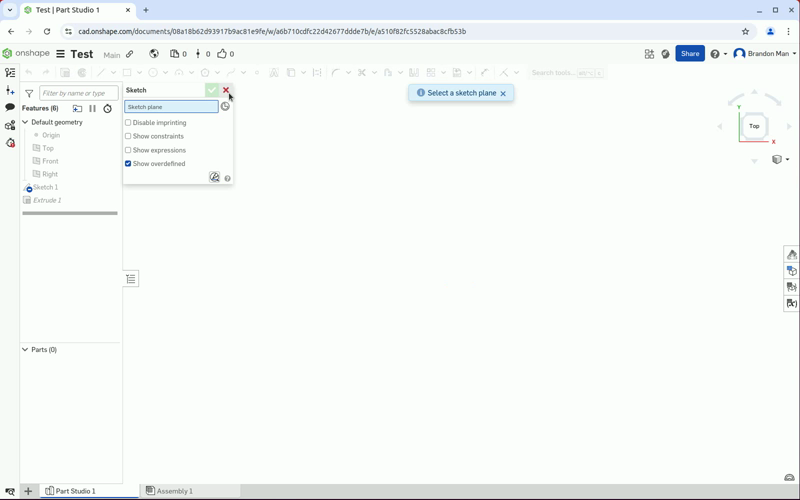
mouse_move(73, 150)
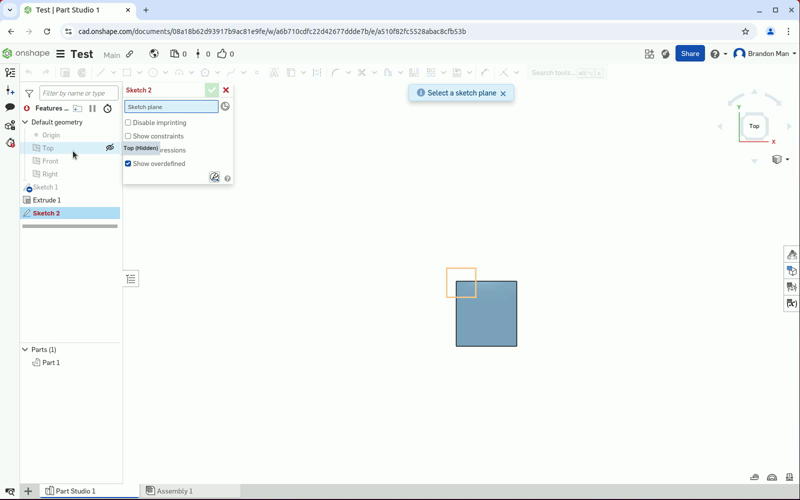
click(73, 150)
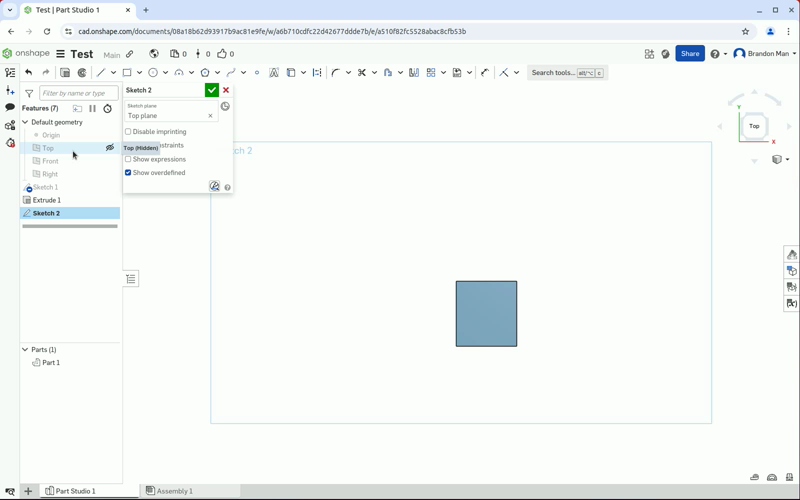
mouse_move(73, 352)
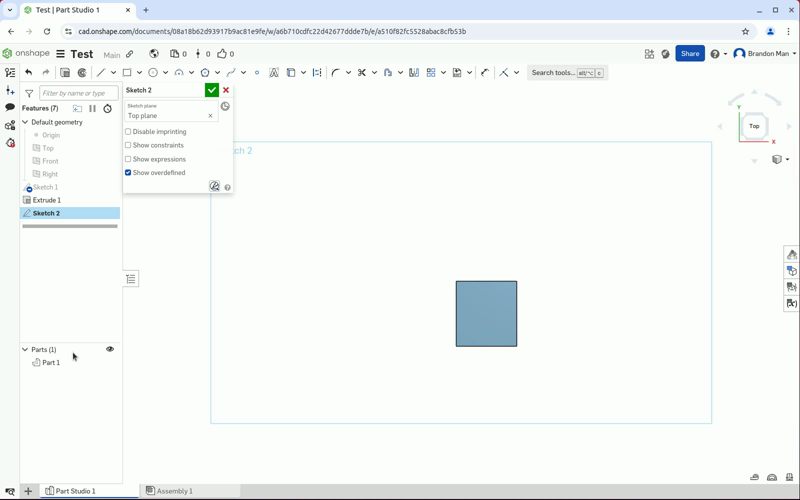
key(y)
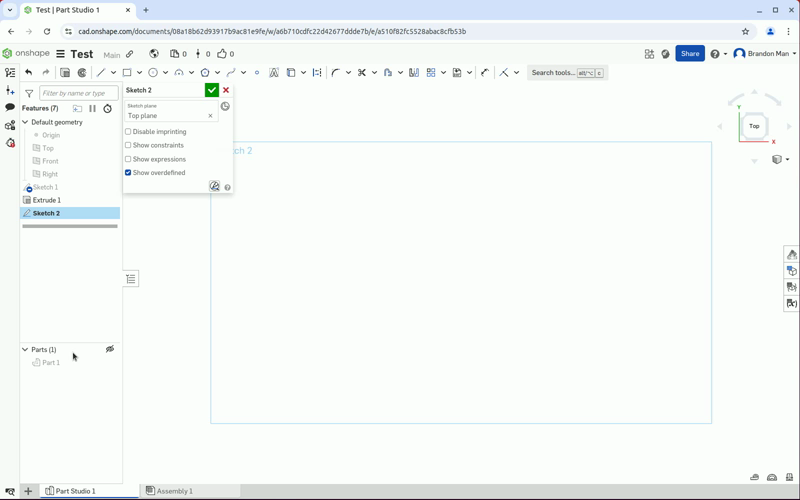
key(l)
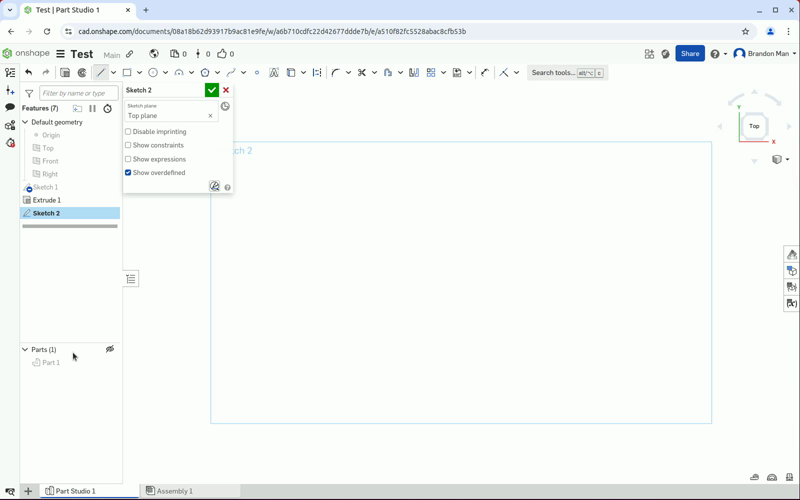
key_down(shift)
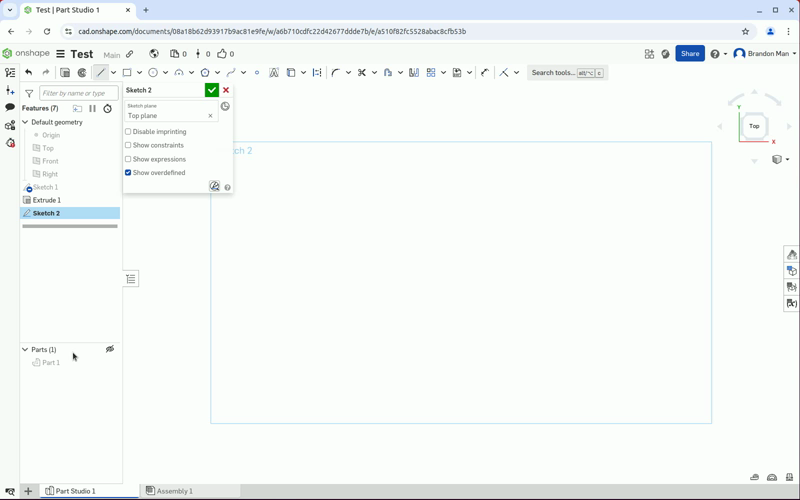
mouse_move(554, 346)
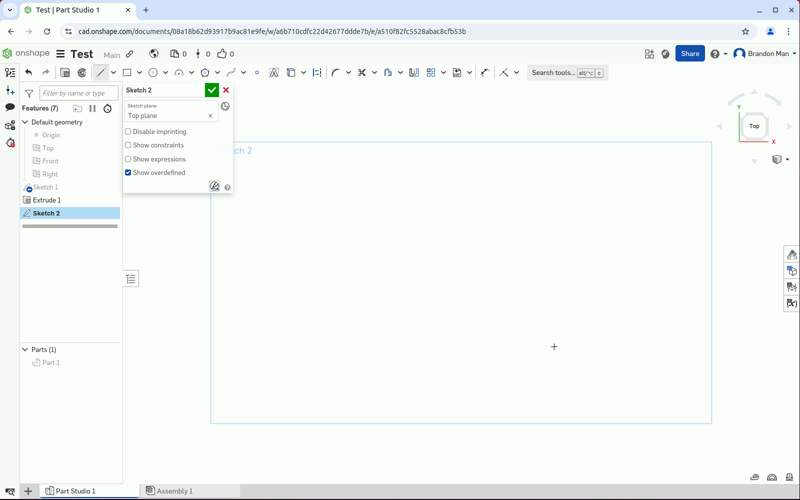
click(554, 346)
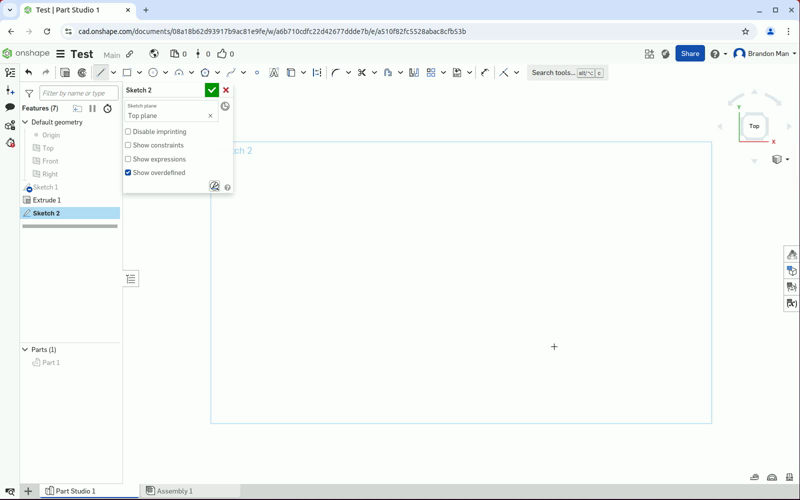
key_up(shift)
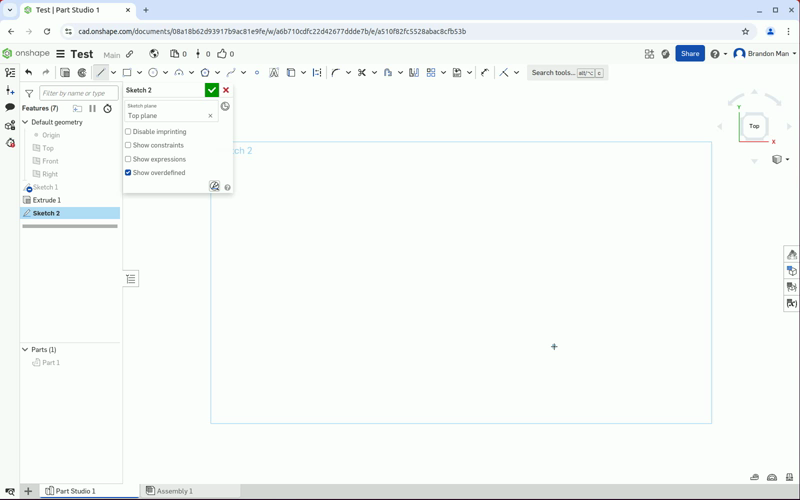
key_down(shift)
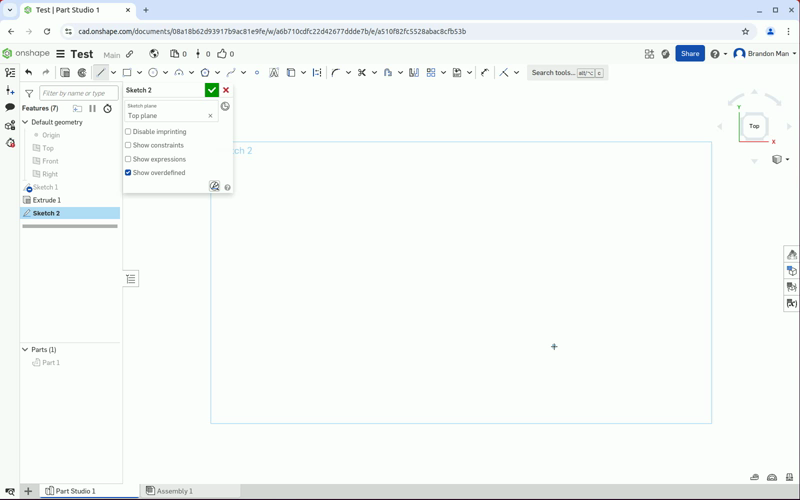
mouse_move(584, 346)
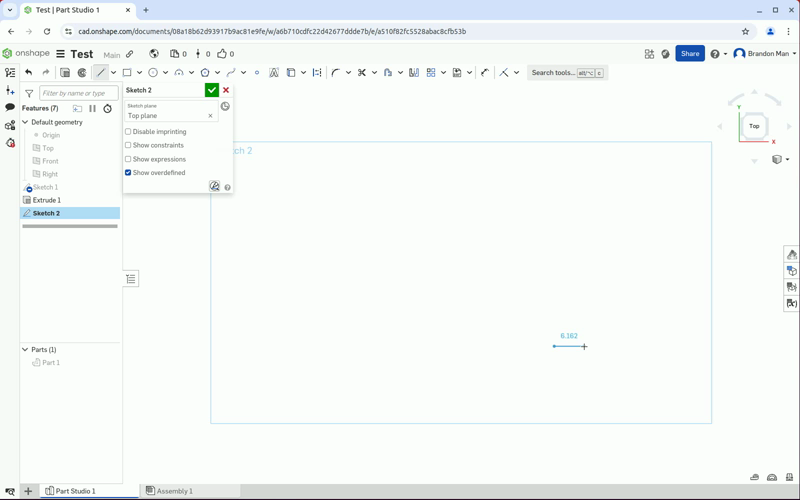
mouse_move(574, 346)
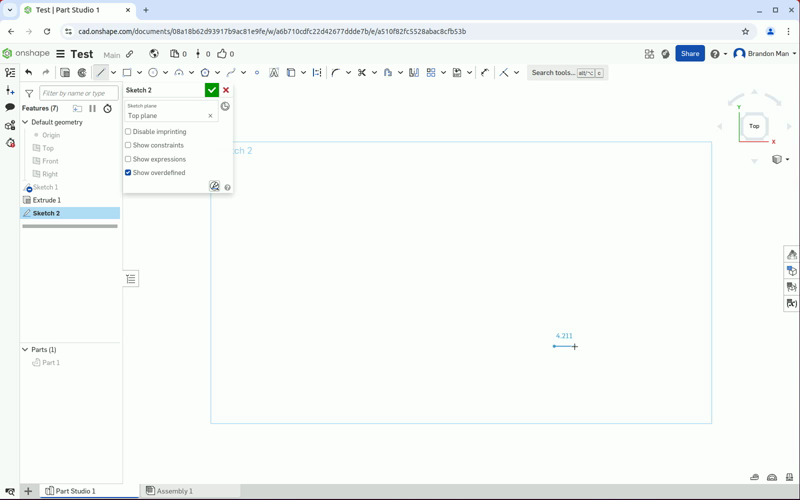
click(574, 346)
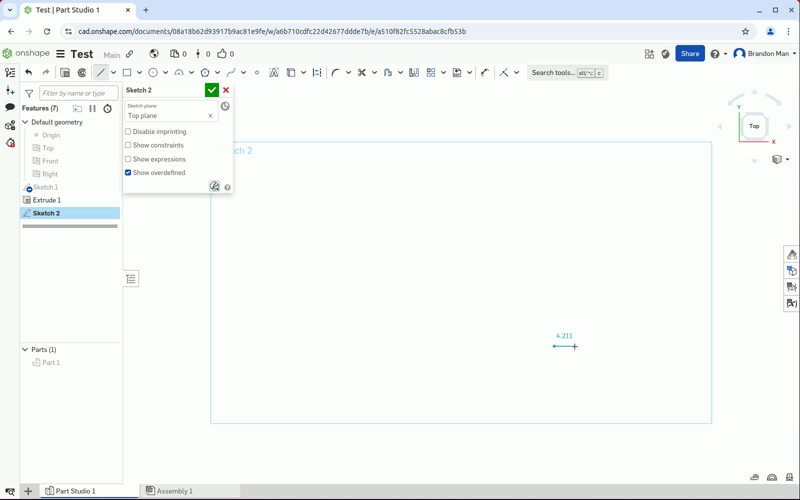
key_up(shift)
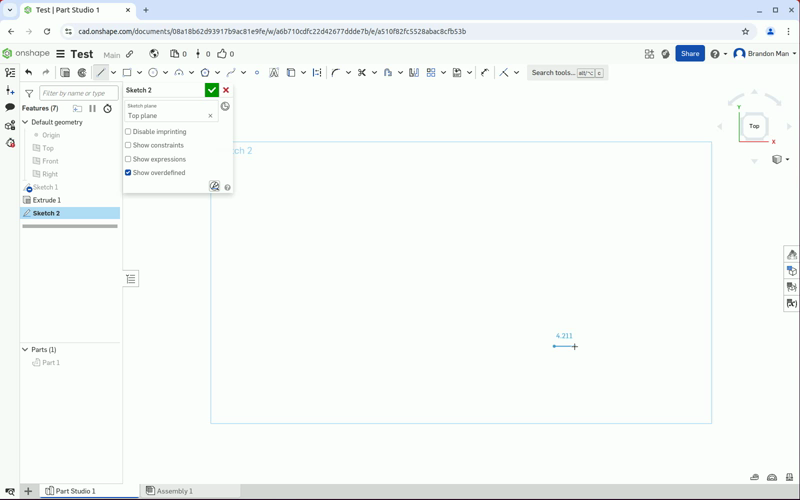
key_down(shift)
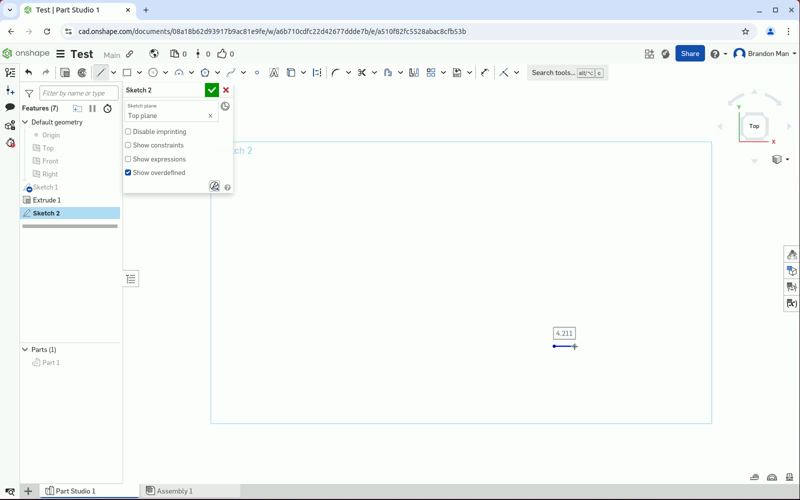
mouse_move(574, 281)
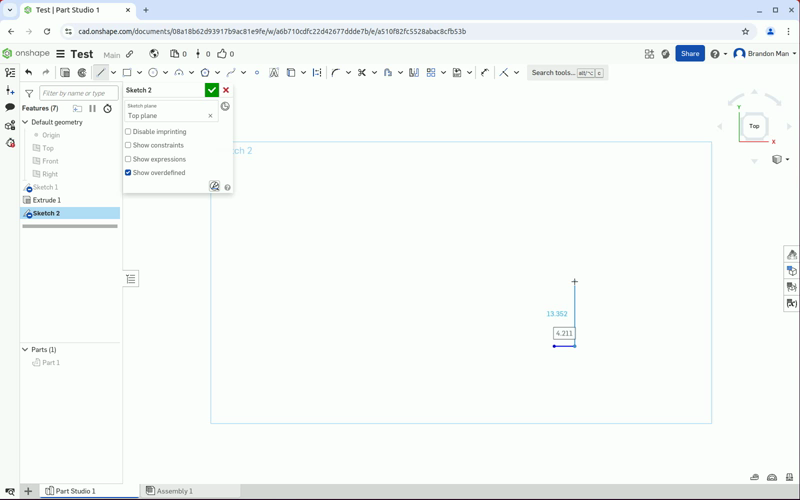
click(574, 281)
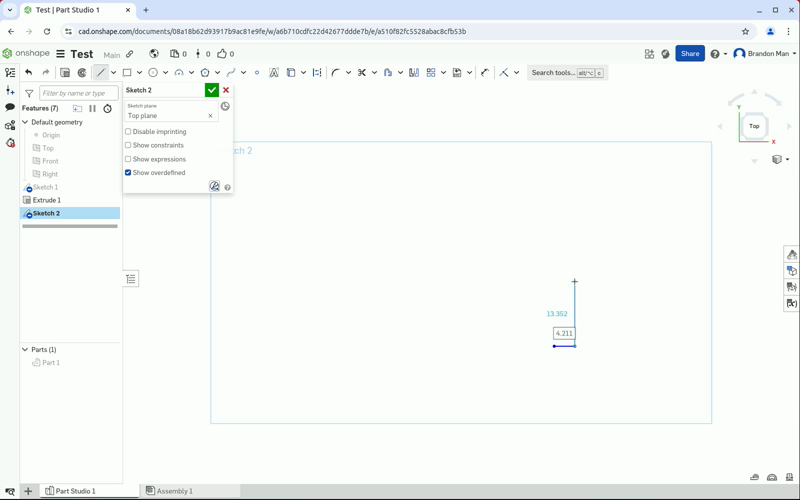
key_up(shift)
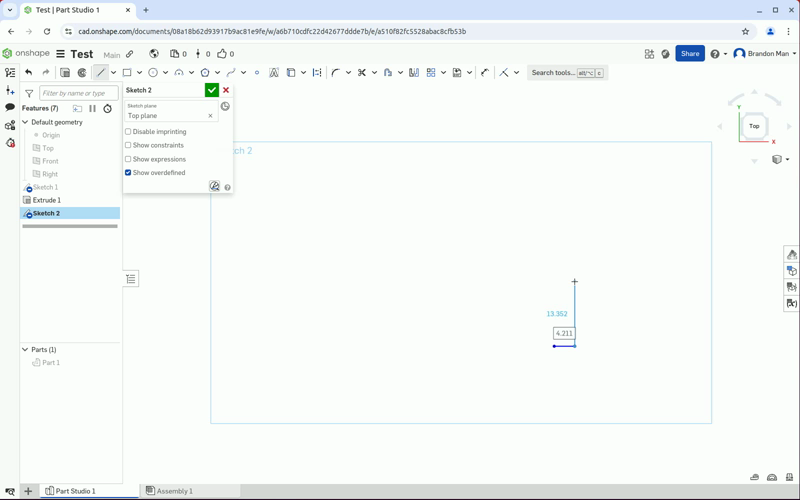
key_down(shift)
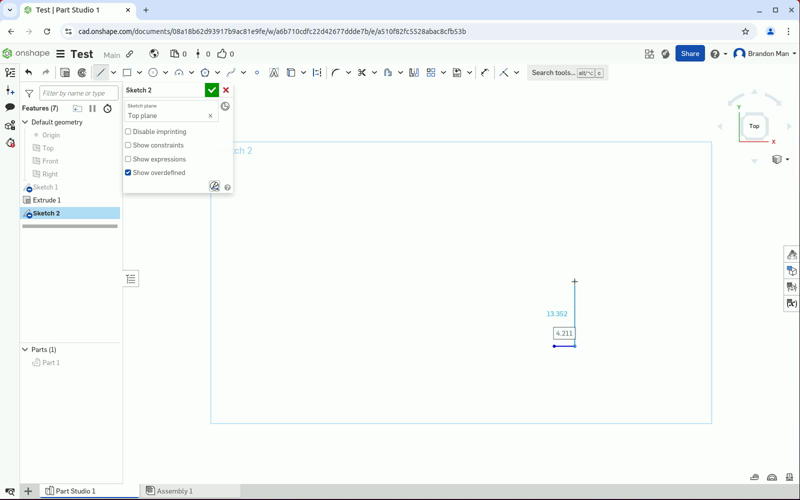
mouse_move(589, 281)
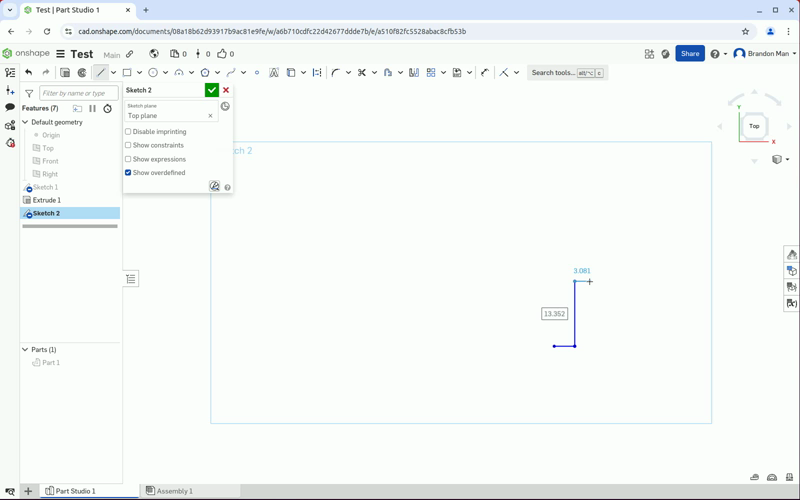
mouse_move(554, 281)
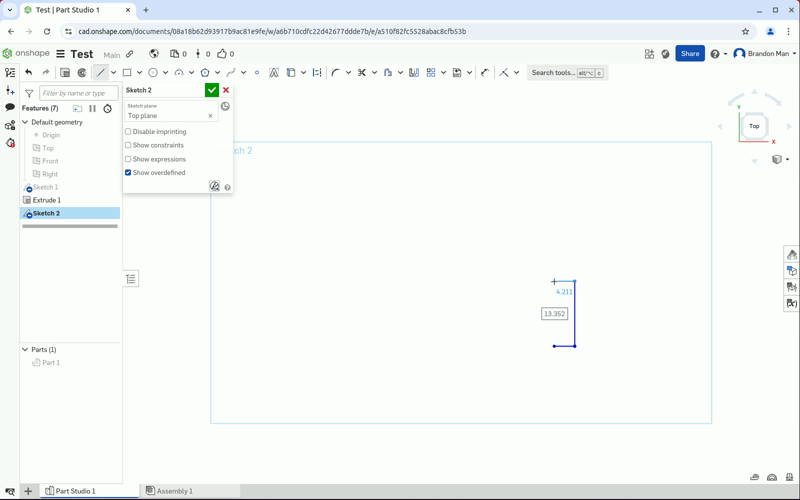
click(554, 281)
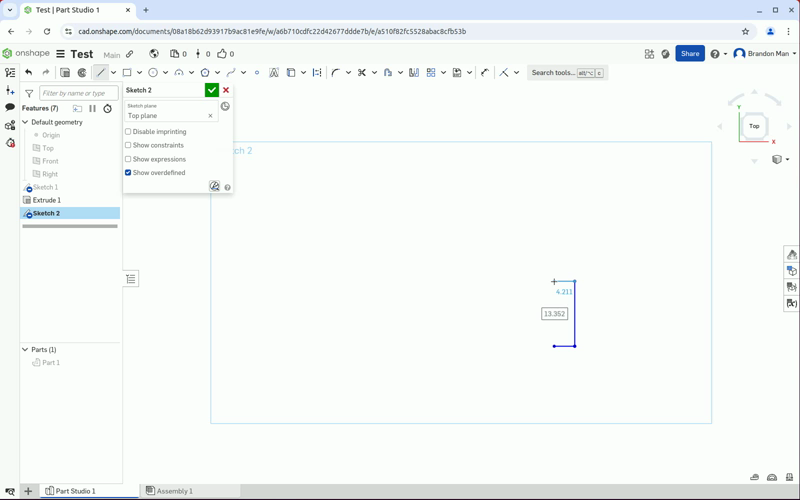
key_up(shift)
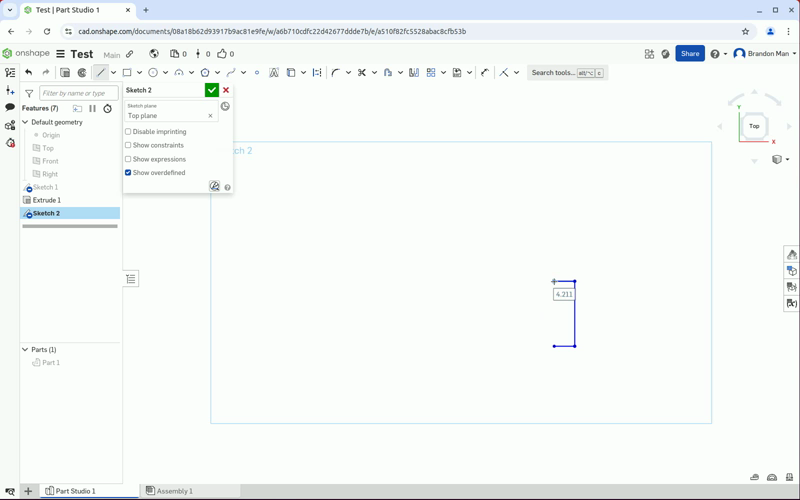
key_down(shift)
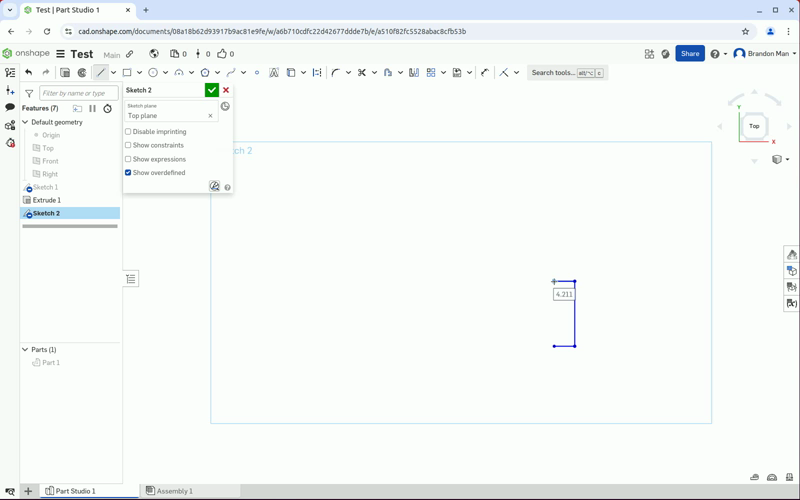
mouse_move(554, 346)
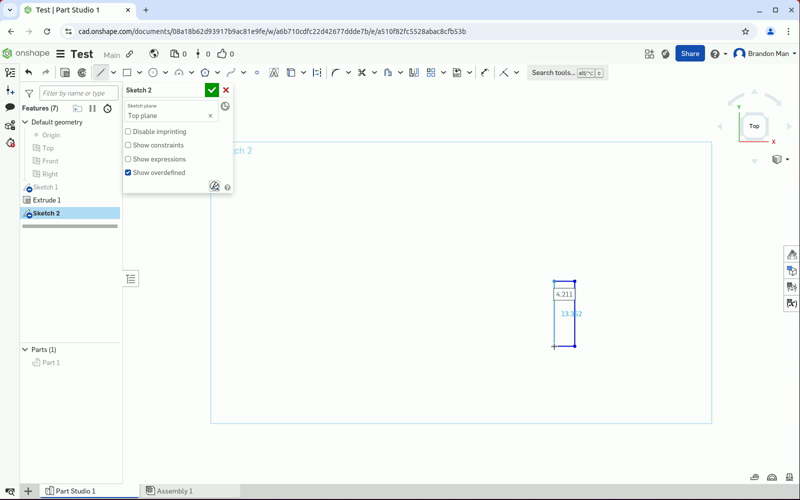
key_up(shift)
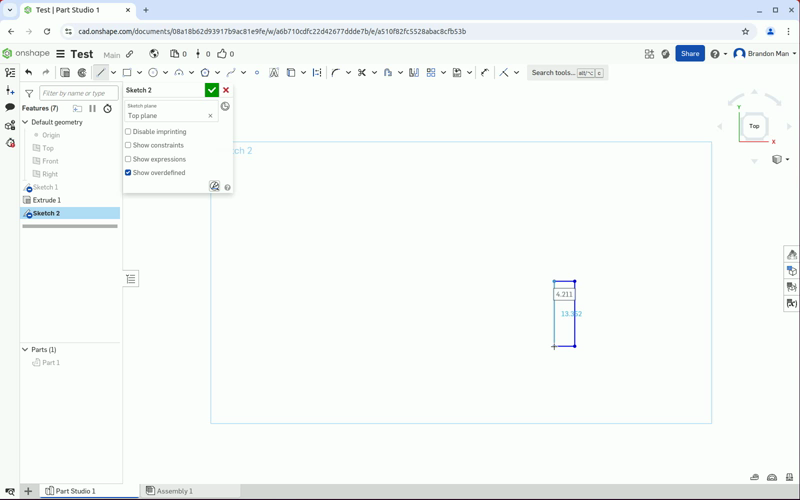
click(554, 346)
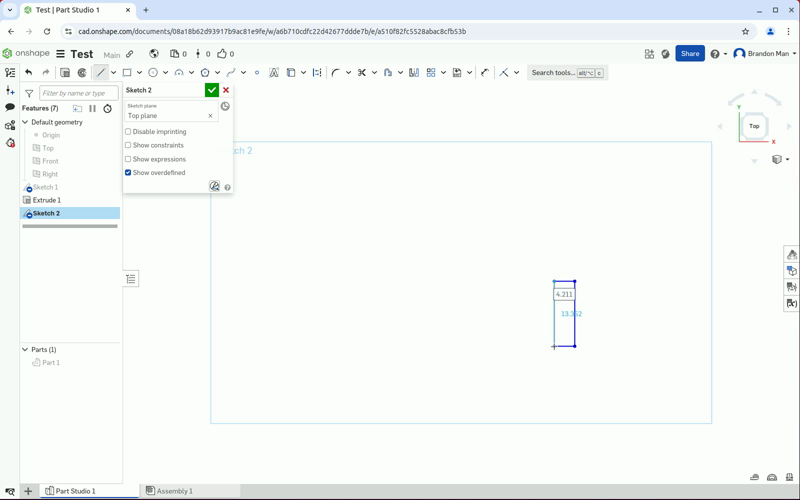
key(esc)
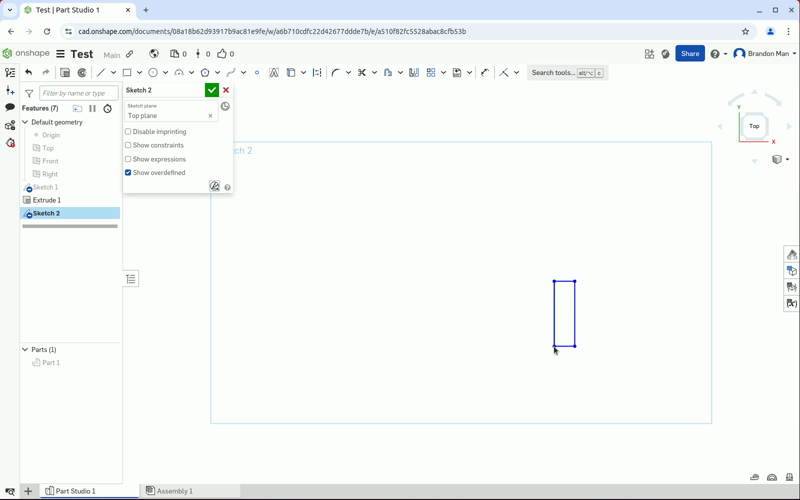
mouse_move(562, 284)
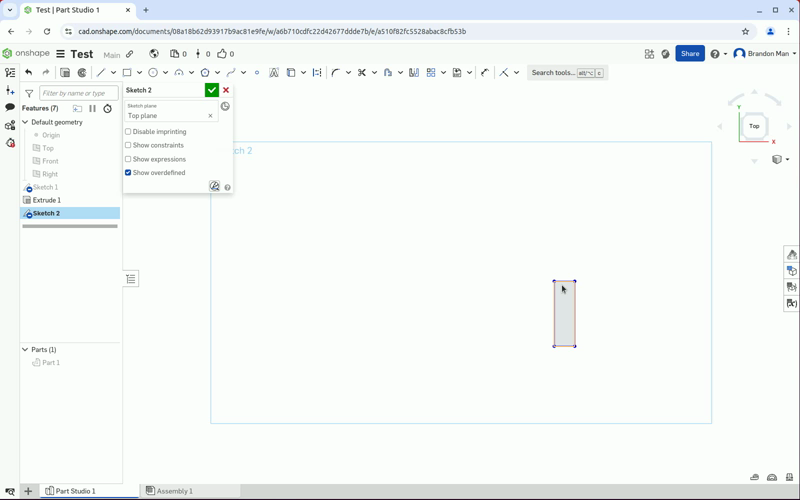
scroll(6)
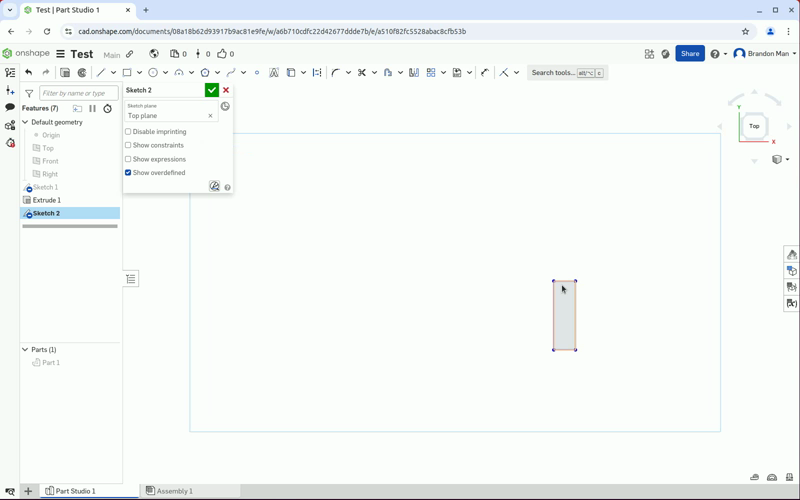
scroll(6)
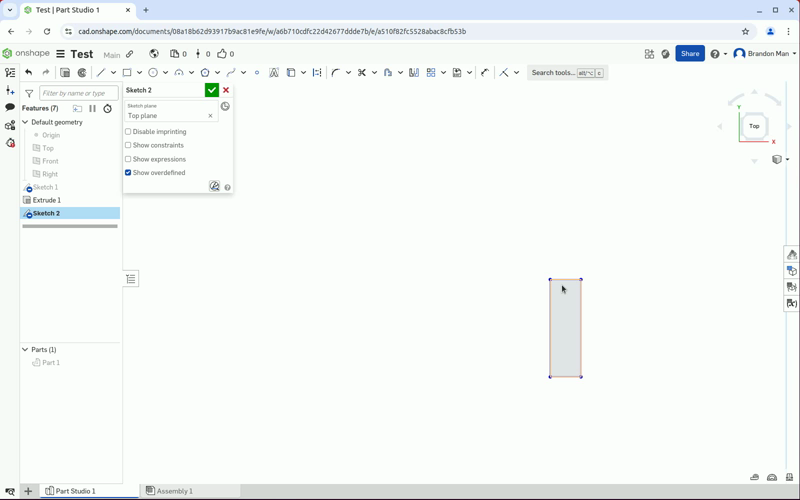
scroll(6)
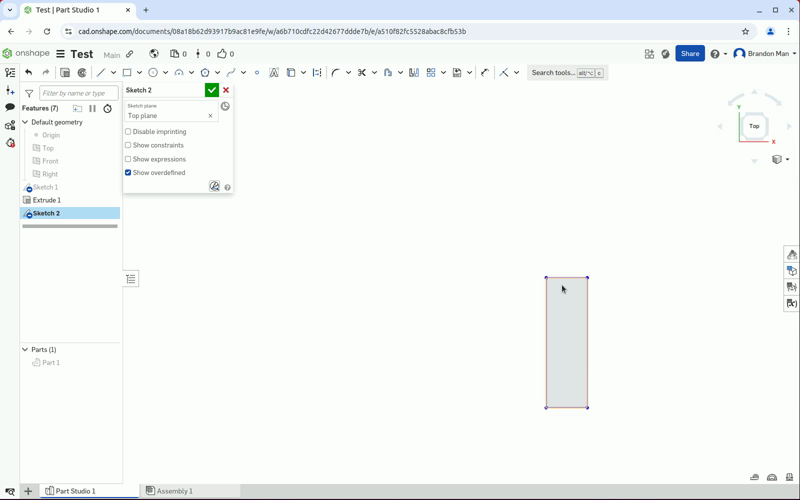
scroll(6)
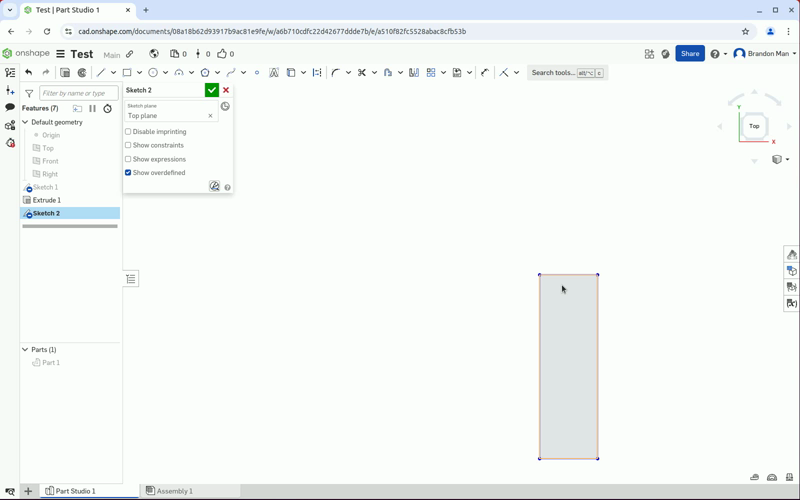
scroll(6)
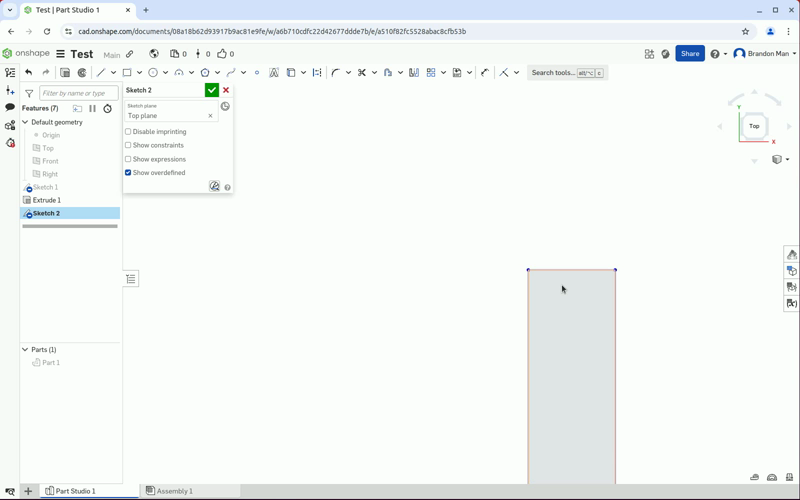
scroll(6)
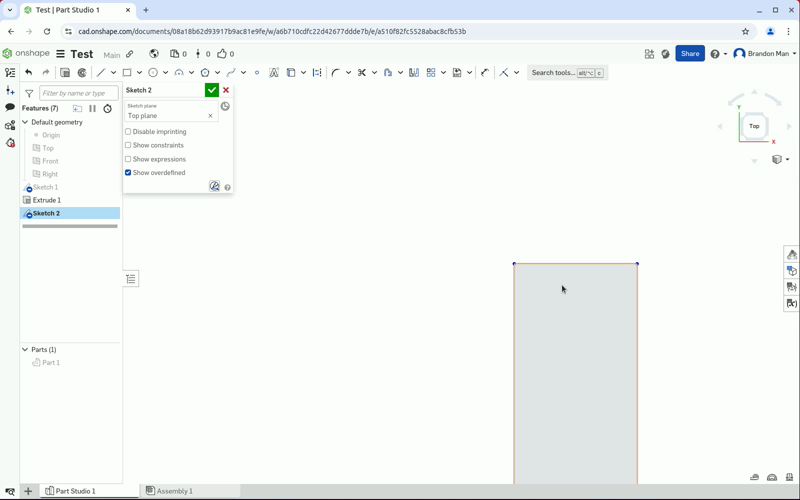
scroll(6)
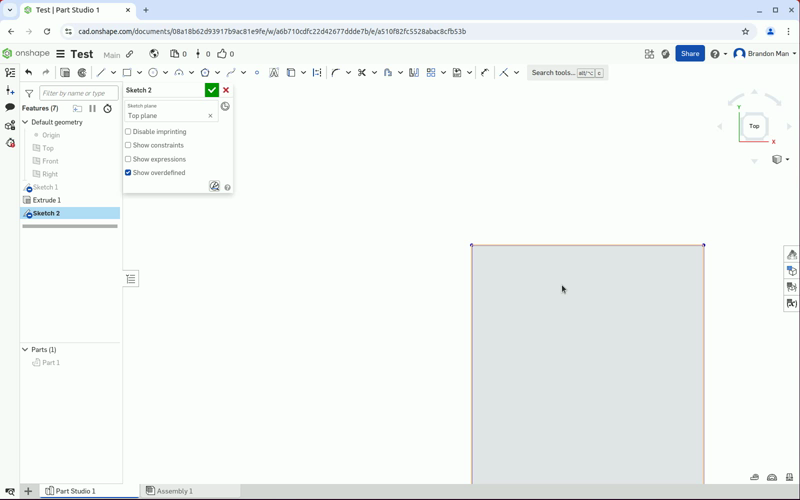
click(562, 284)
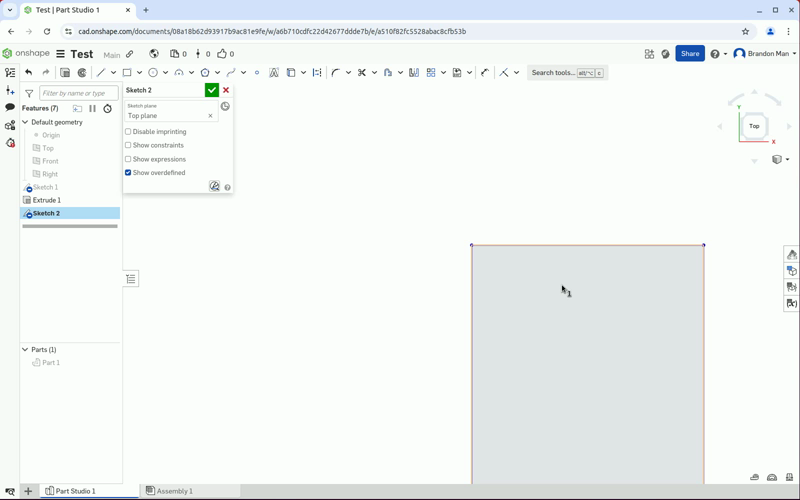
scroll(-6)
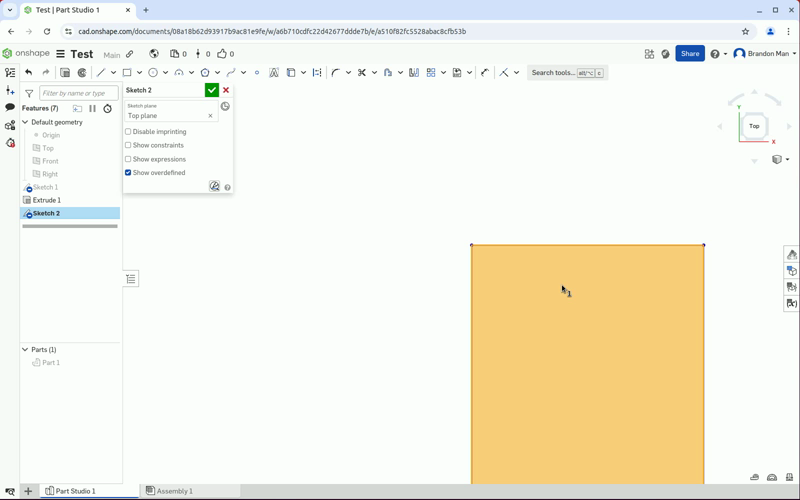
scroll(-6)
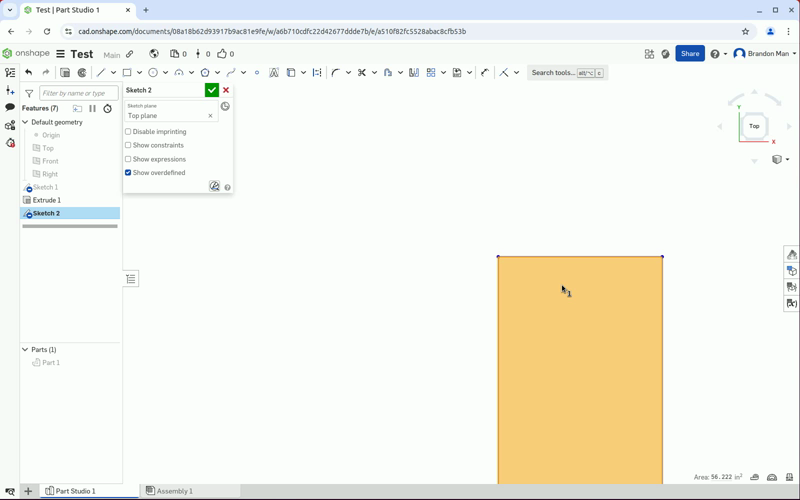
scroll(-6)
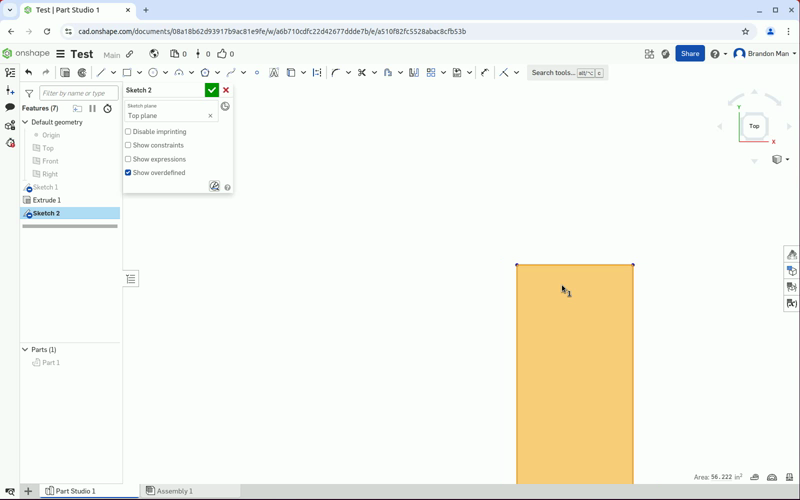
scroll(-6)
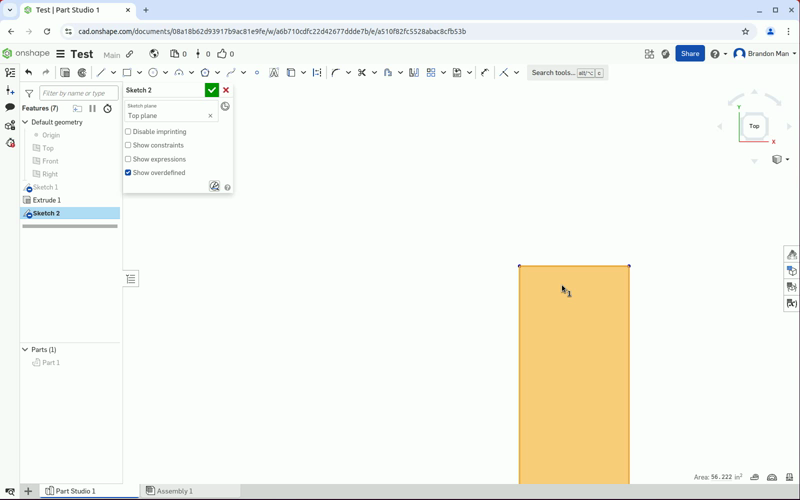
scroll(-6)
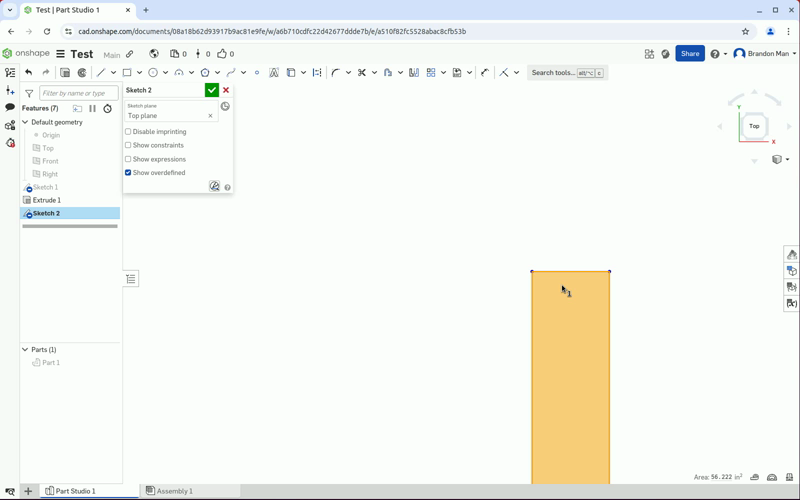
scroll(-6)
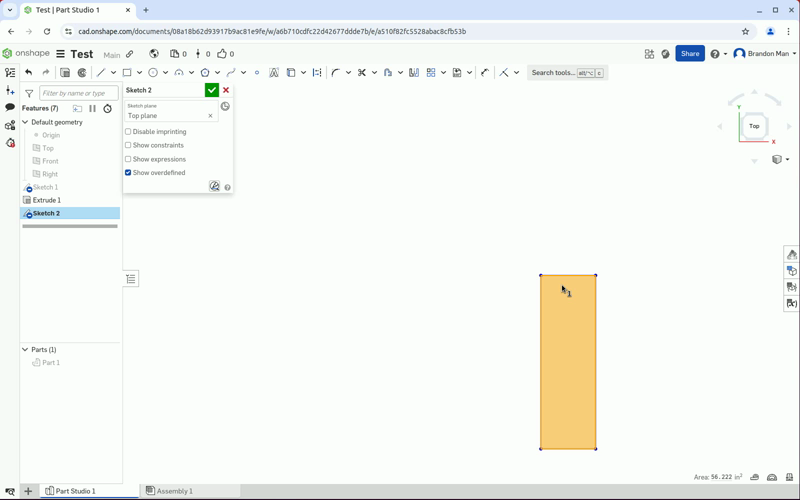
scroll(-6)
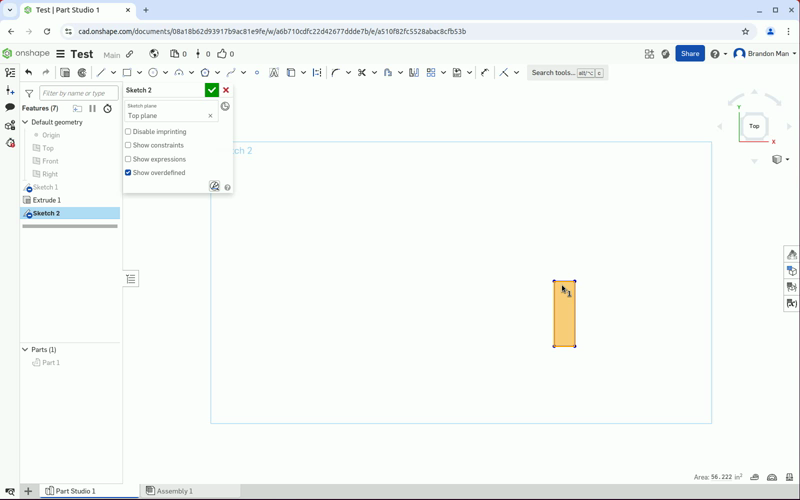
mouse_move(73, 352)
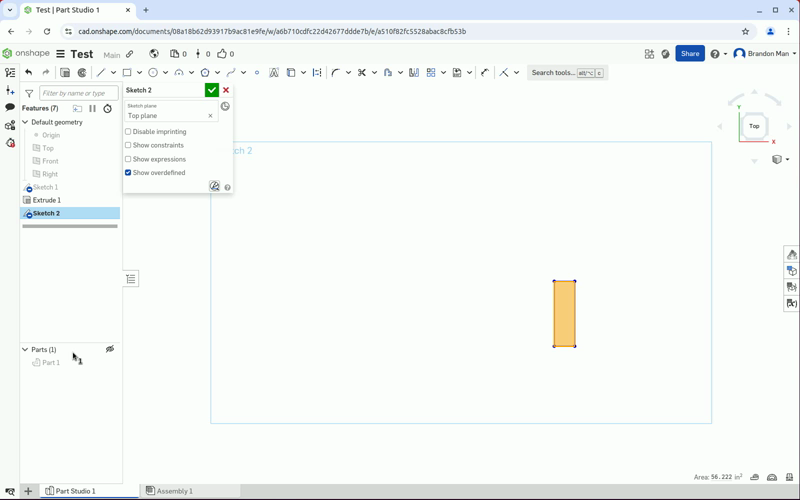
key(shift+y)
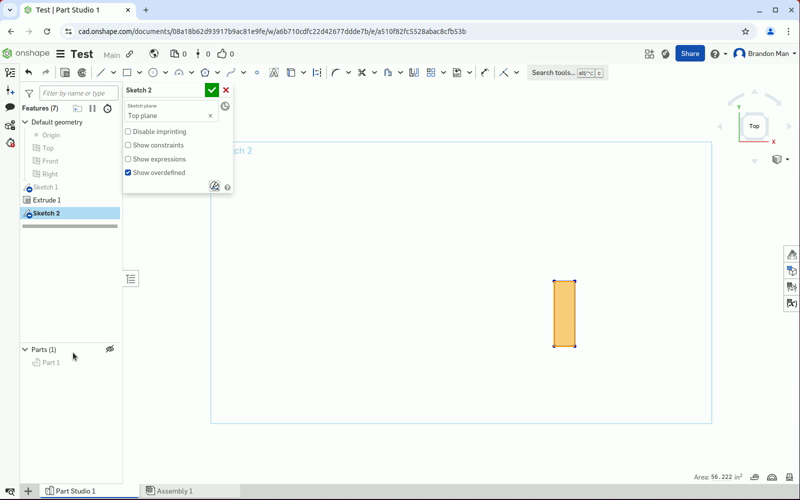
key(shift+e)
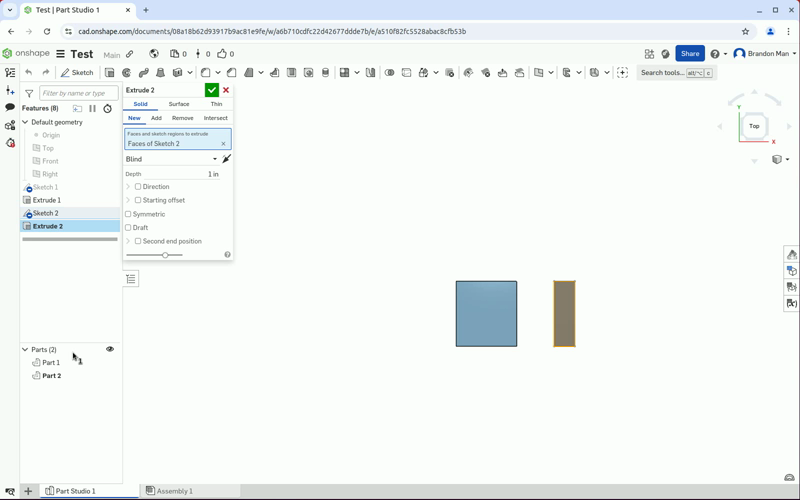
mouse_move(143, 106)
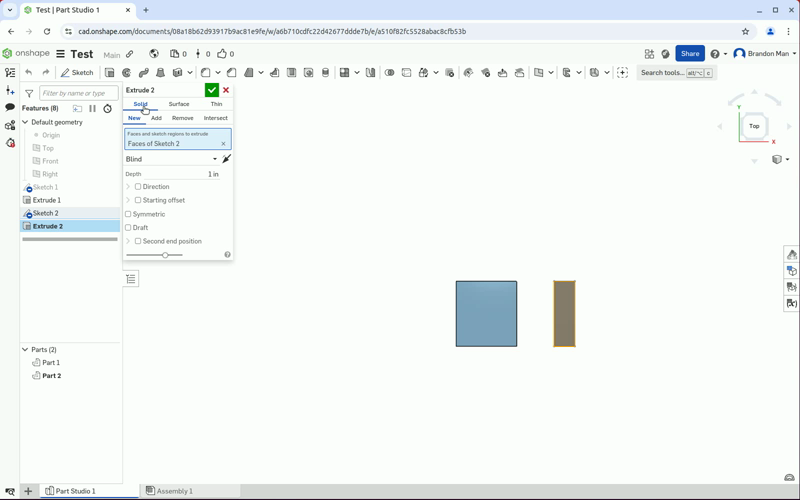
click(143, 106)
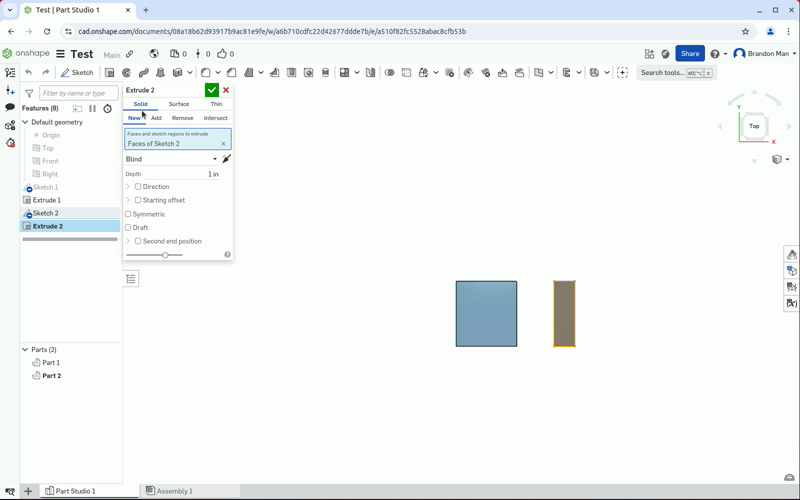
mouse_move(137, 120)
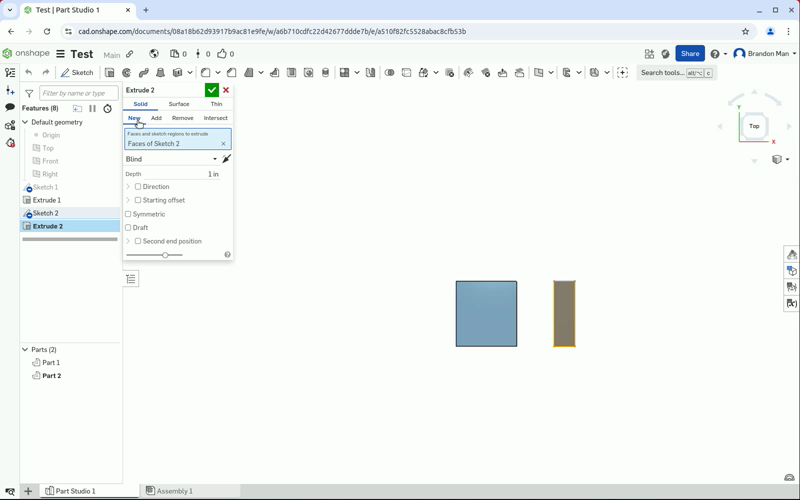
click(137, 120)
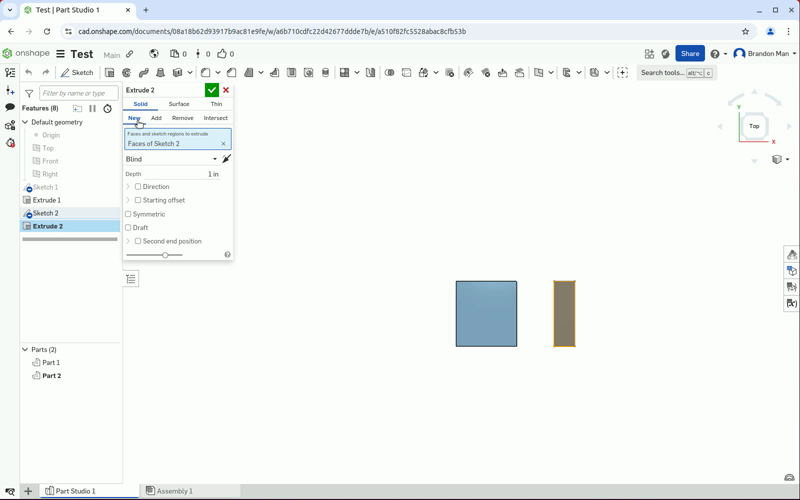
key(tab, 4)
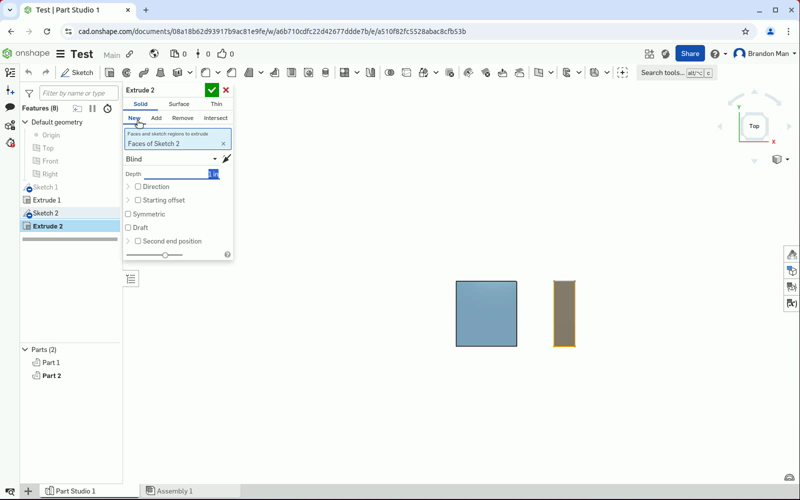
text(-11.073)
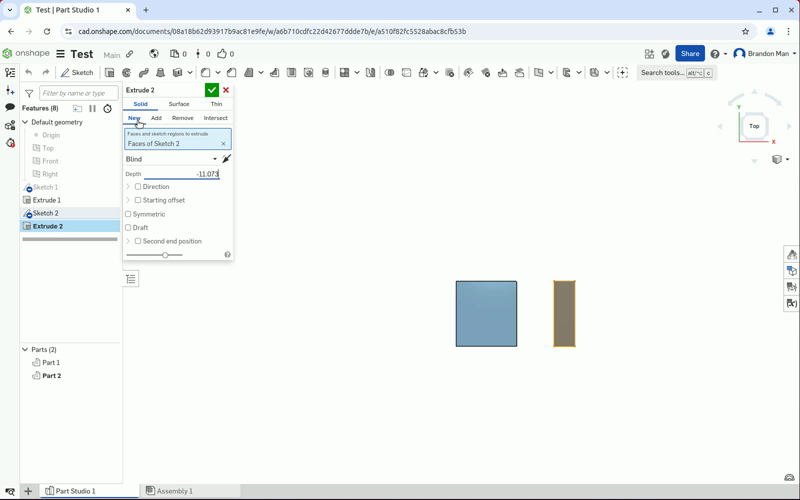
key(enter)
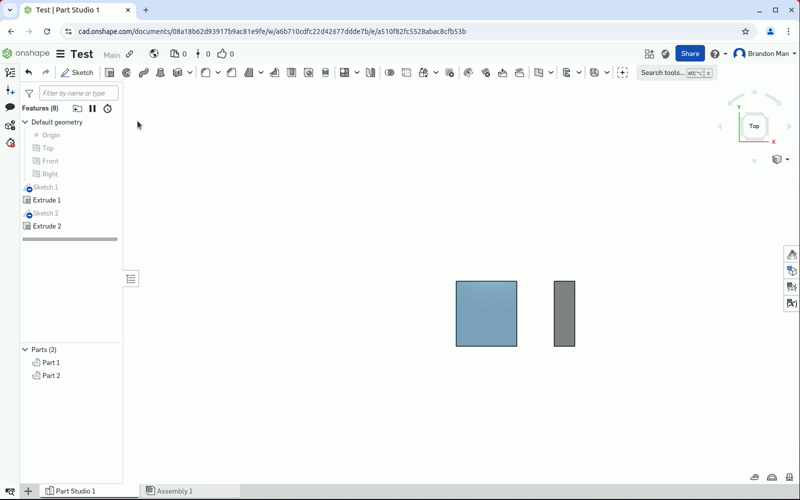
key(shift+h)
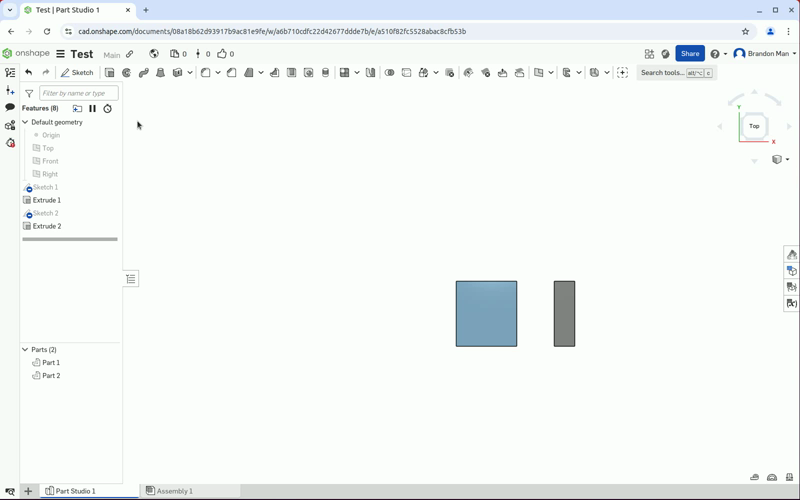
key(shift+h)
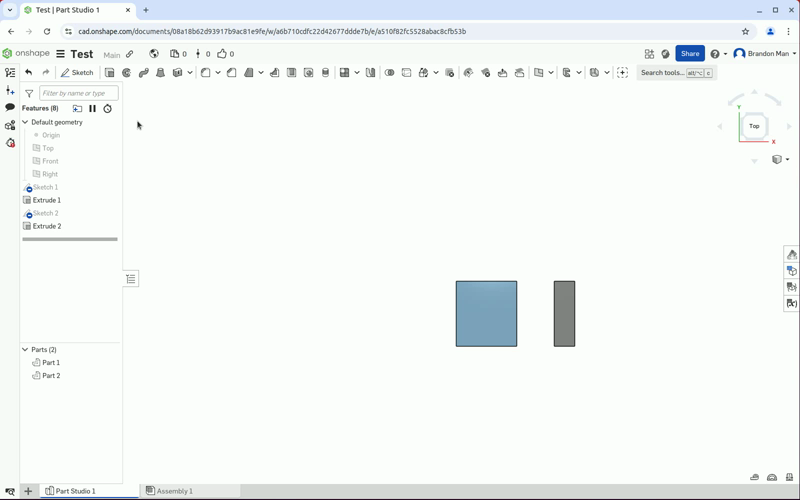
mouse_move(73, 189)
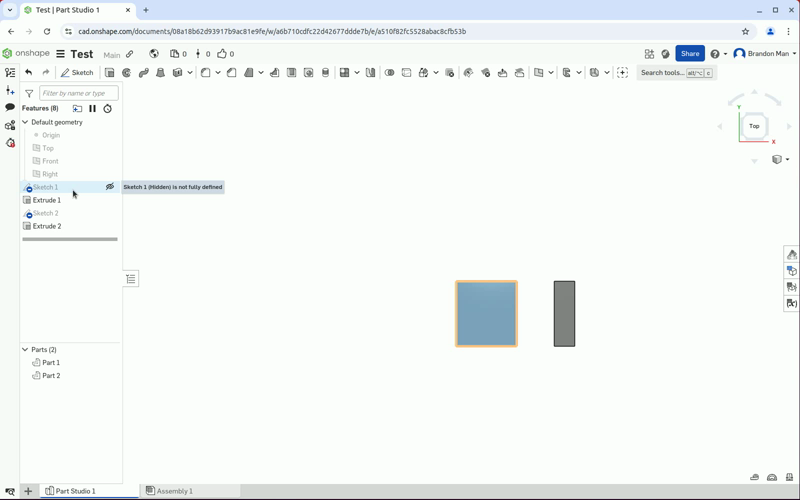
click(73, 189)
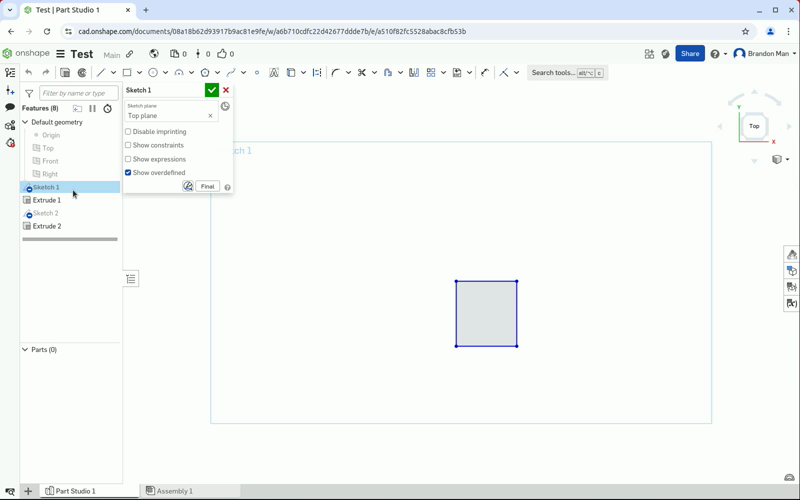
mouse_move(229, 92)
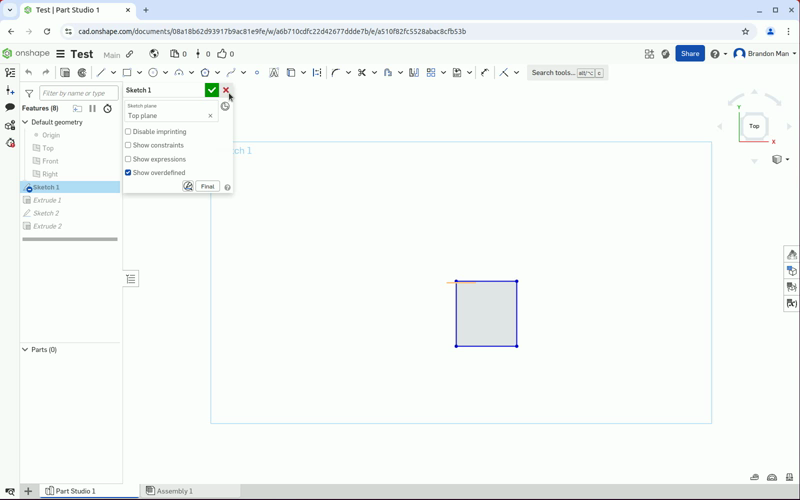
click(229, 92)
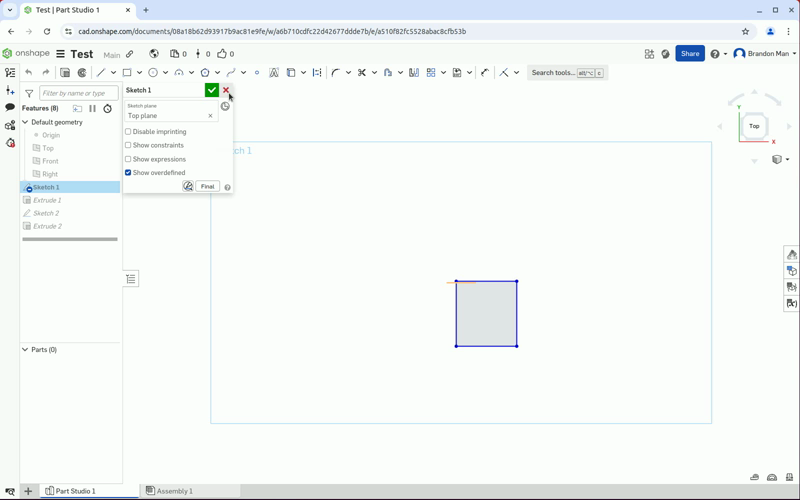
key(shift+s)
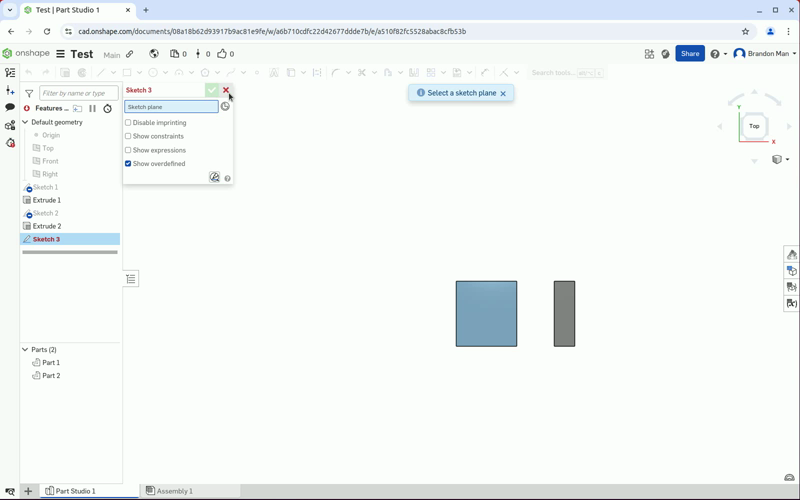
mouse_move(73, 150)
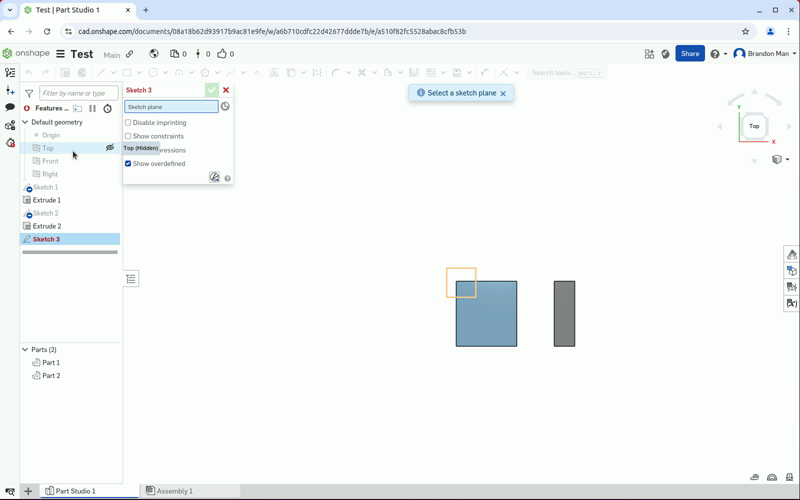
click(73, 150)
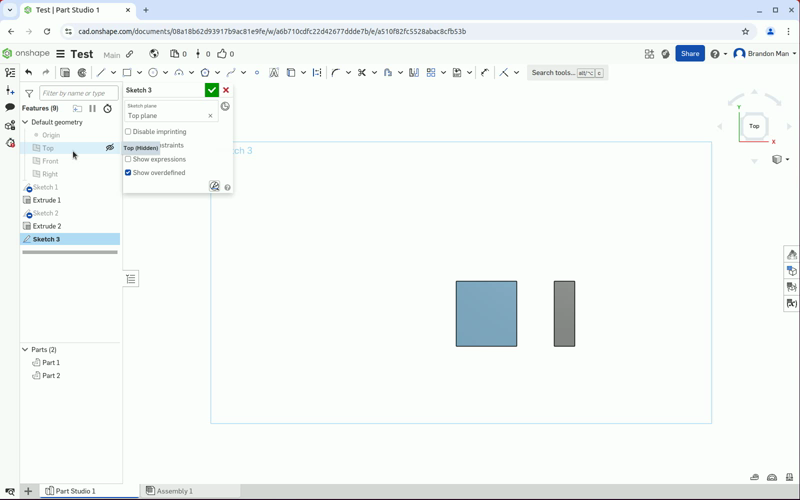
mouse_move(73, 352)
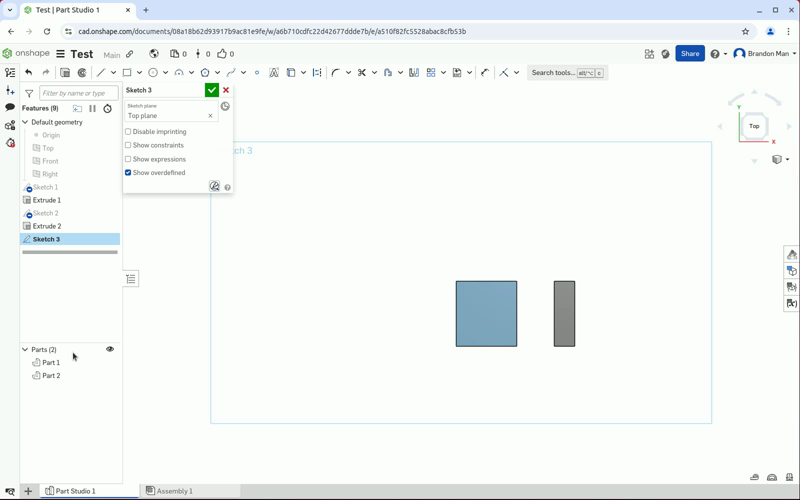
key(y)
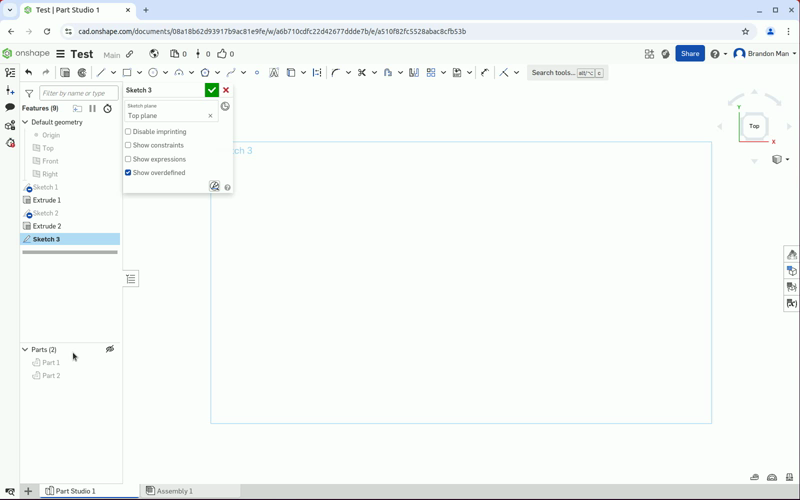
key(l)
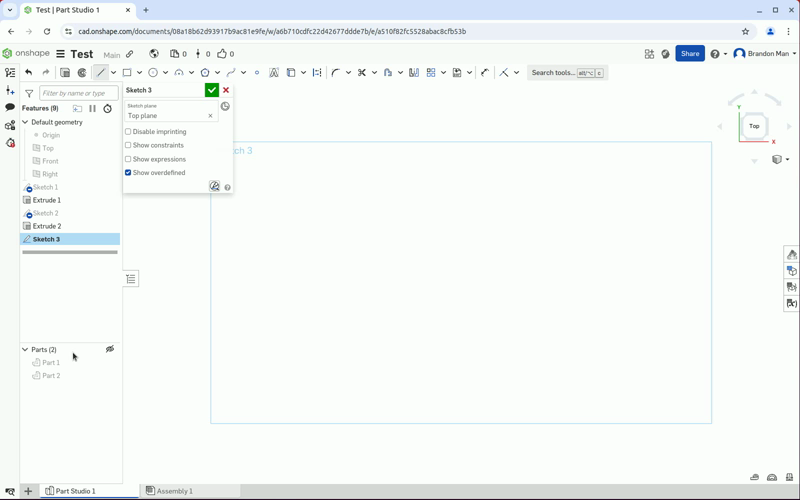
key_down(shift)
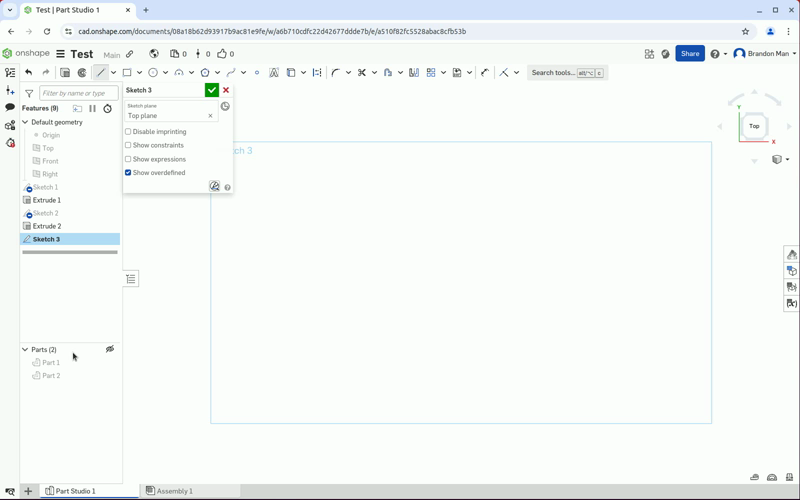
mouse_move(534, 346)
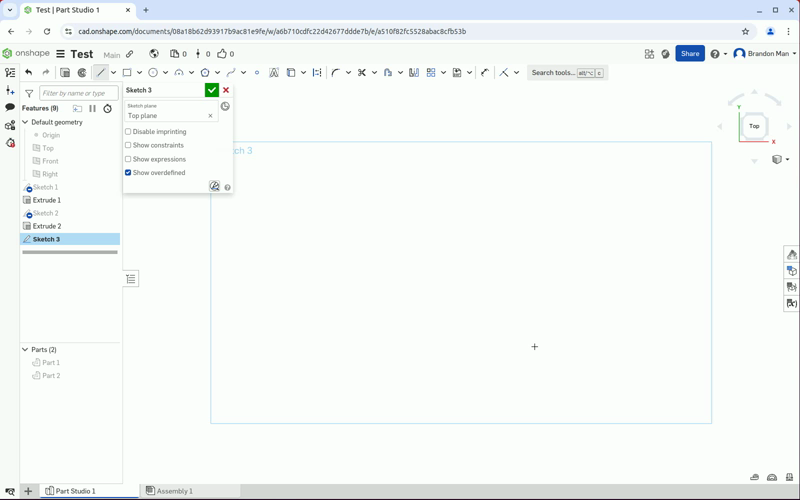
click(534, 346)
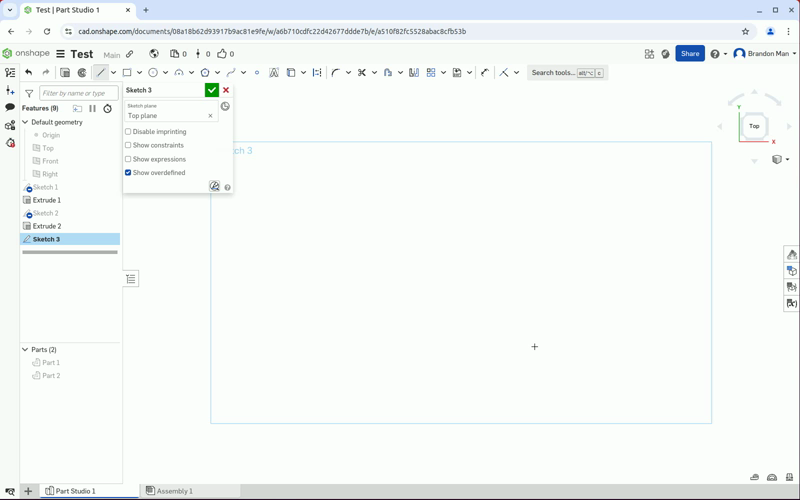
key_up(shift)
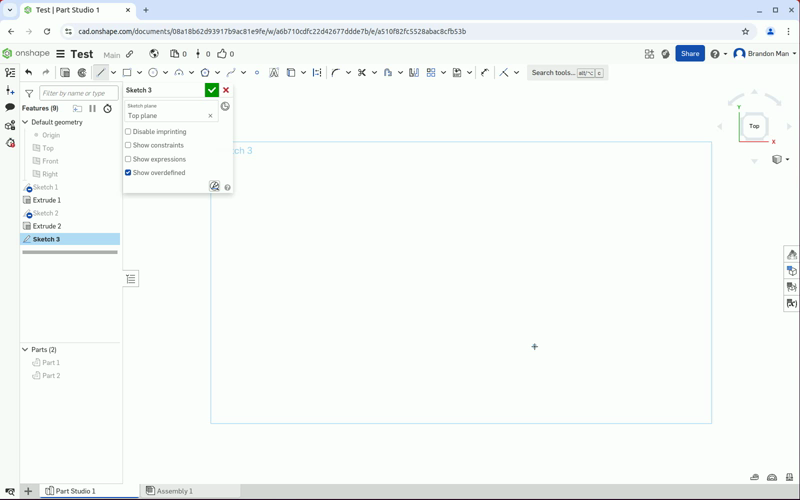
key_down(shift)
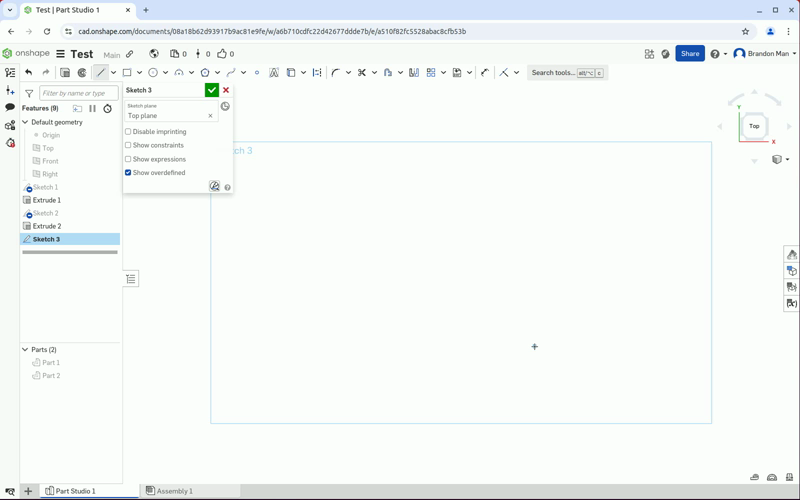
mouse_move(564, 346)
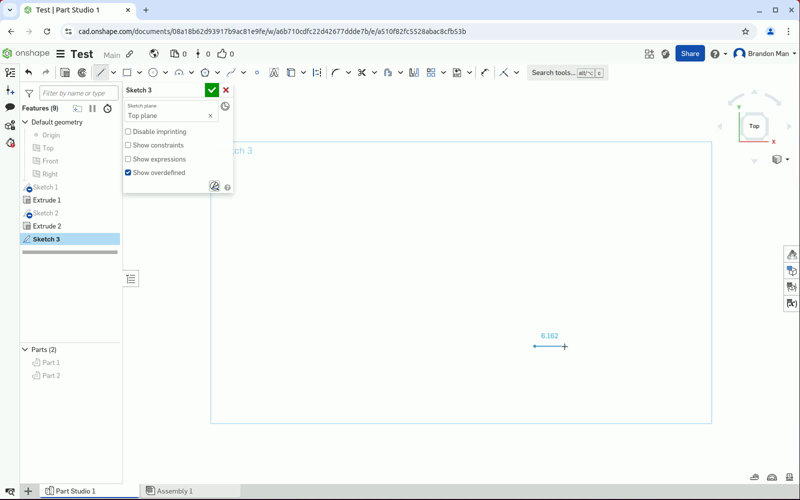
mouse_move(553, 346)
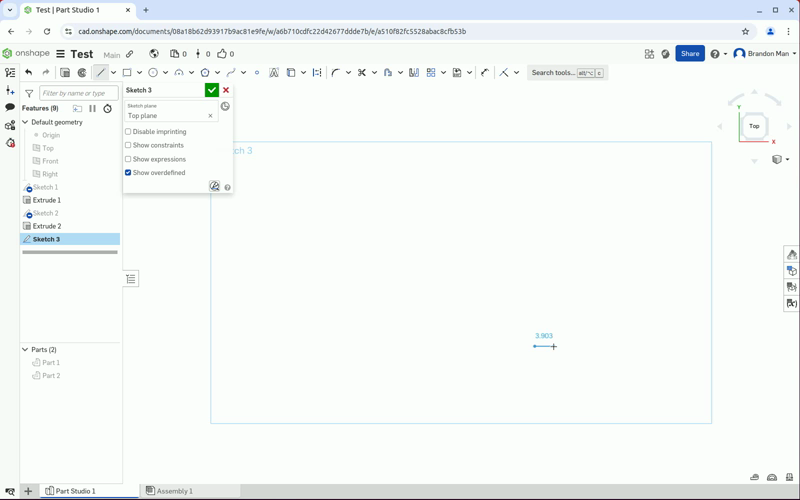
click(553, 346)
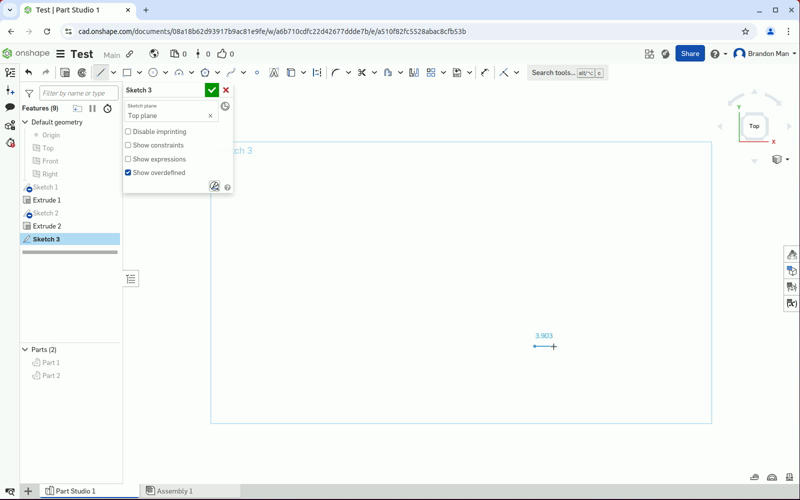
key_up(shift)
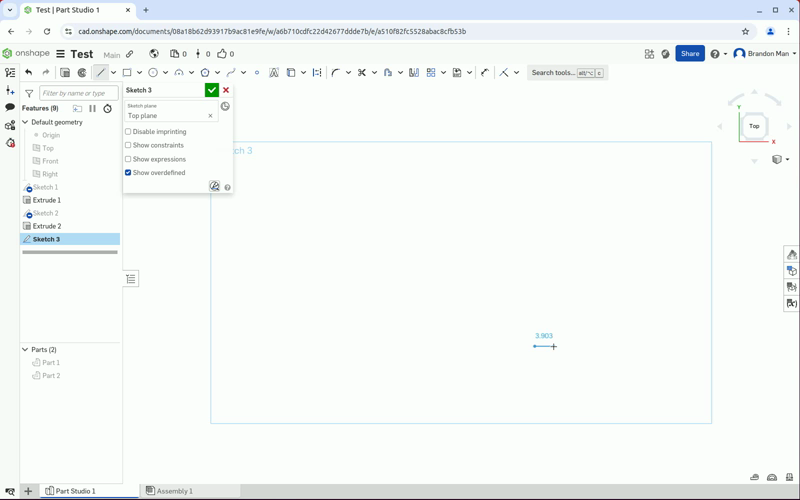
key_down(shift)
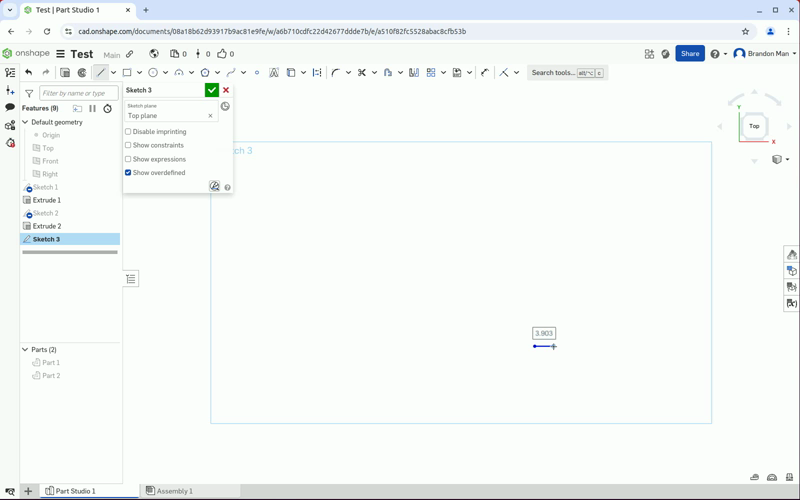
mouse_move(553, 281)
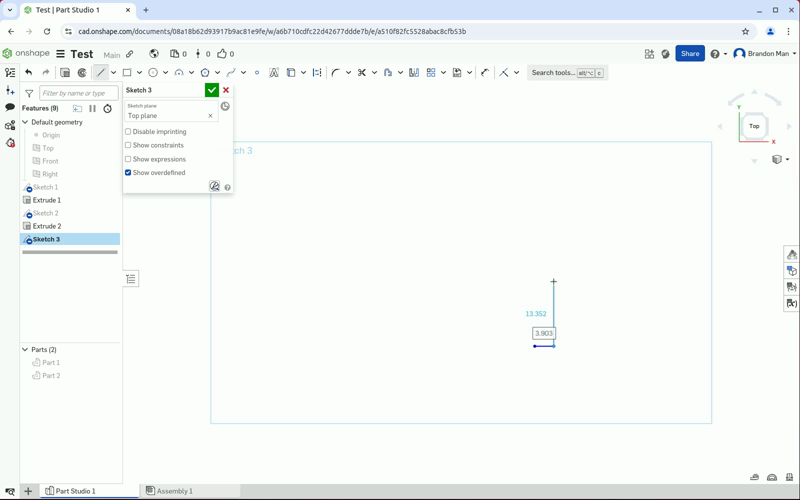
click(553, 281)
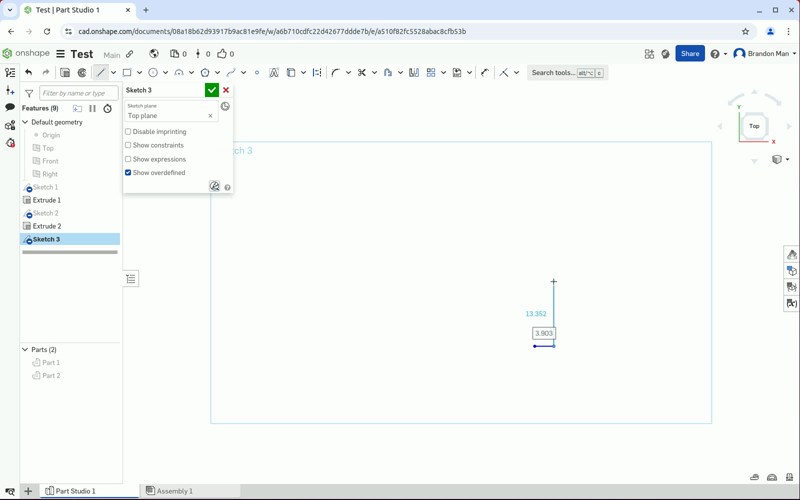
key_up(shift)
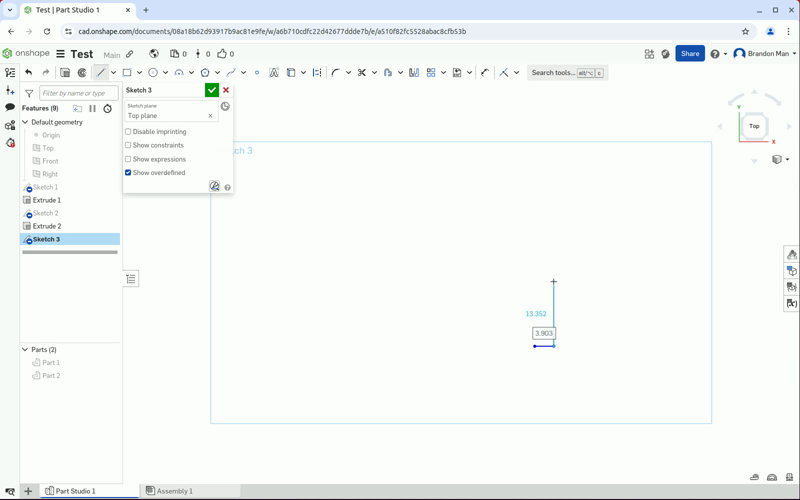
key_down(shift)
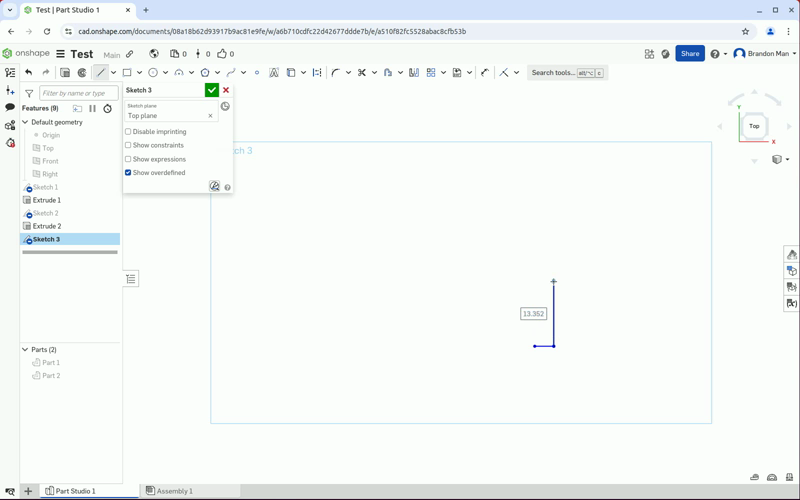
mouse_move(583, 281)
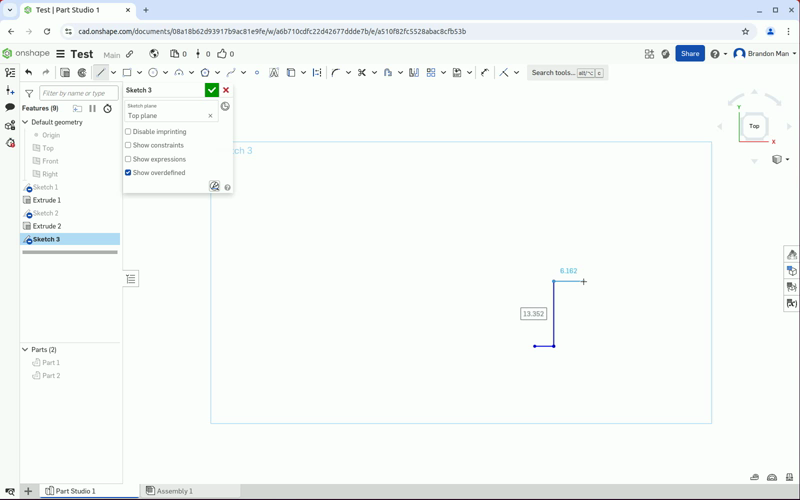
mouse_move(534, 281)
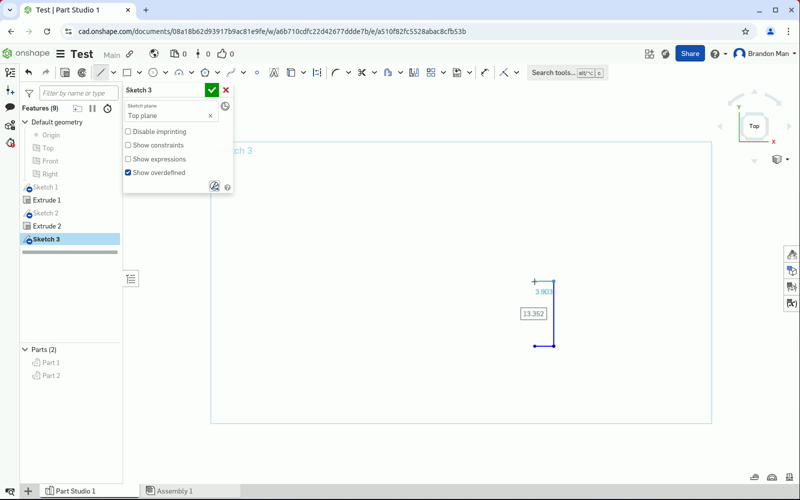
click(534, 281)
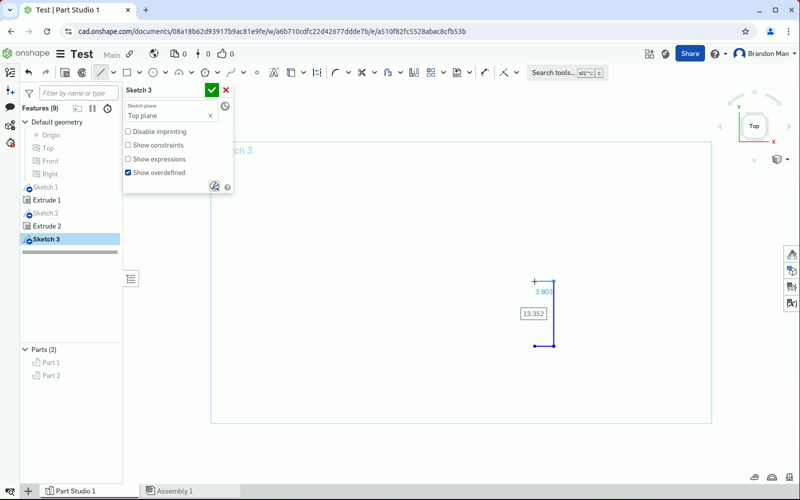
key_up(shift)
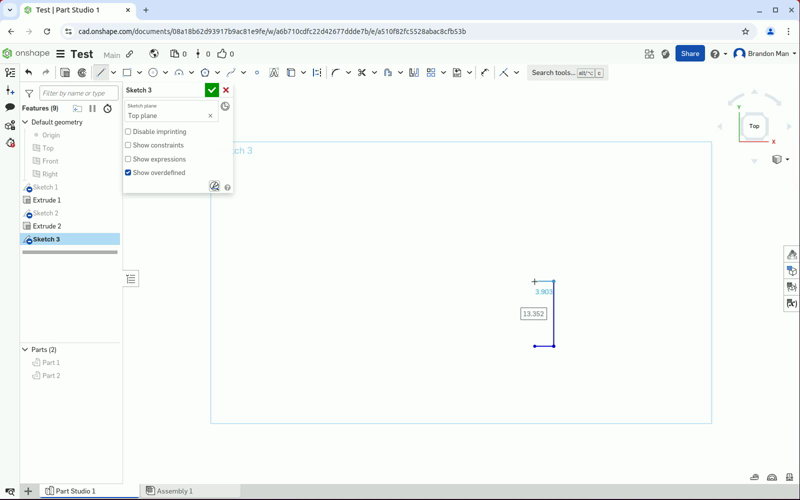
key_down(shift)
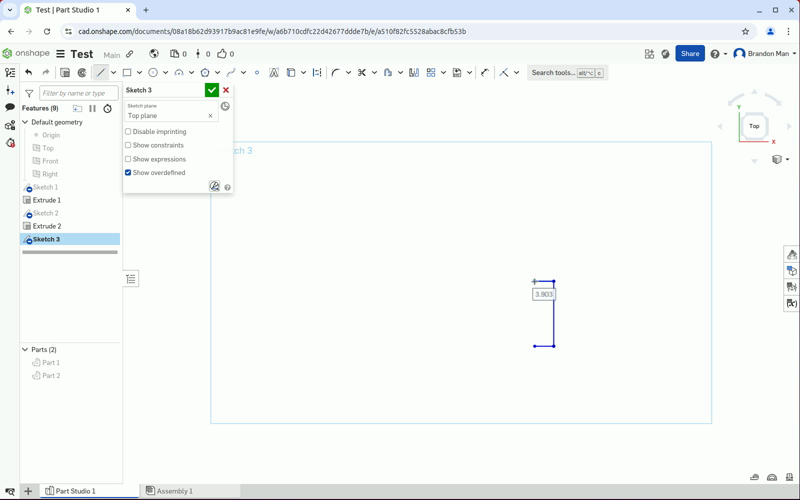
mouse_move(534, 346)
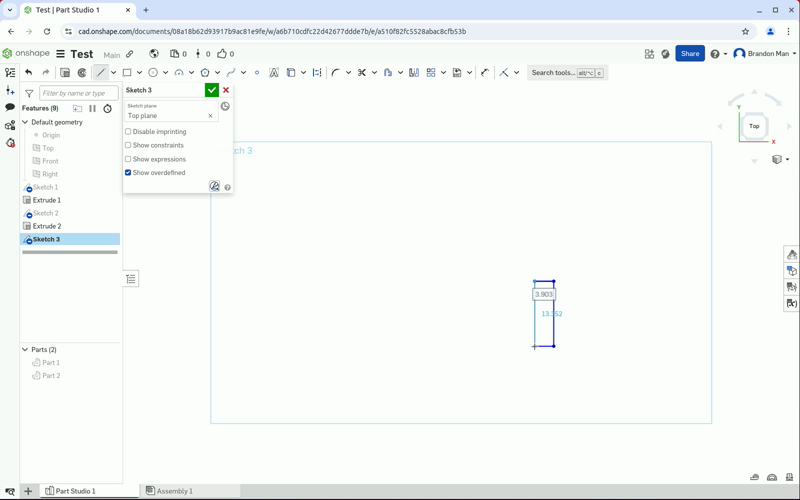
key_up(shift)
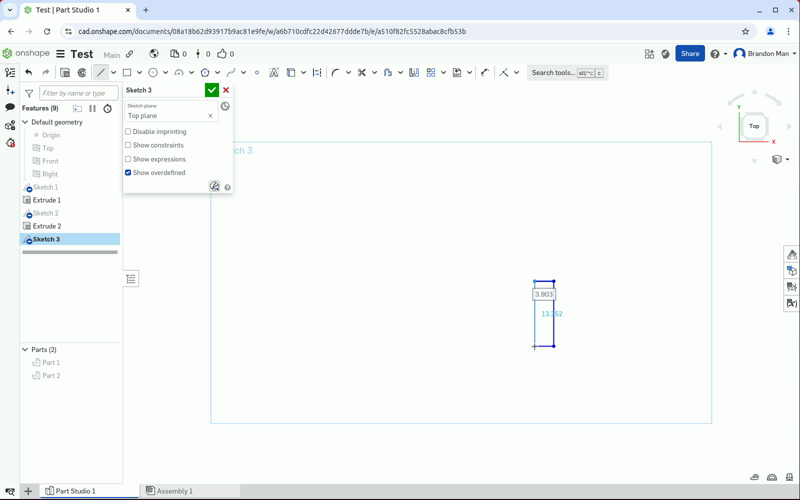
click(534, 346)
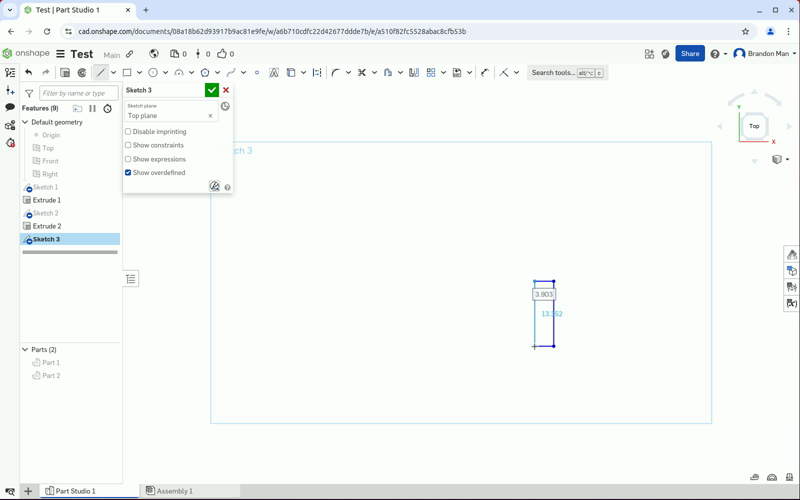
key(esc)
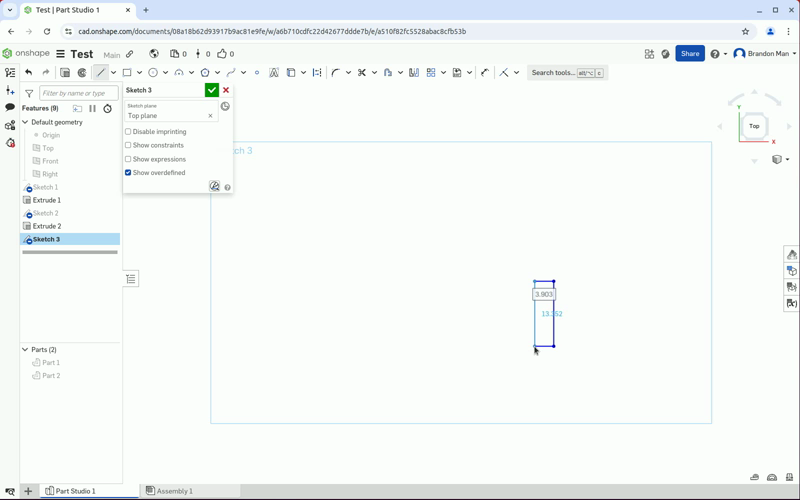
mouse_move(539, 328)
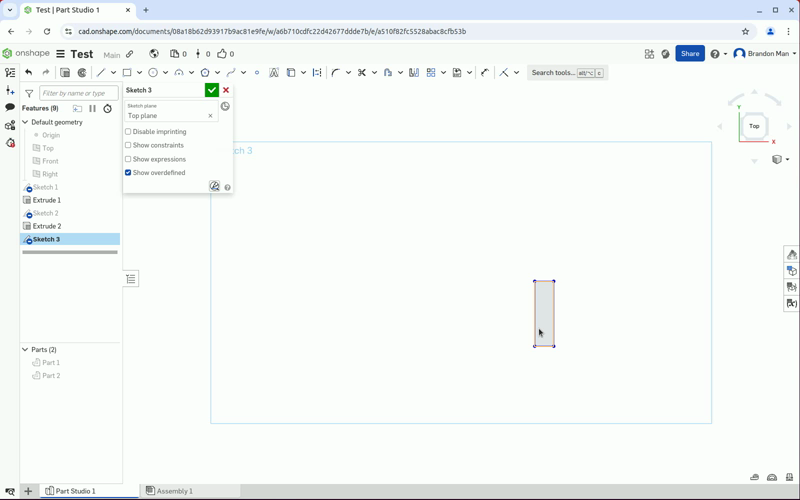
scroll(6)
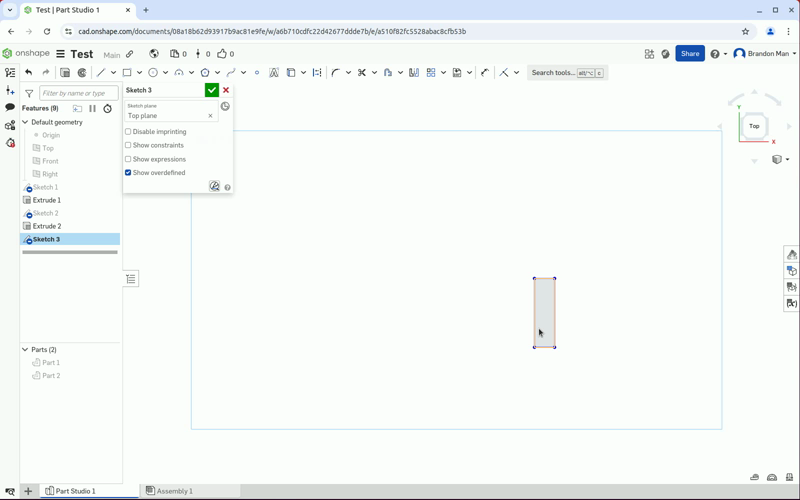
scroll(6)
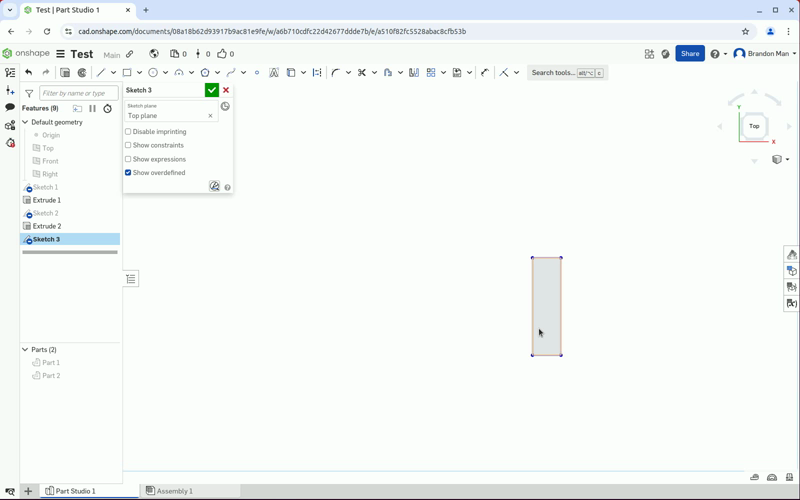
scroll(6)
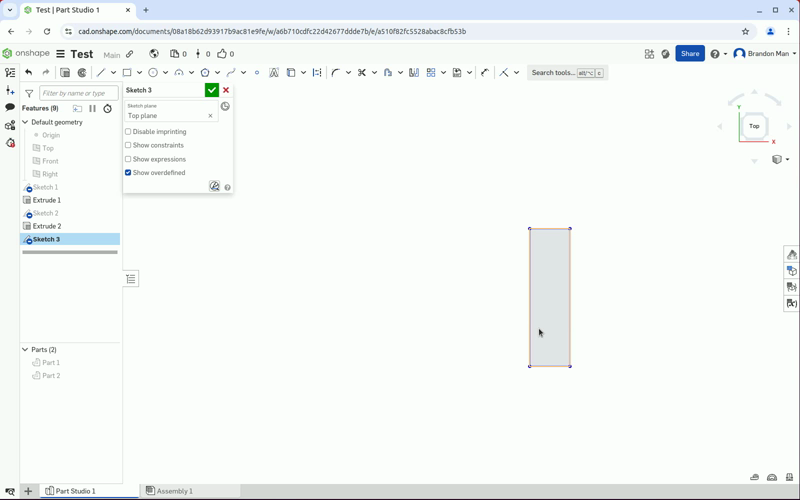
scroll(6)
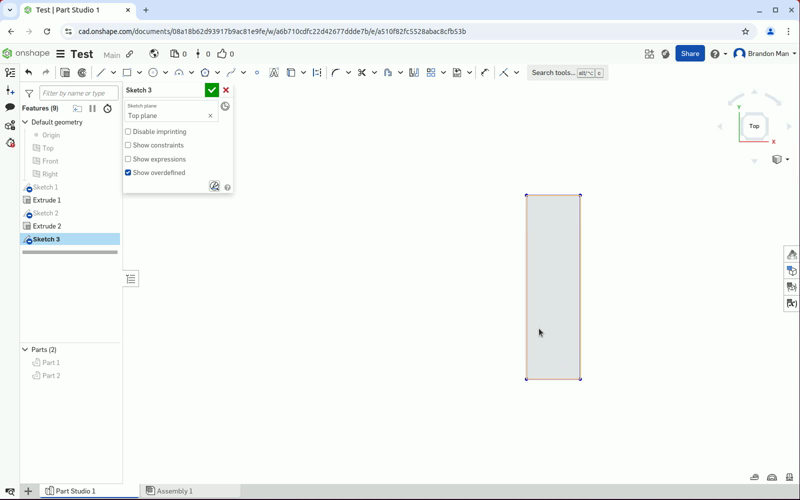
scroll(6)
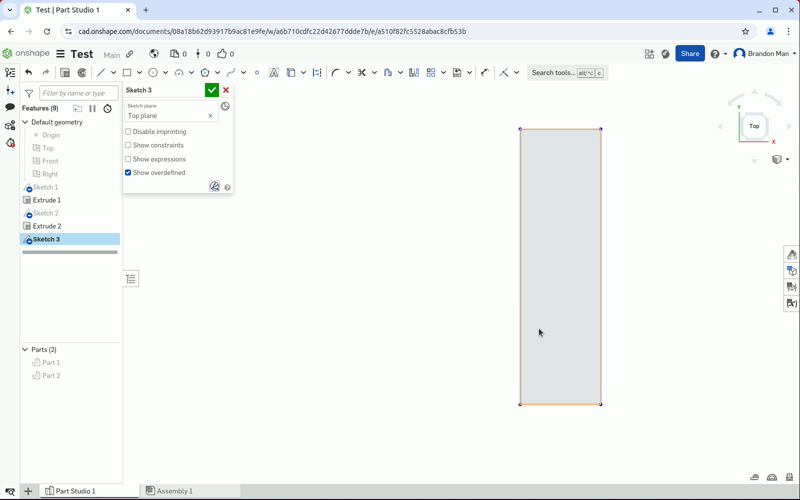
scroll(6)
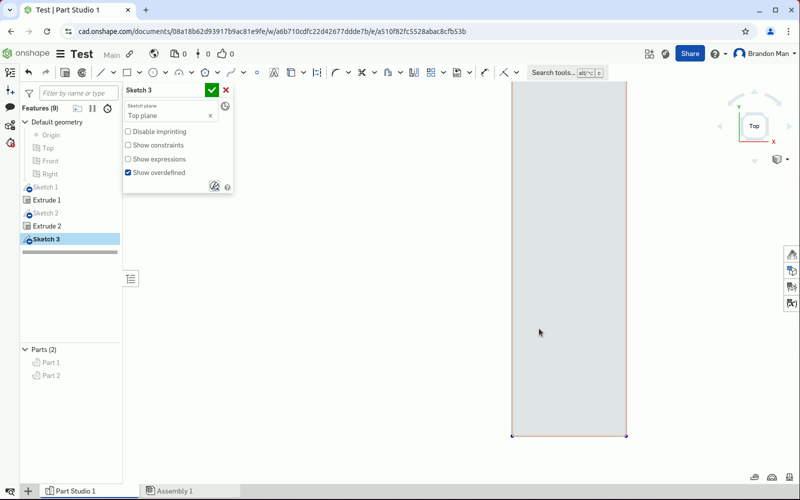
scroll(6)
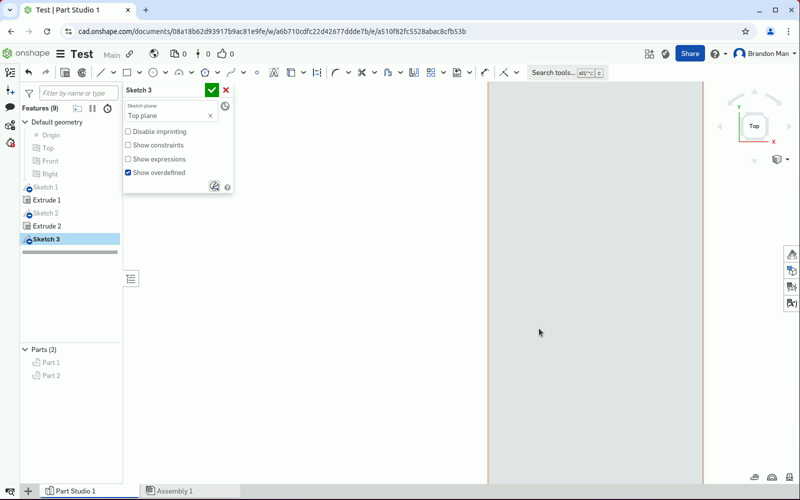
click(539, 328)
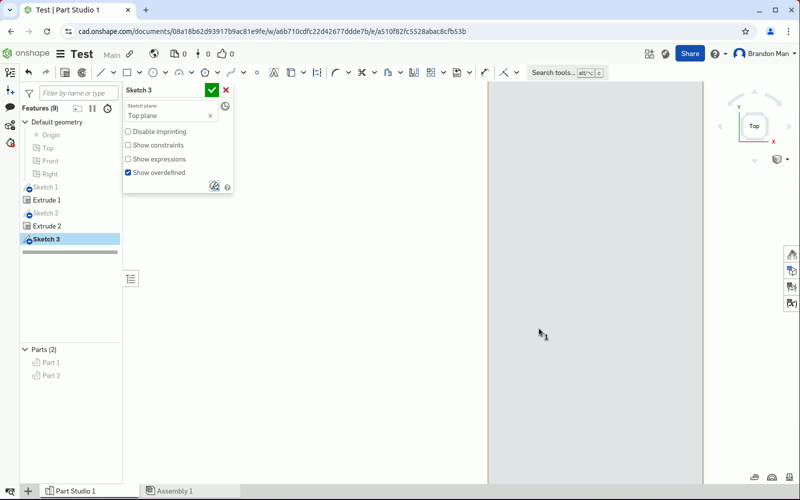
scroll(-6)
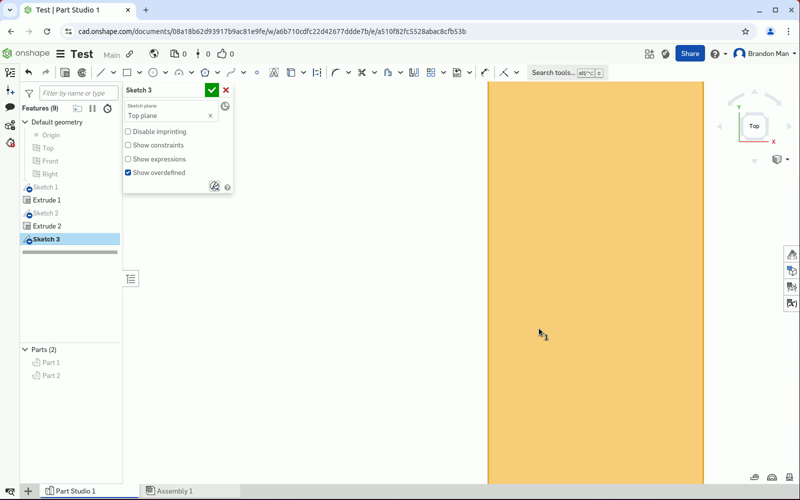
scroll(-6)
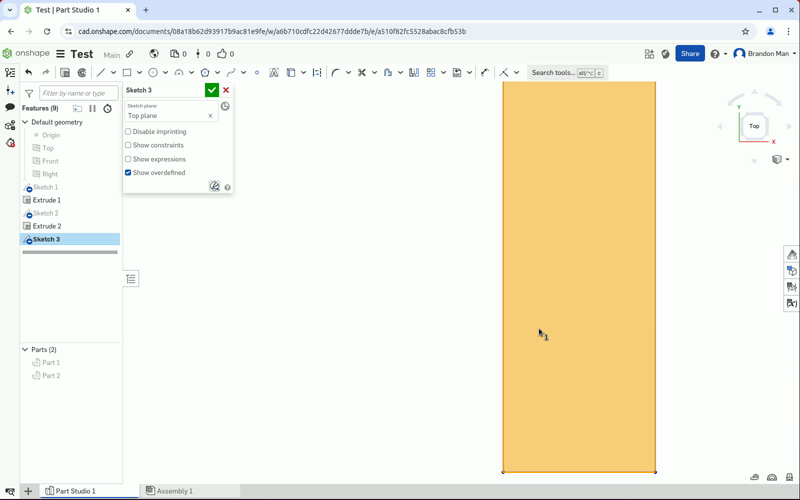
scroll(-6)
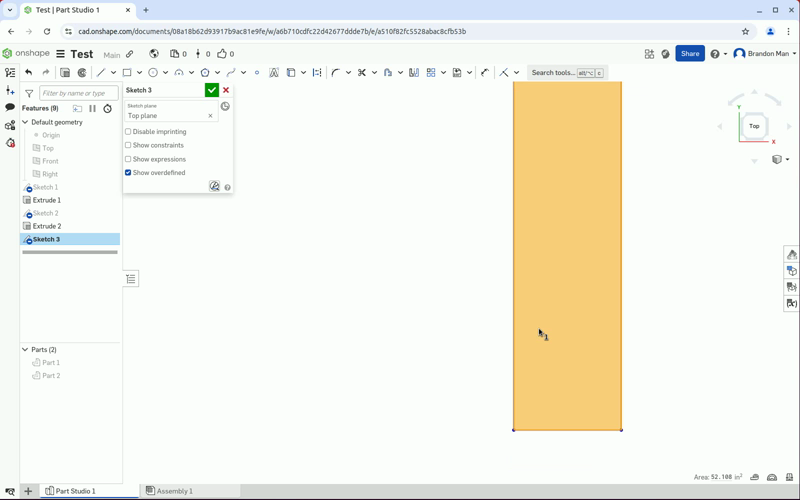
scroll(-6)
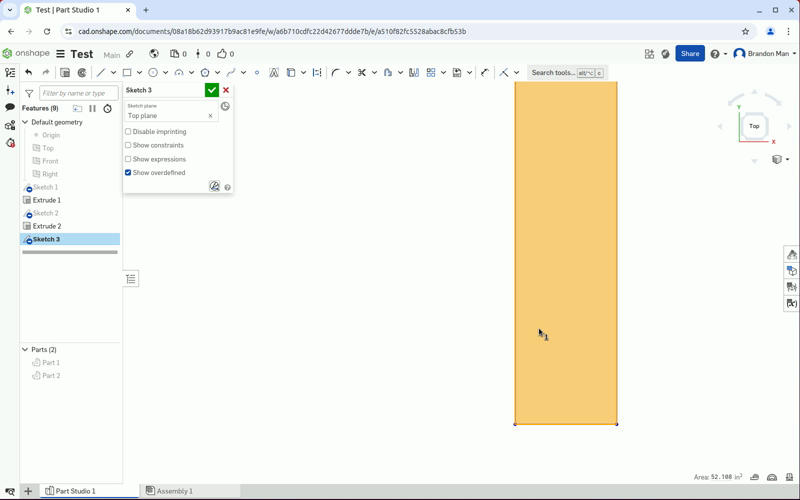
scroll(-6)
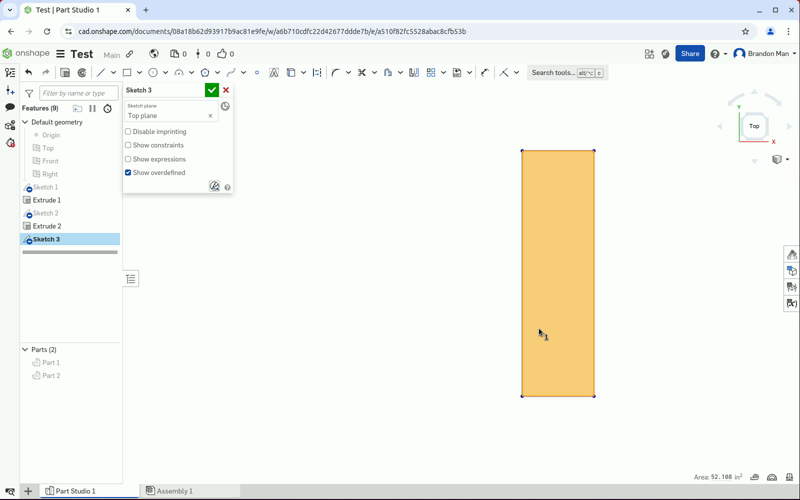
scroll(-6)
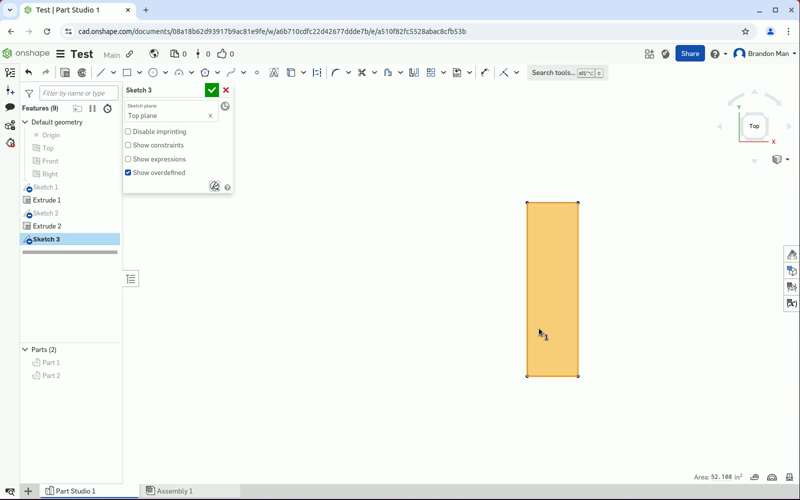
scroll(-6)
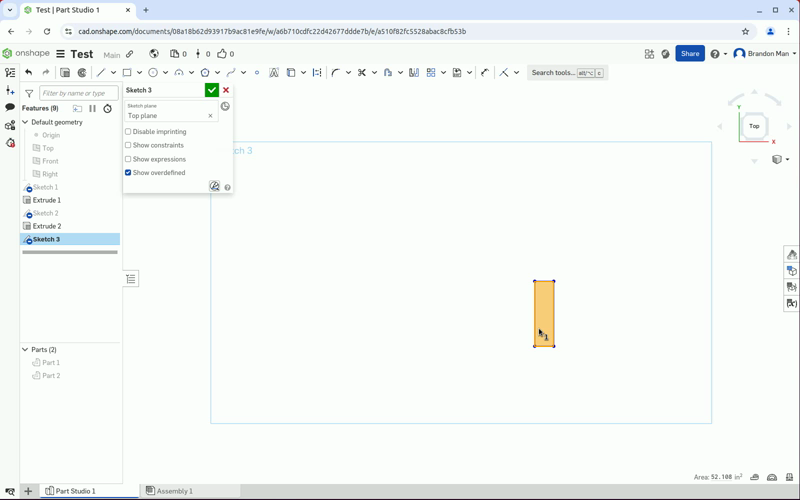
mouse_move(73, 352)
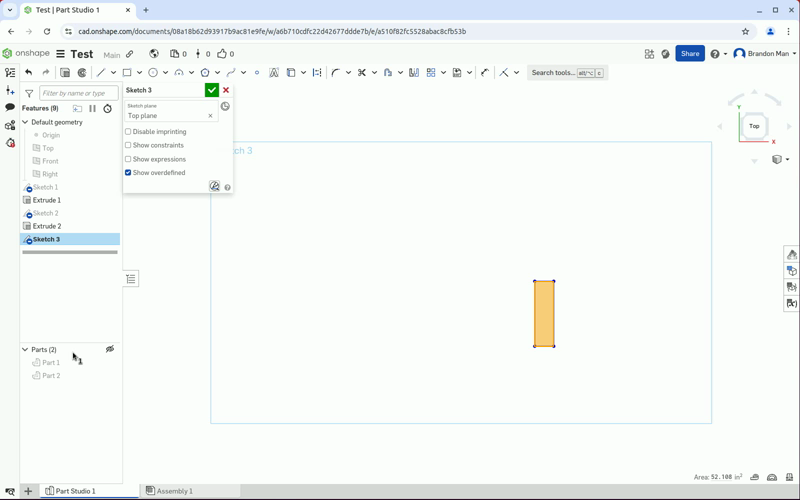
key(shift+y)
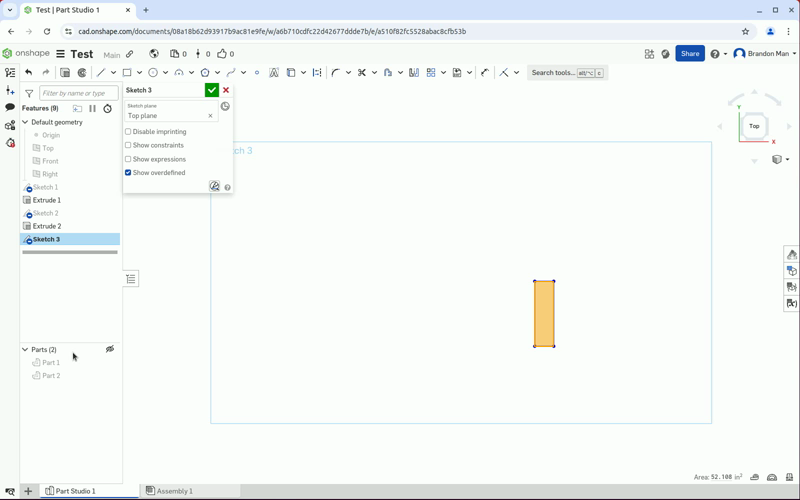
key(shift+e)
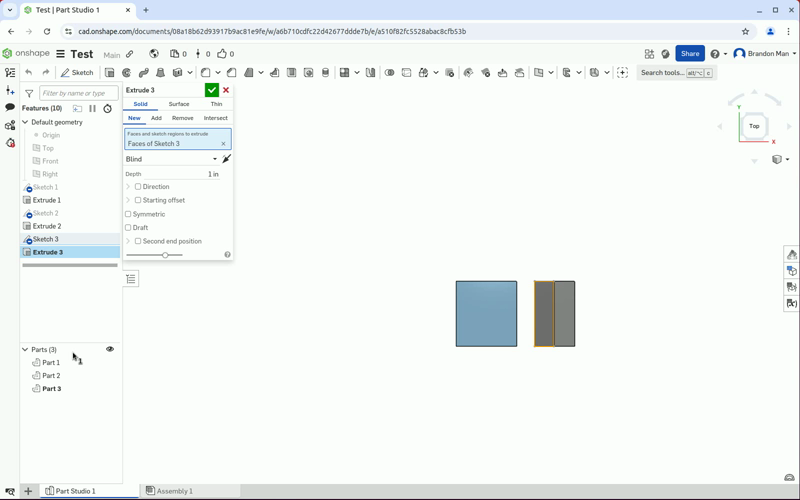
mouse_move(143, 106)
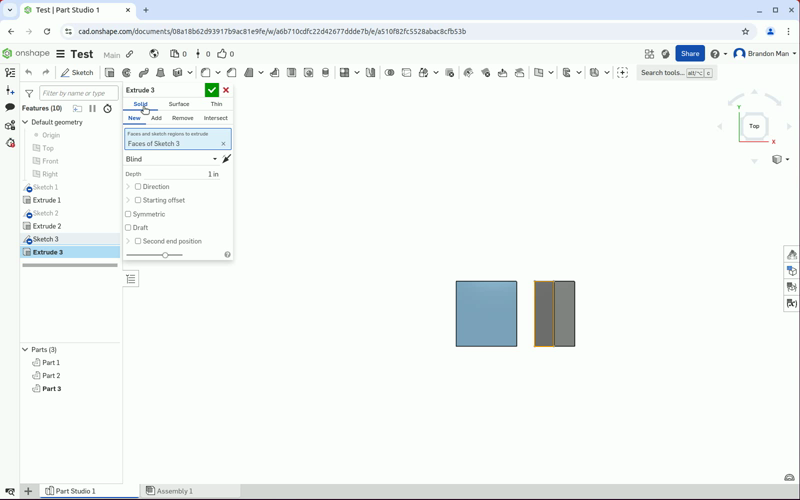
click(143, 106)
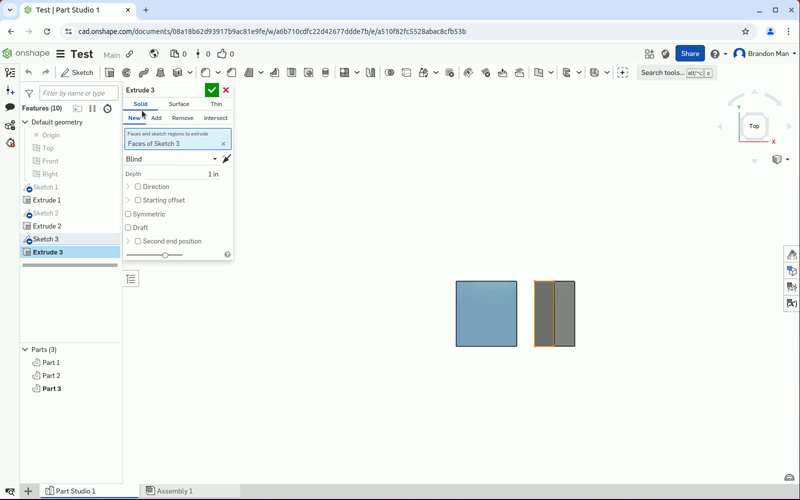
mouse_move(137, 120)
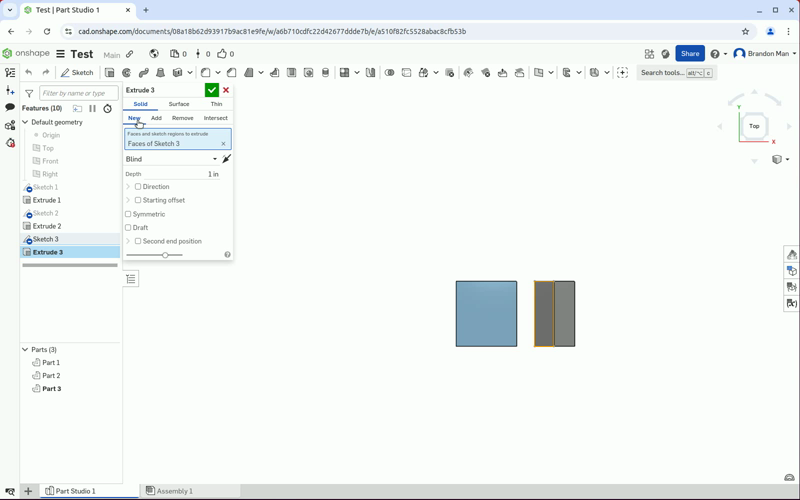
click(137, 120)
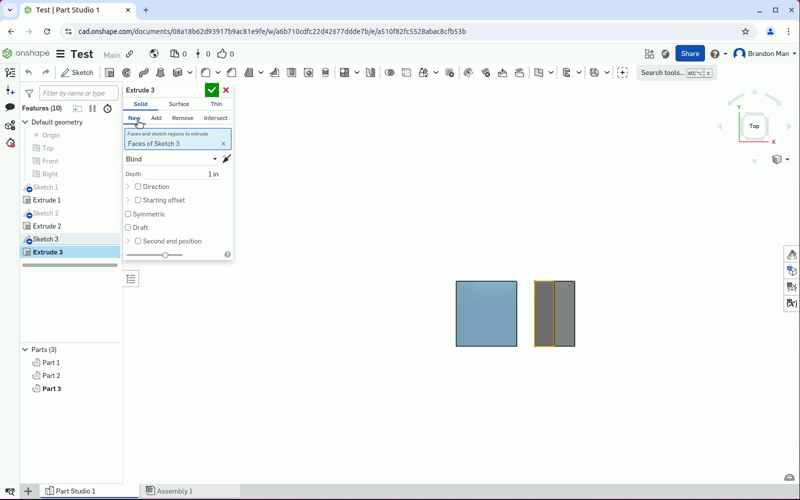
key(tab, 4)
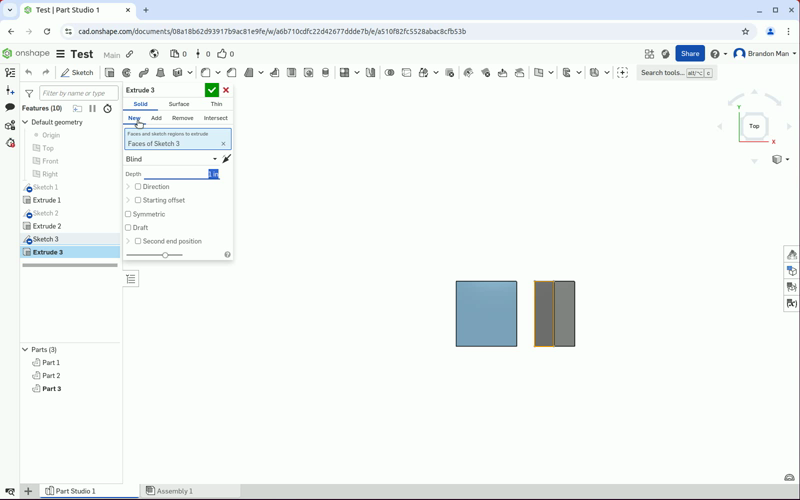
text(-11.073)
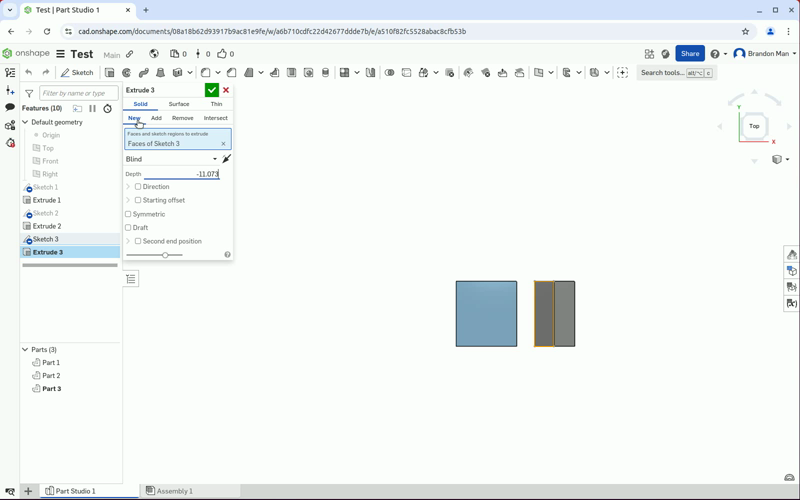
key(enter)
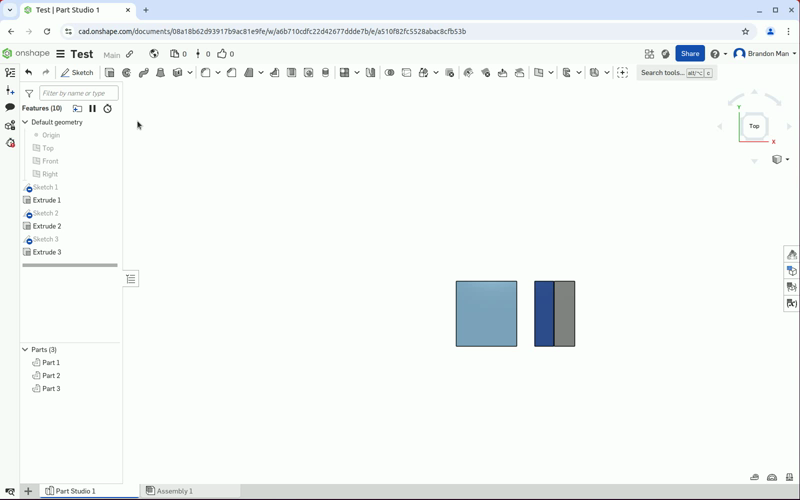
key(shift+h)
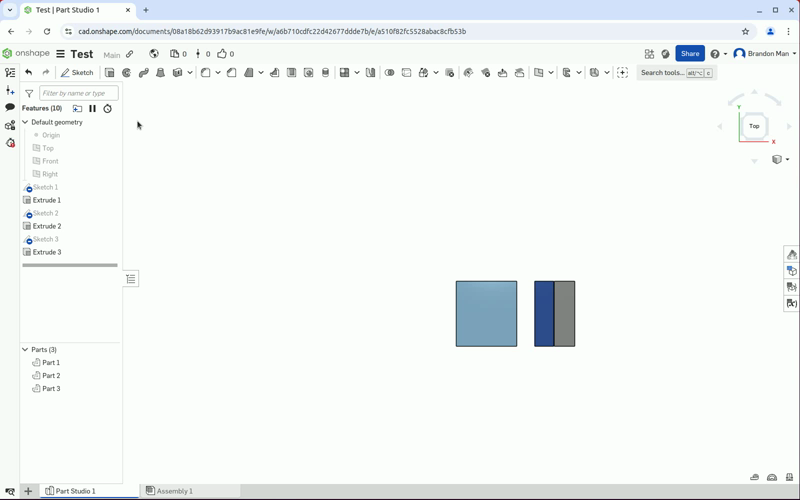
key(shift+h)
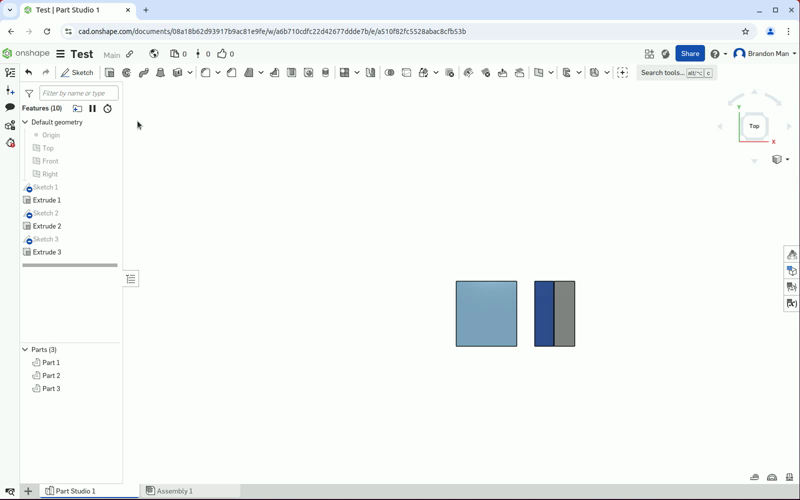
mouse_move(73, 189)
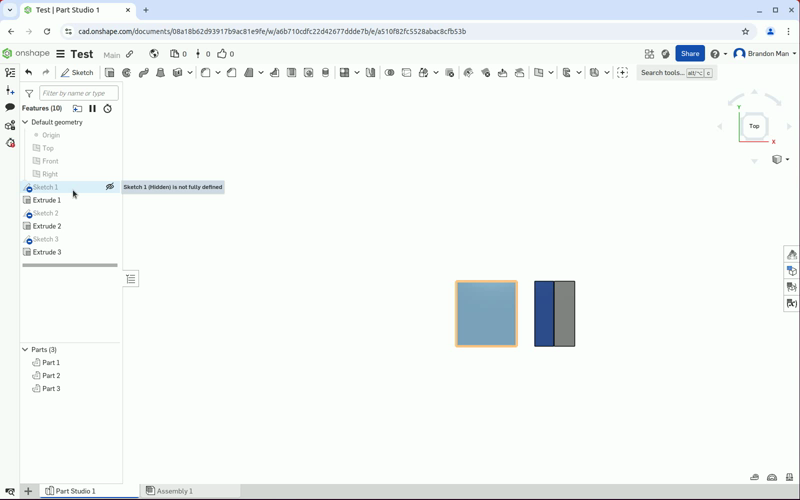
click(73, 189)
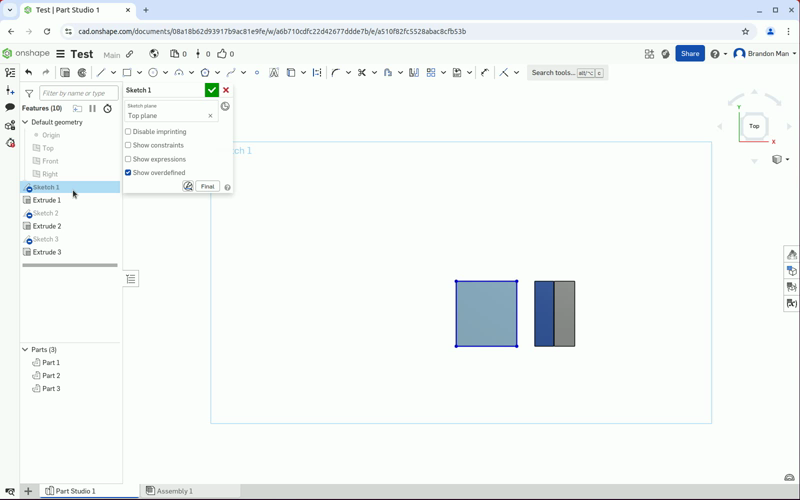
mouse_move(229, 92)
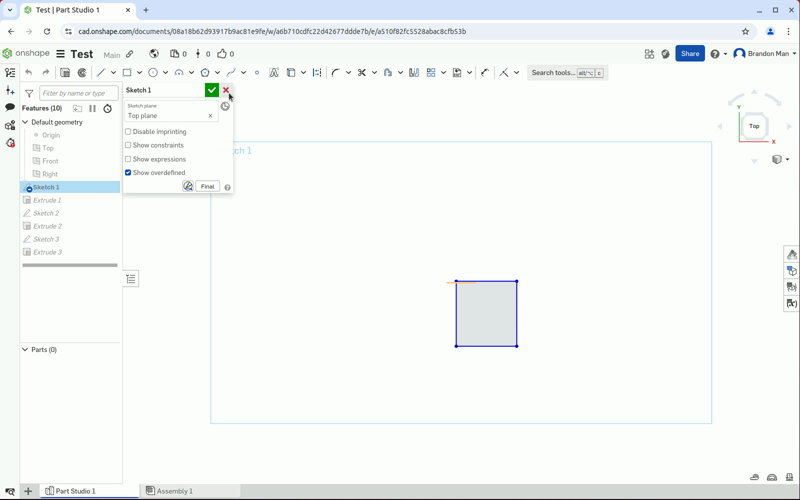
click(229, 92)
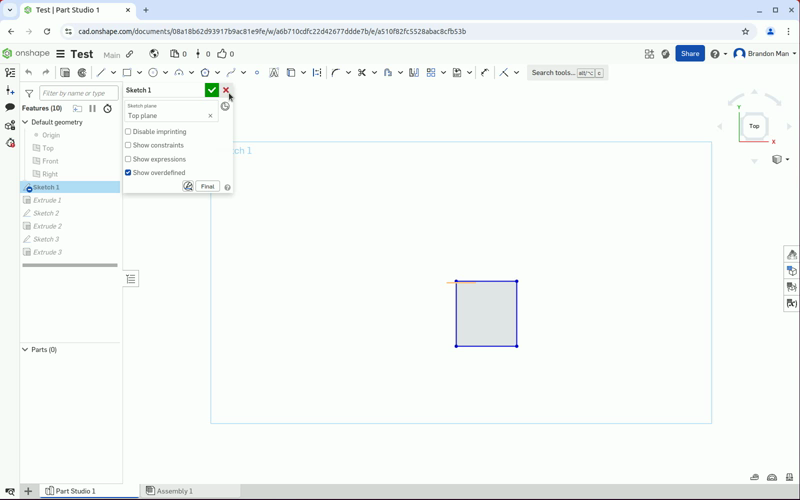
key(shift+s)
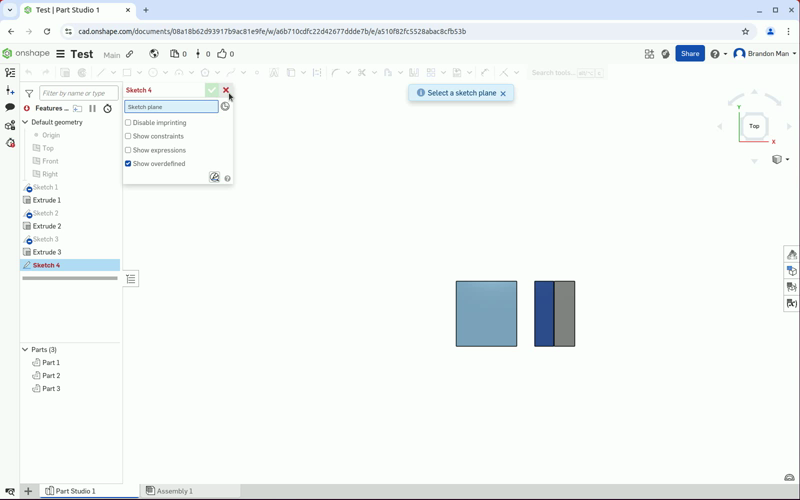
mouse_move(73, 150)
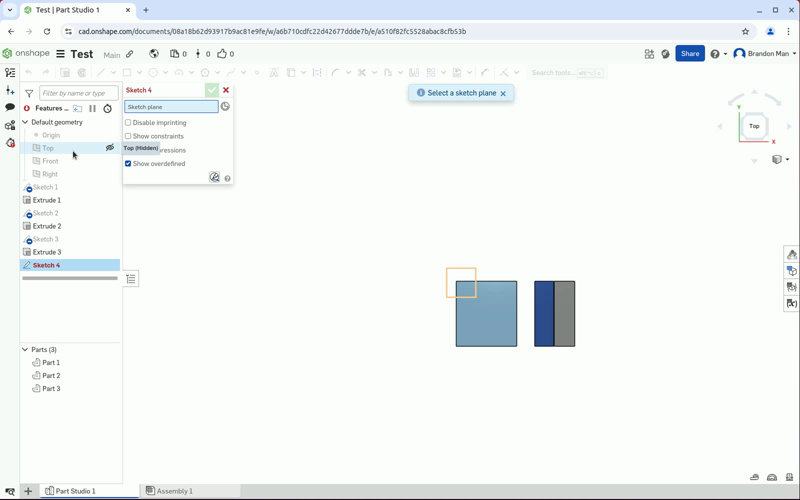
click(73, 150)
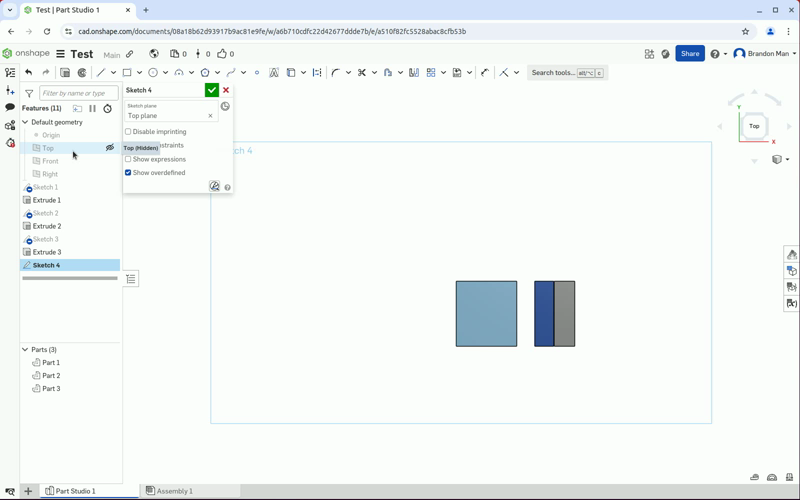
mouse_move(73, 352)
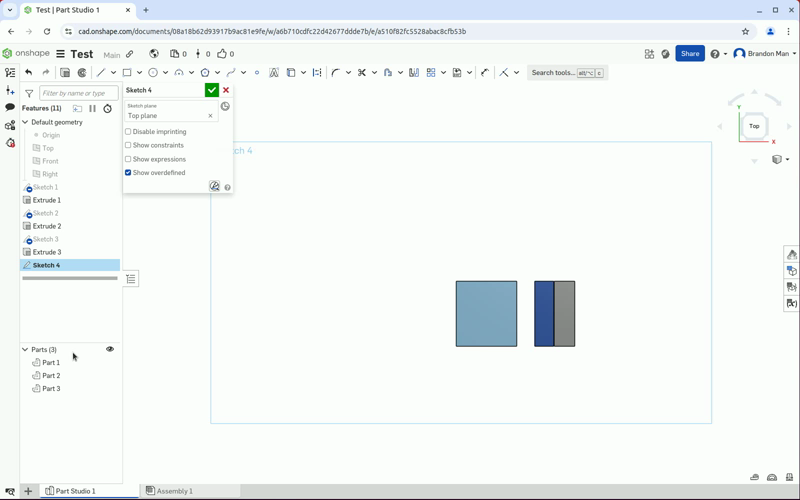
key(y)
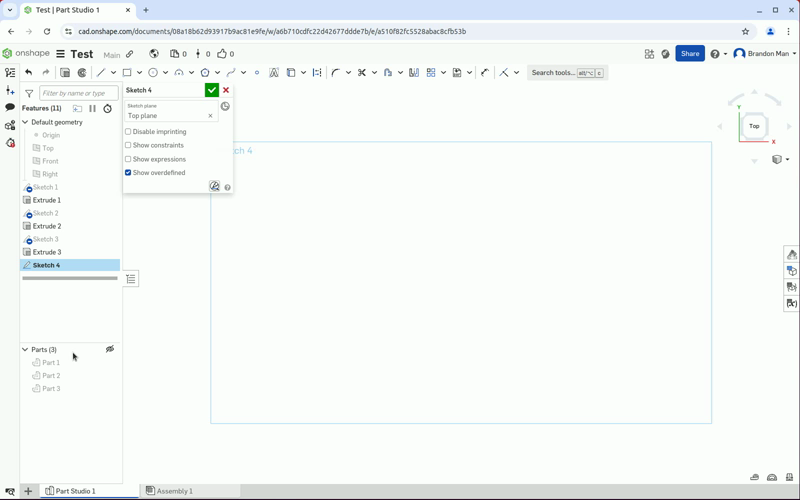
key(l)
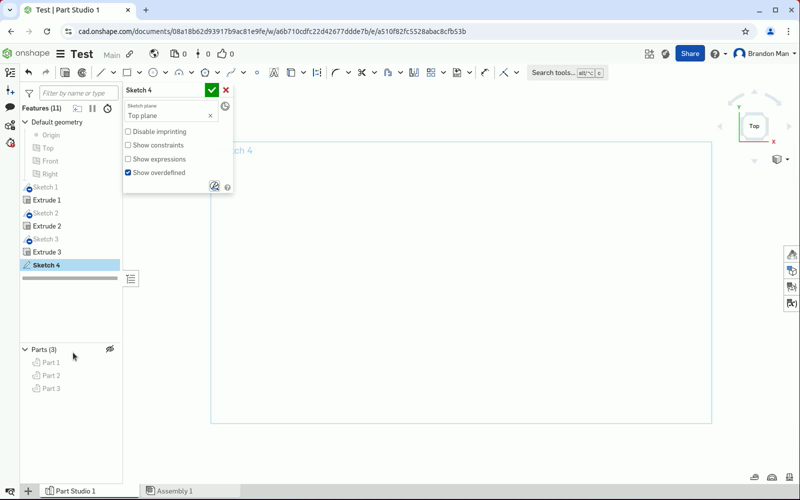
key_down(shift)
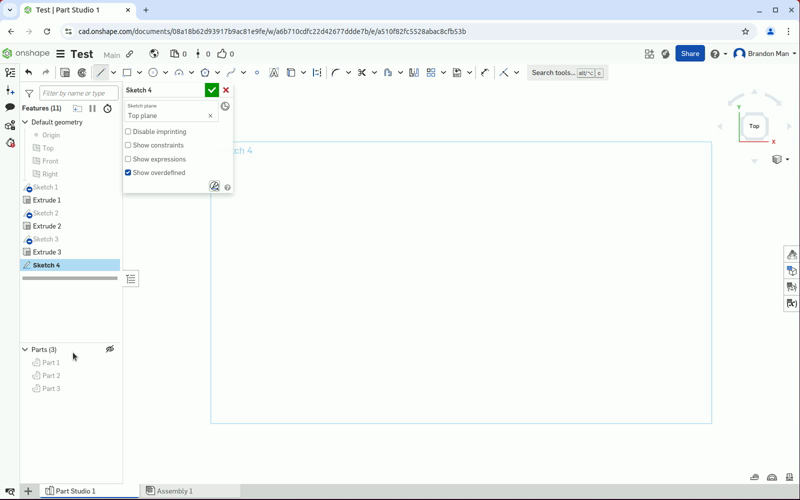
mouse_move(515, 346)
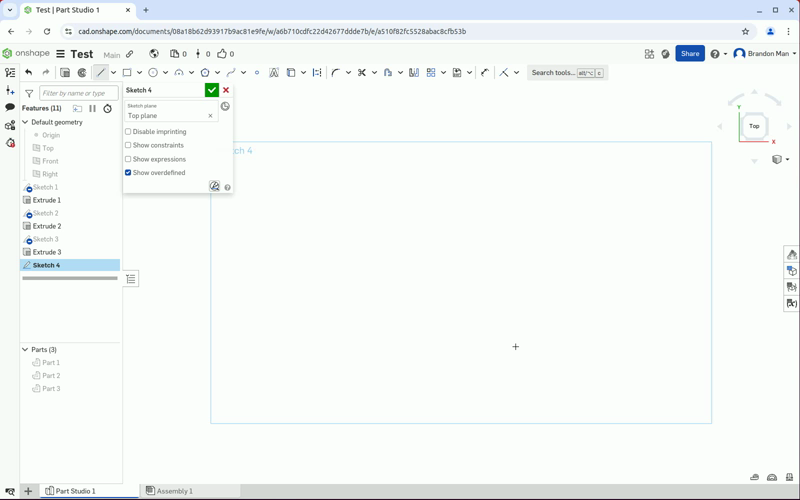
click(515, 346)
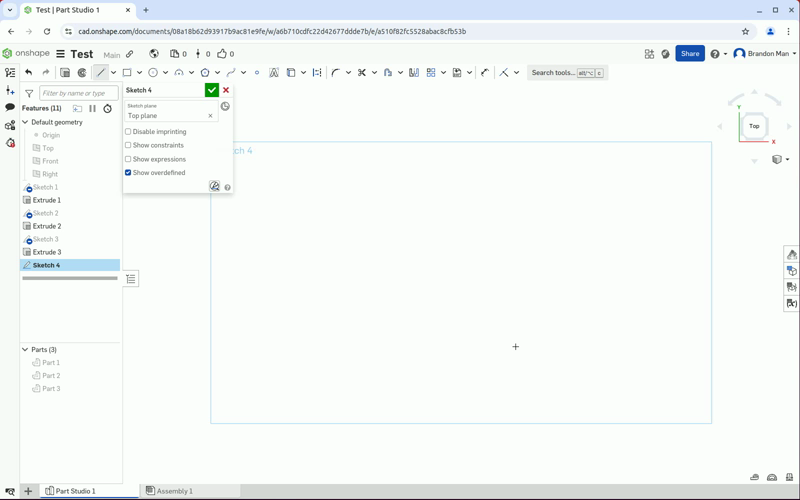
key_up(shift)
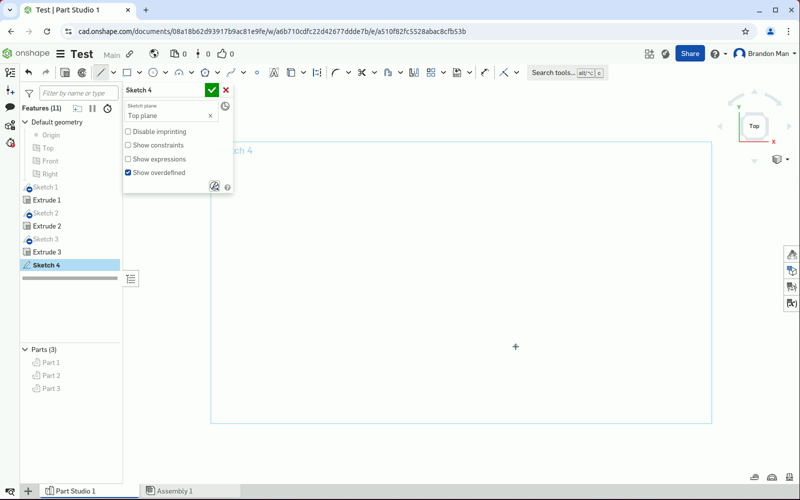
key_down(shift)
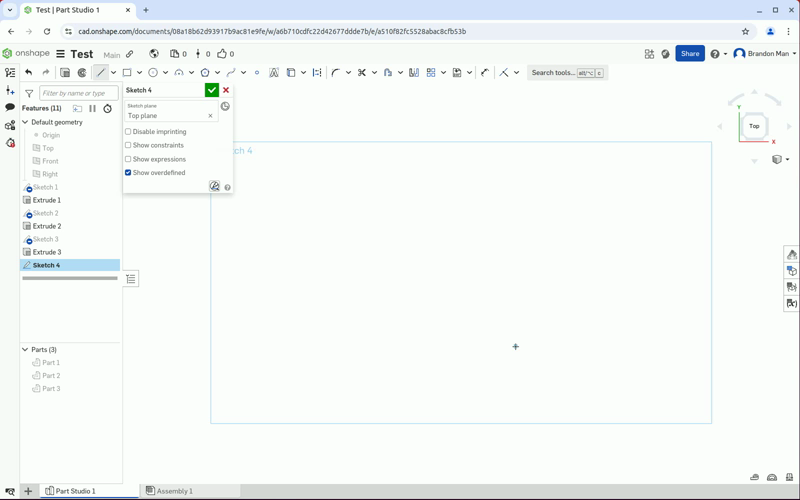
mouse_move(545, 346)
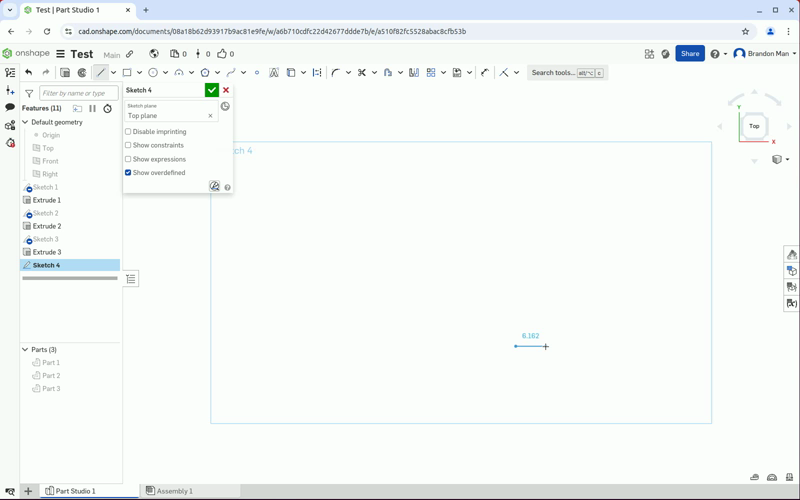
mouse_move(534, 346)
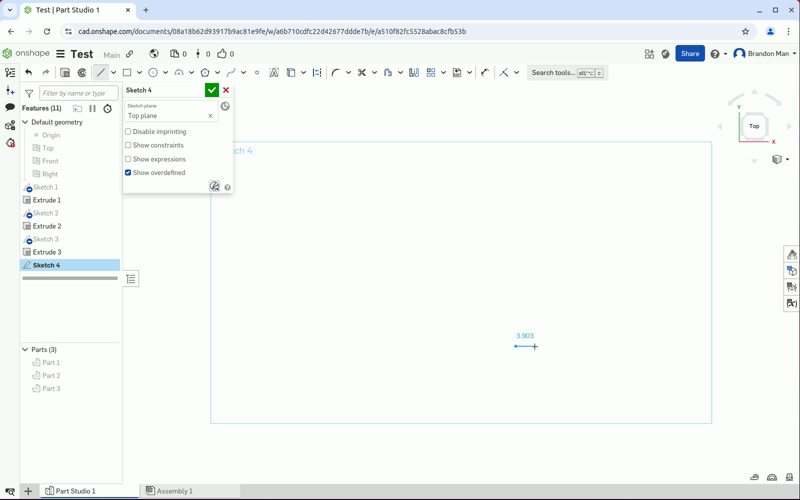
click(534, 346)
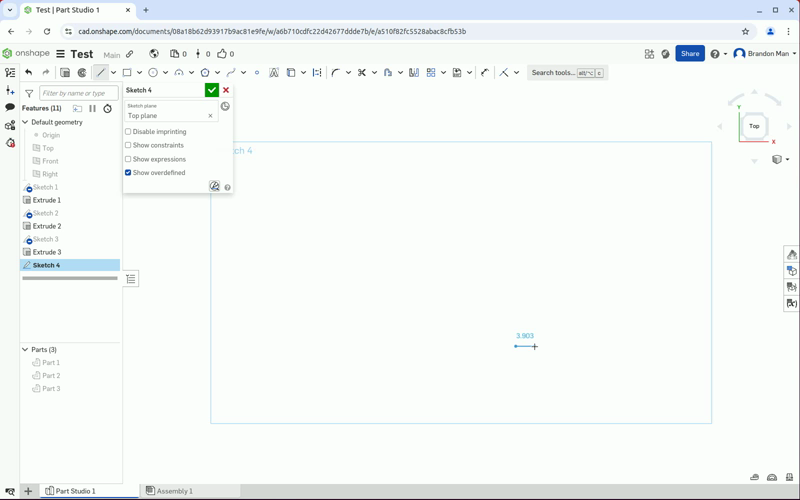
key_up(shift)
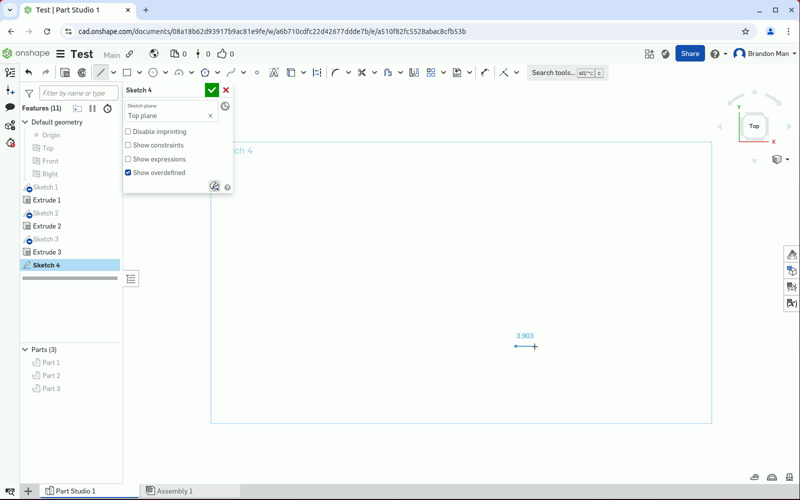
key_down(shift)
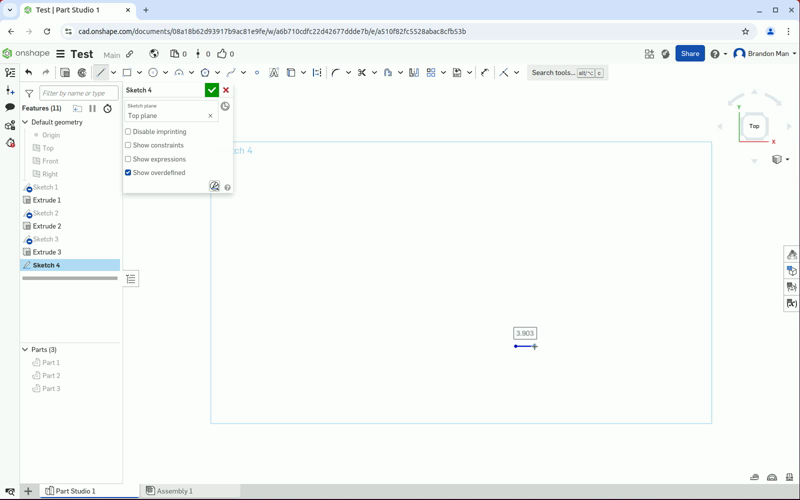
mouse_move(534, 281)
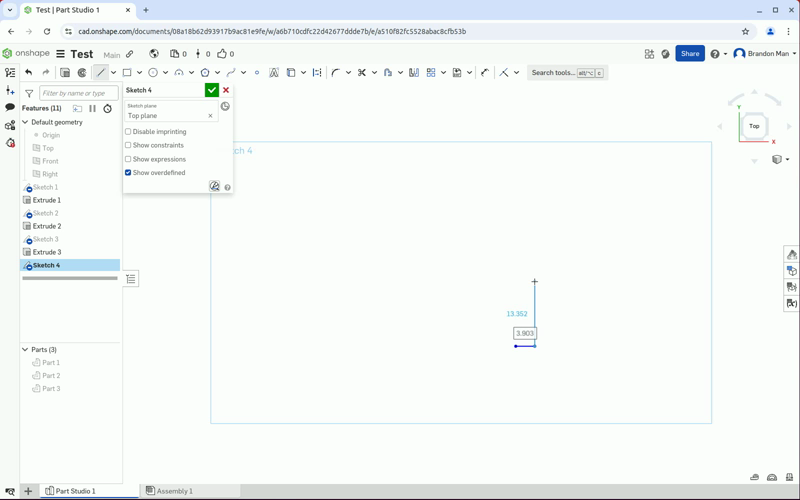
click(534, 281)
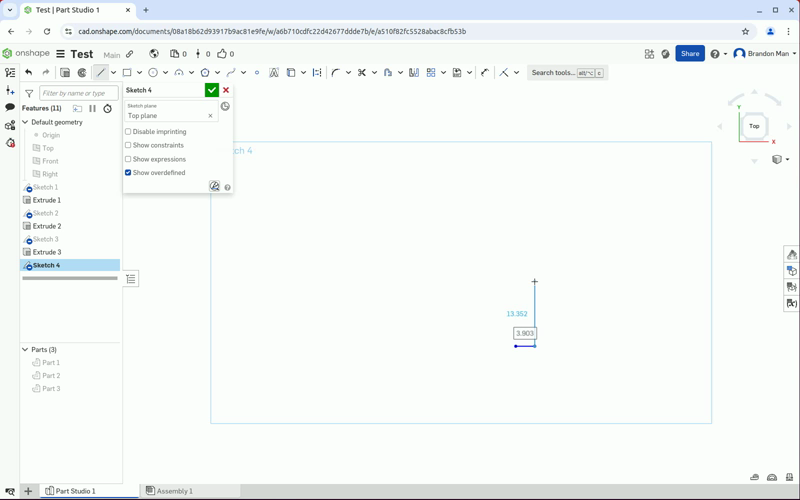
key_up(shift)
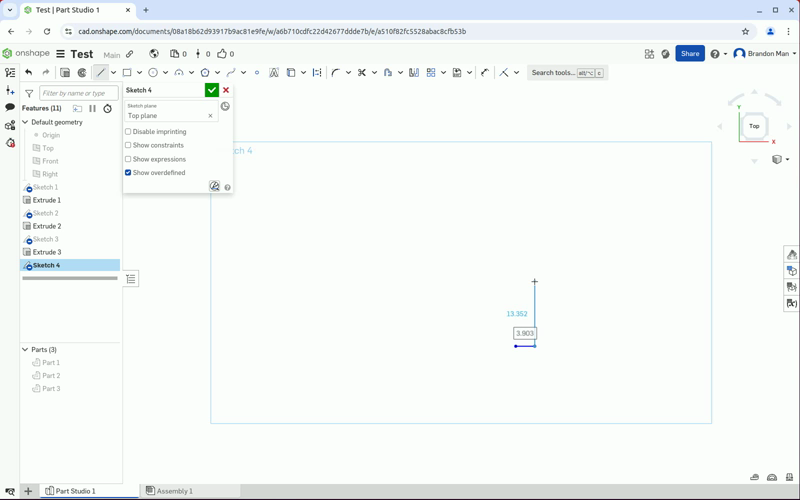
key_down(shift)
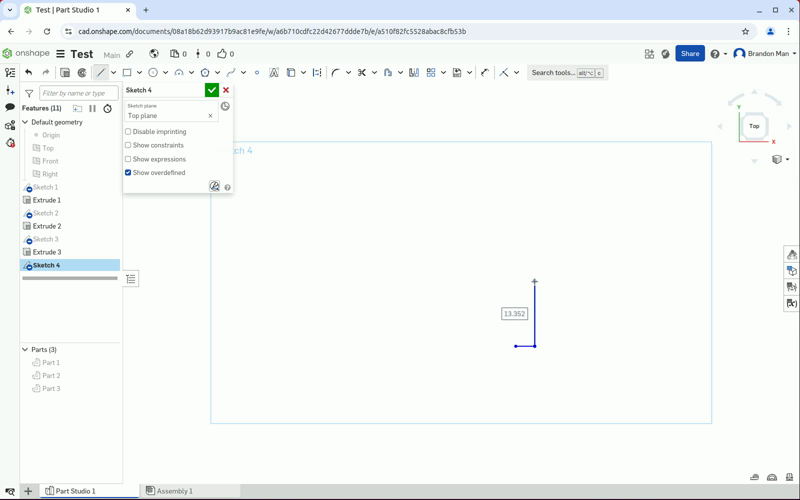
mouse_move(564, 281)
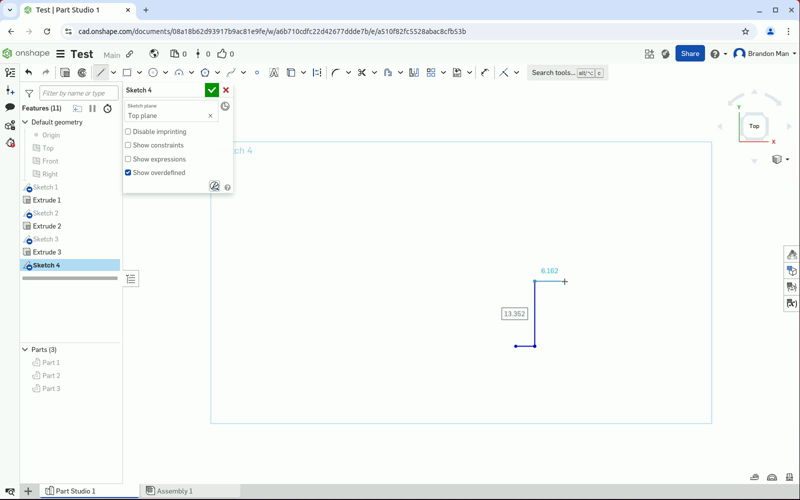
mouse_move(515, 281)
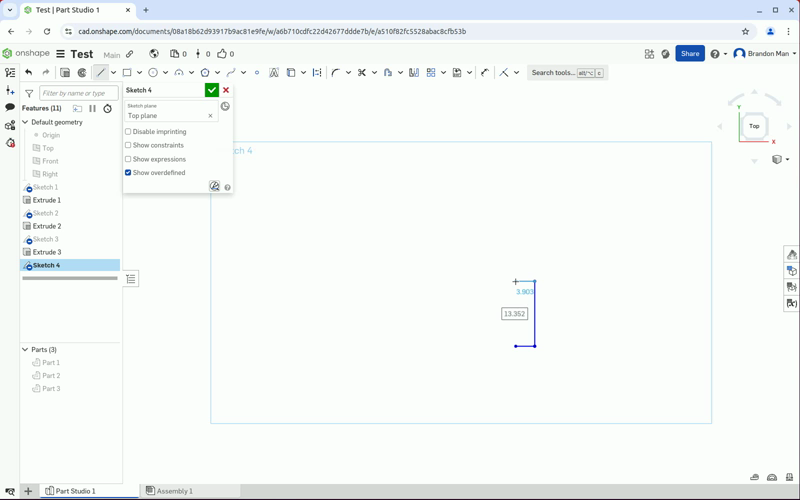
click(515, 281)
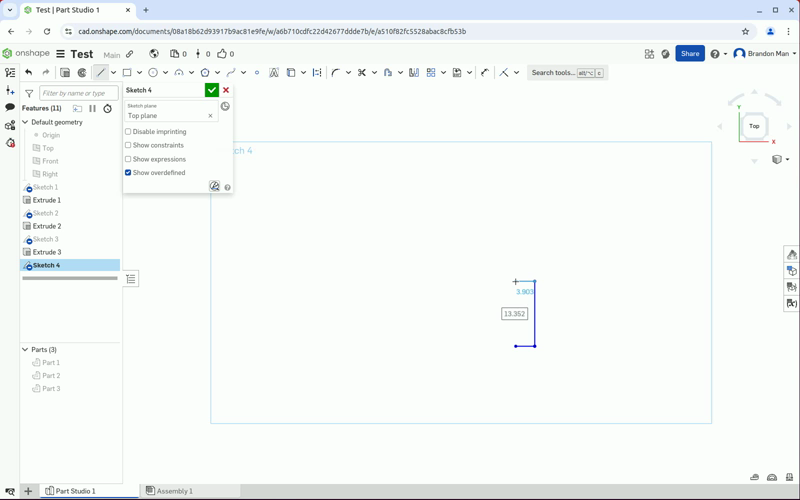
key_up(shift)
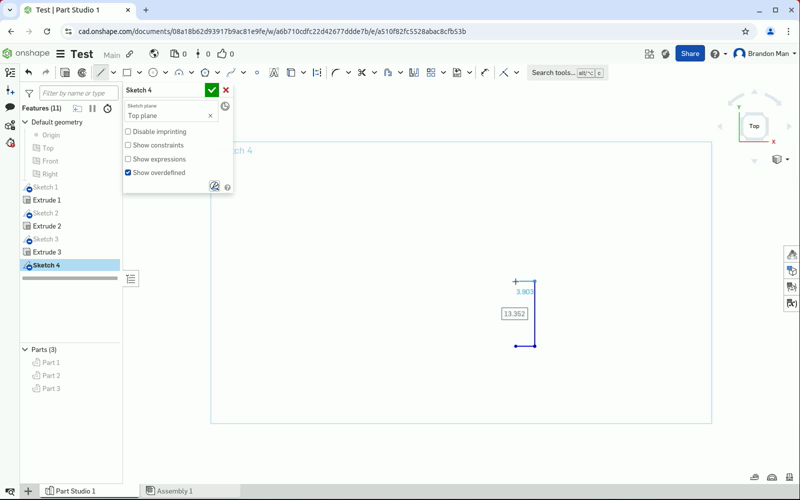
key_down(shift)
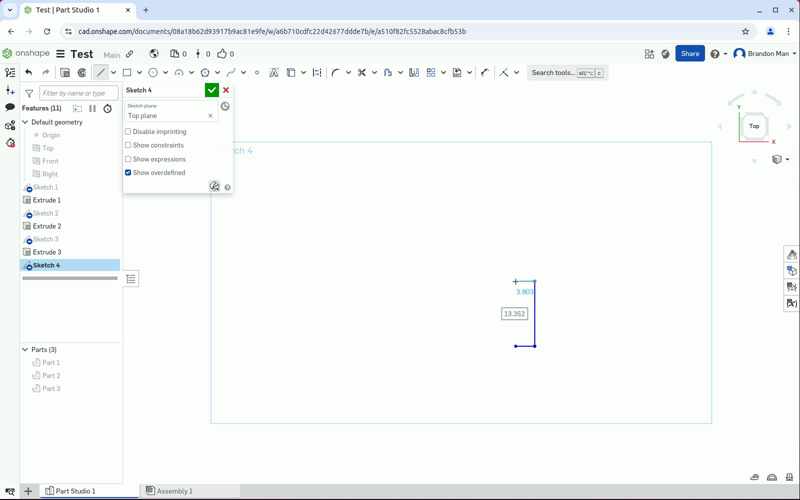
mouse_move(515, 346)
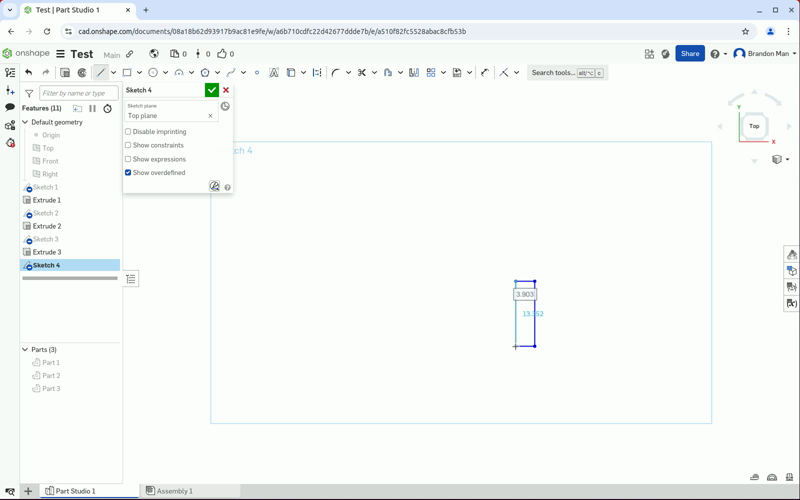
key_up(shift)
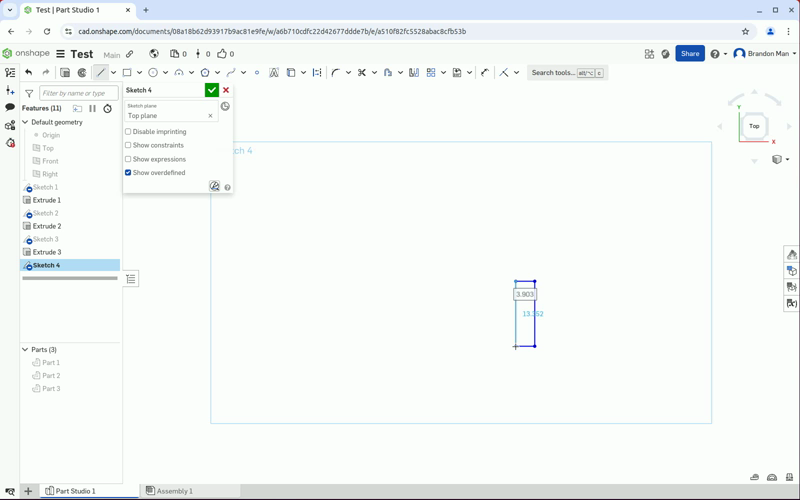
click(515, 346)
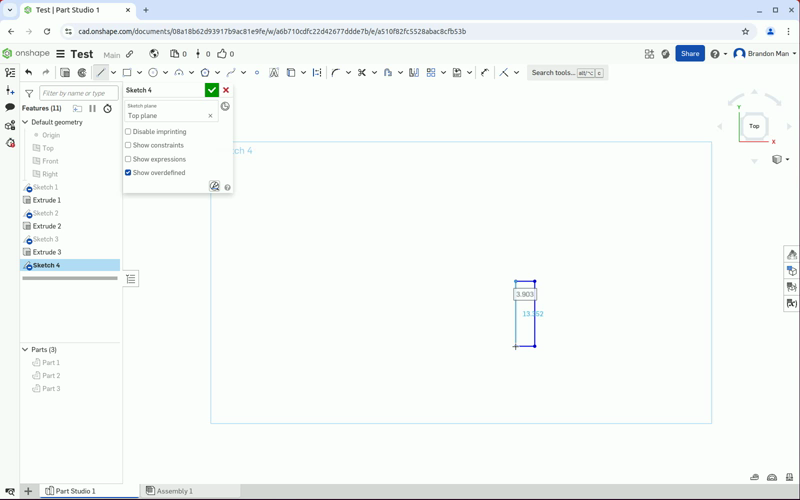
key(esc)
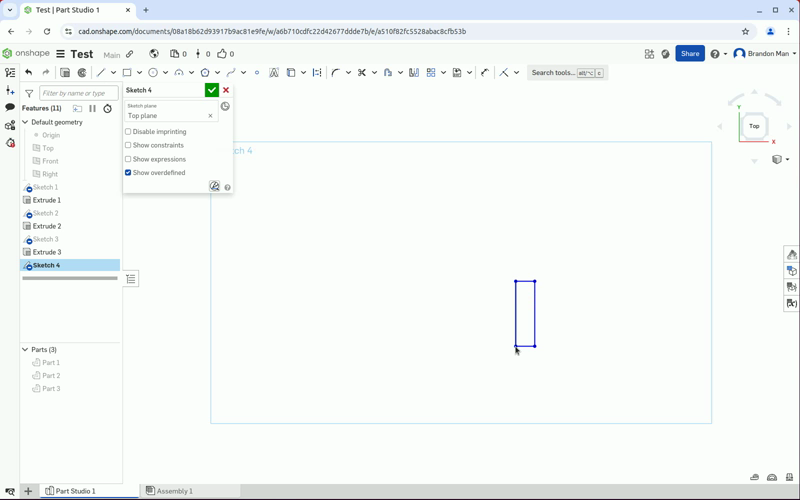
mouse_move(533, 320)
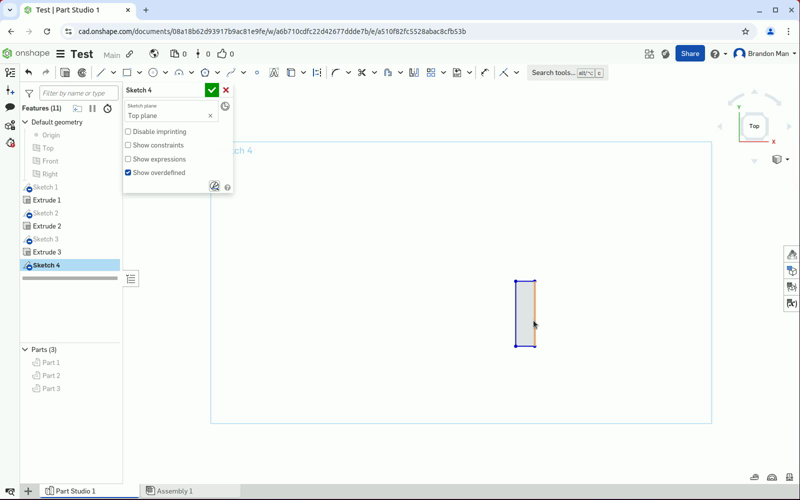
scroll(6)
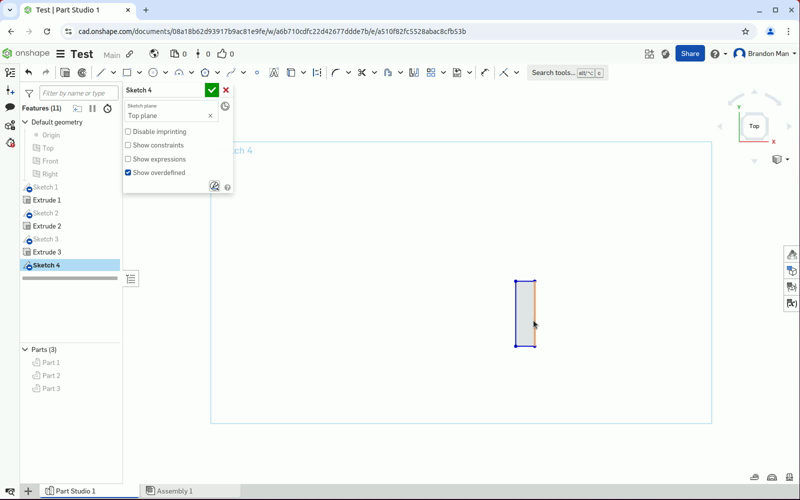
scroll(6)
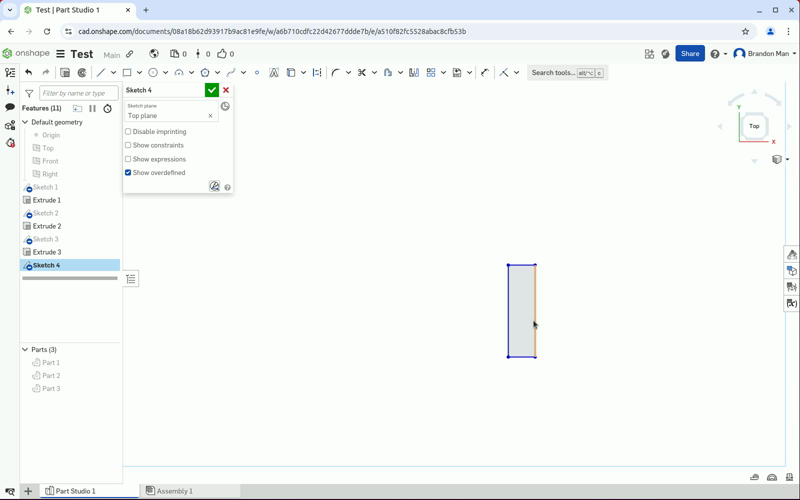
scroll(6)
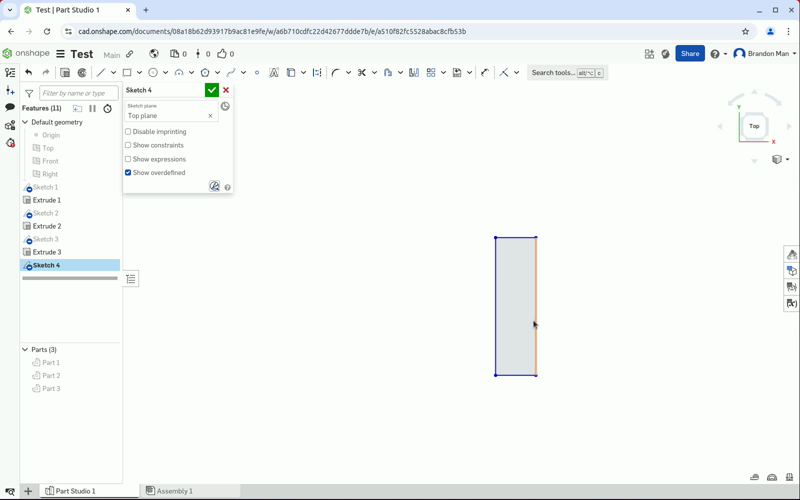
scroll(6)
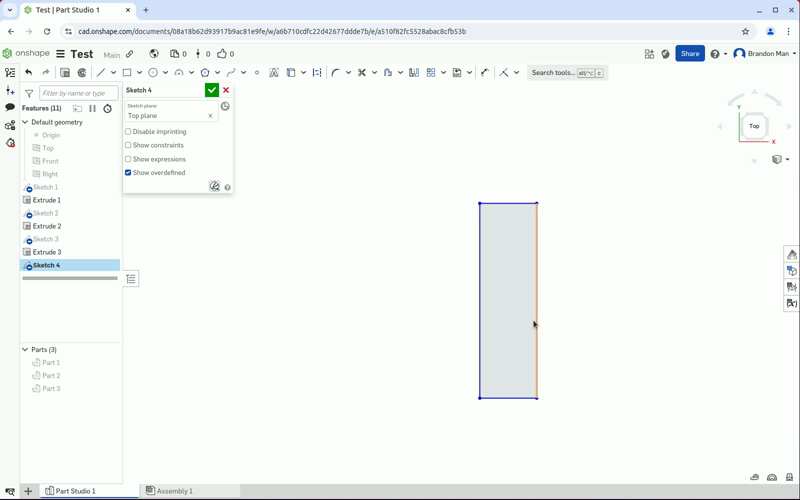
scroll(6)
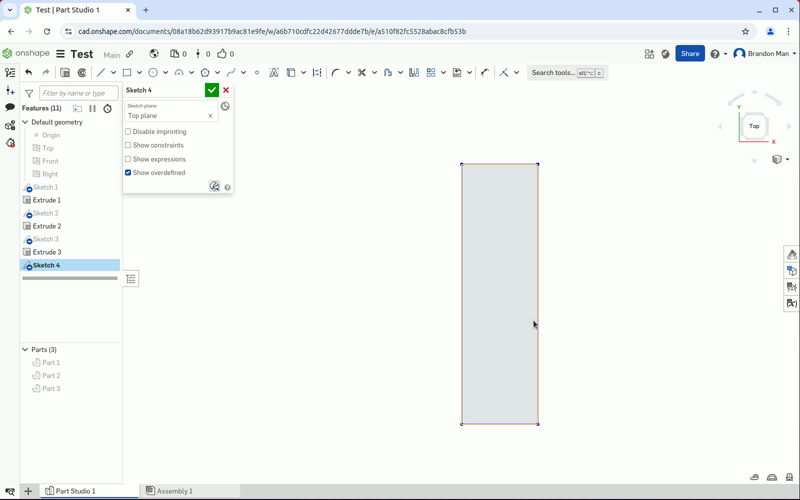
scroll(6)
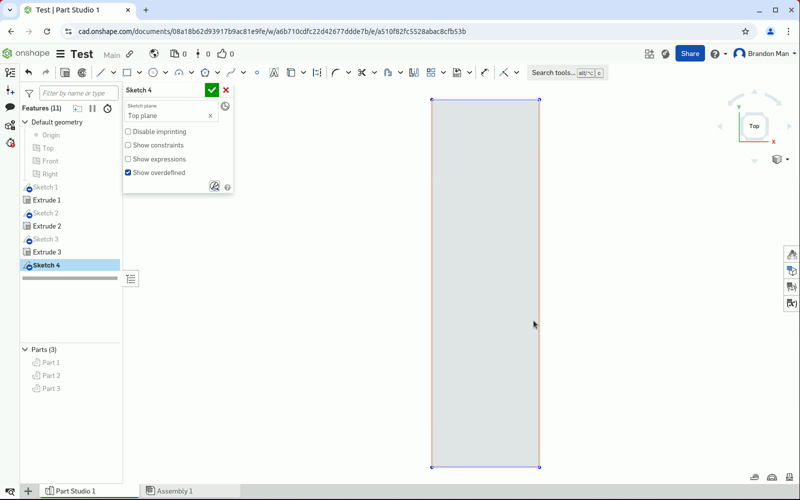
scroll(6)
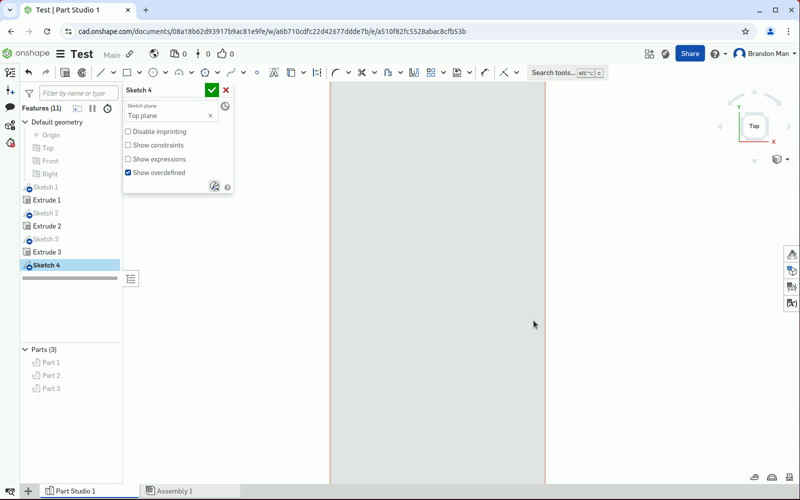
click(533, 320)
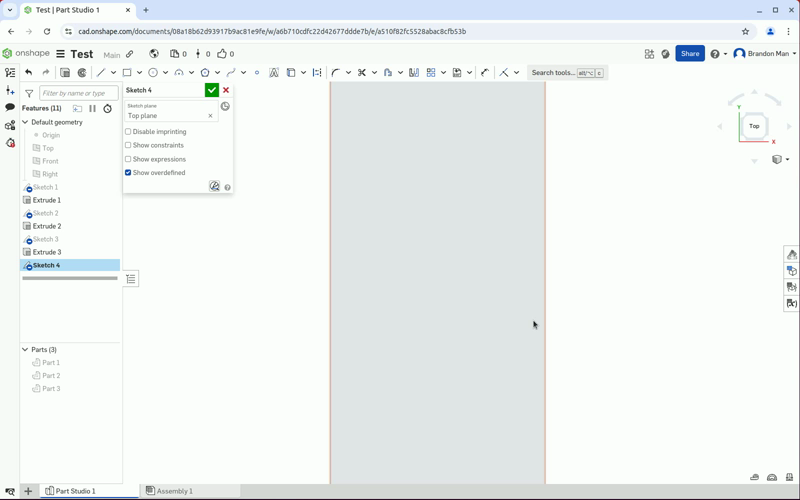
scroll(-6)
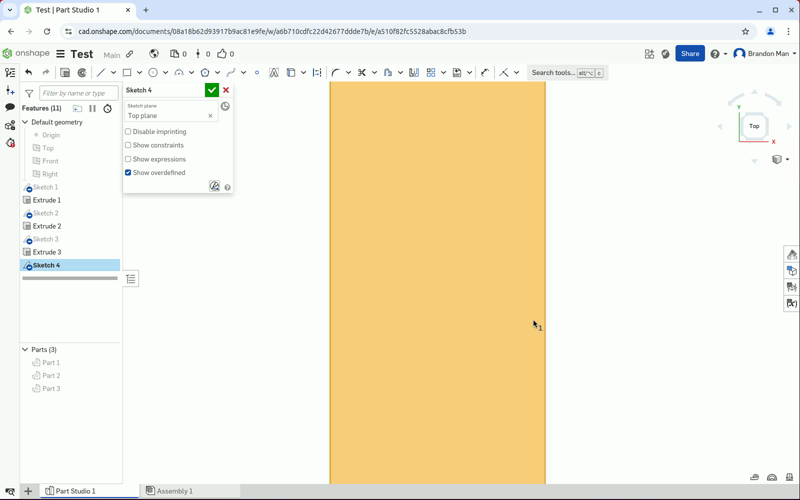
scroll(-6)
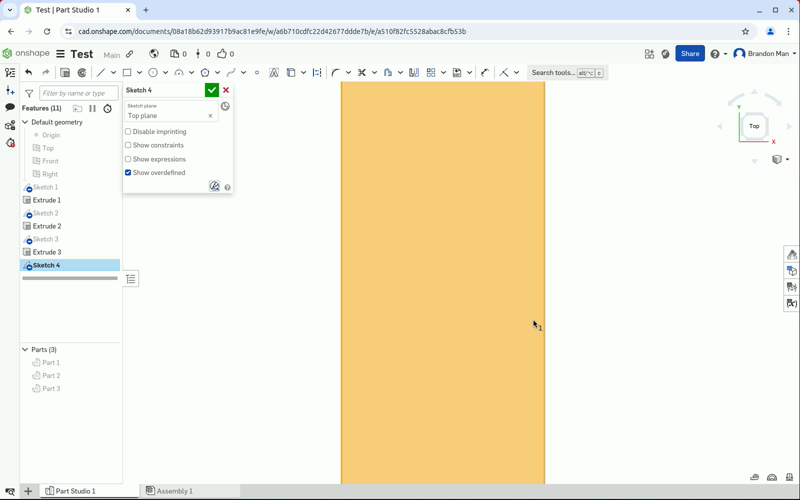
scroll(-6)
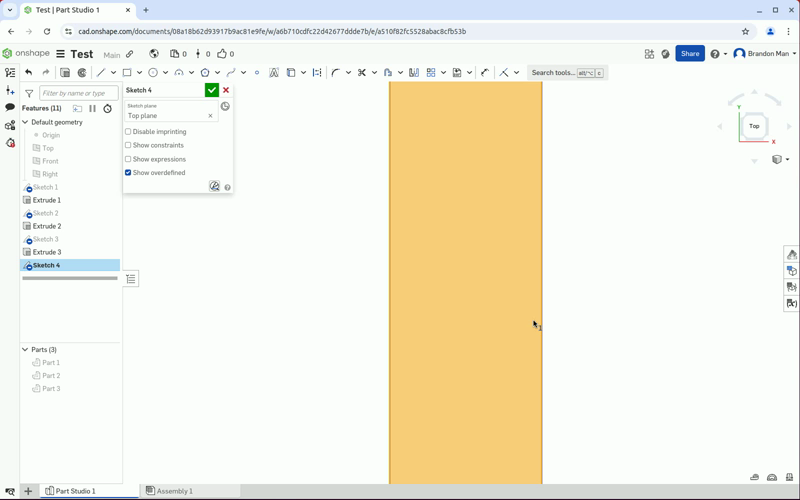
scroll(-6)
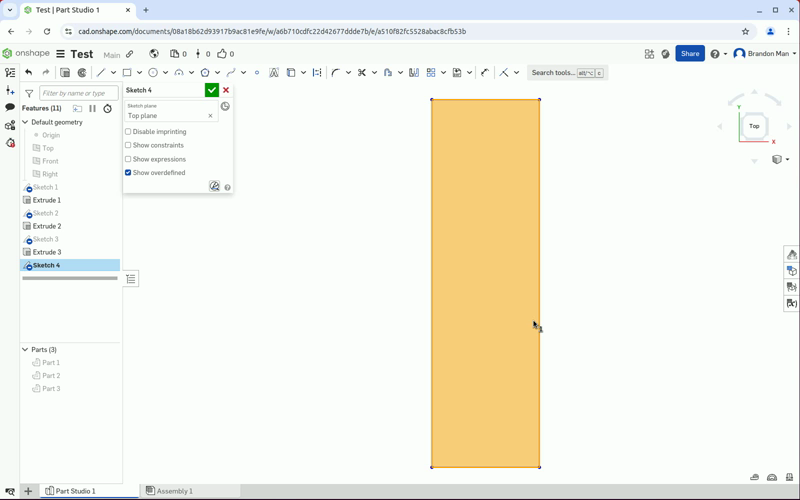
scroll(-6)
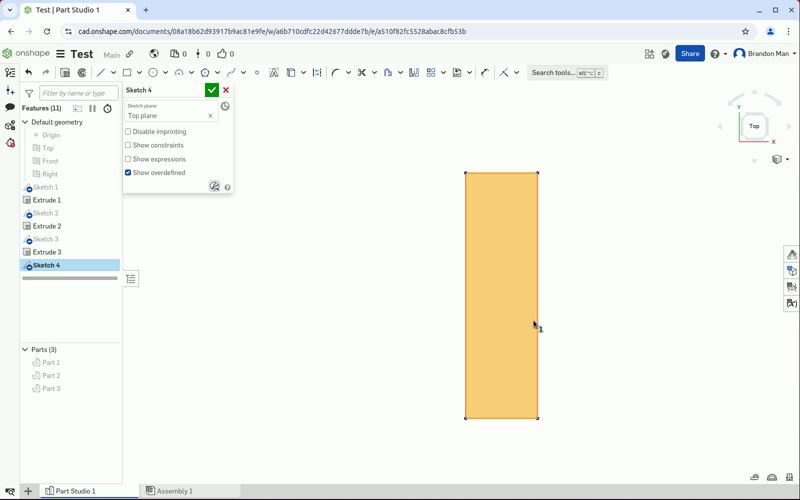
scroll(-6)
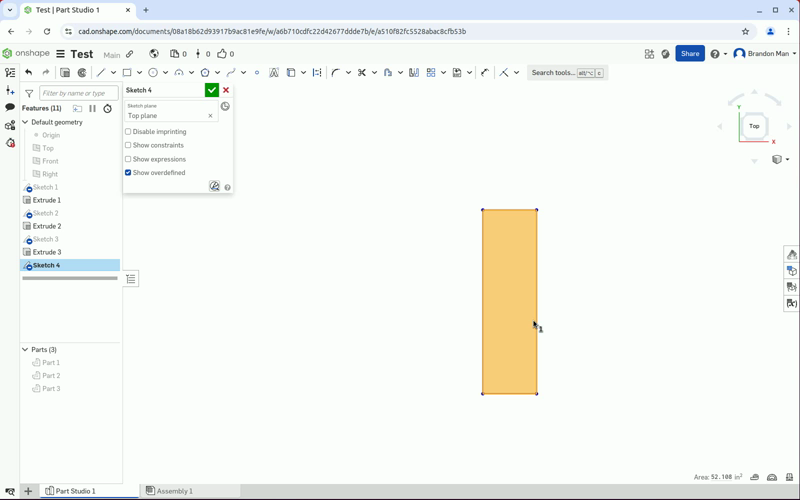
scroll(-6)
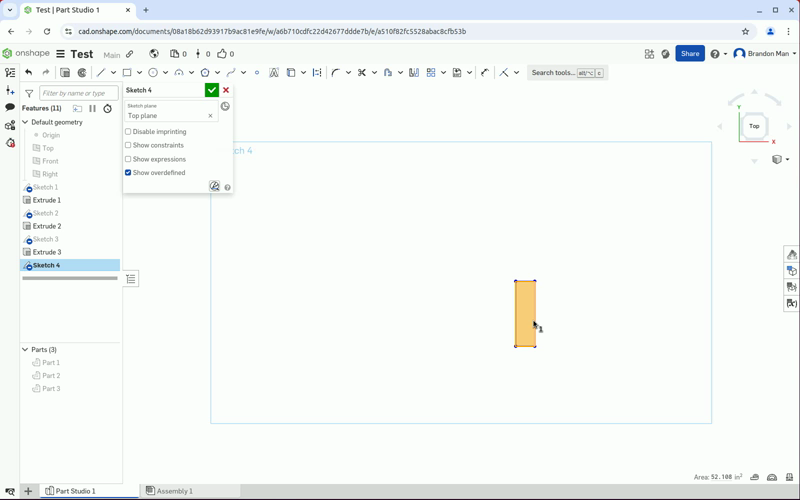
mouse_move(73, 352)
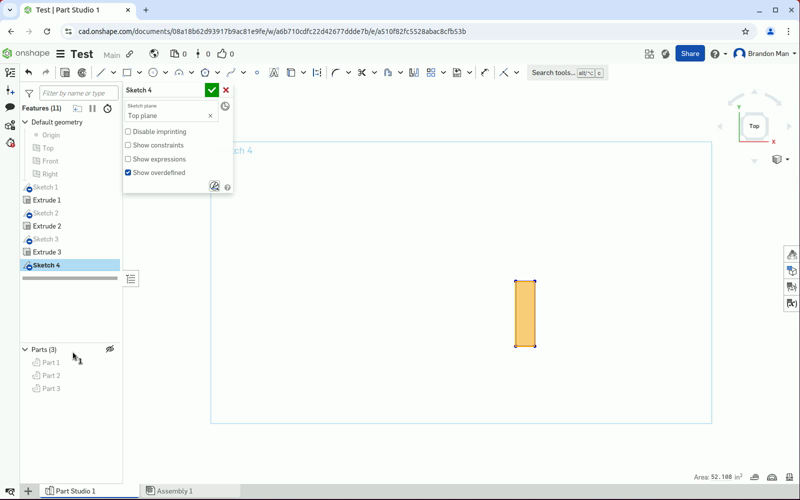
key(shift+y)
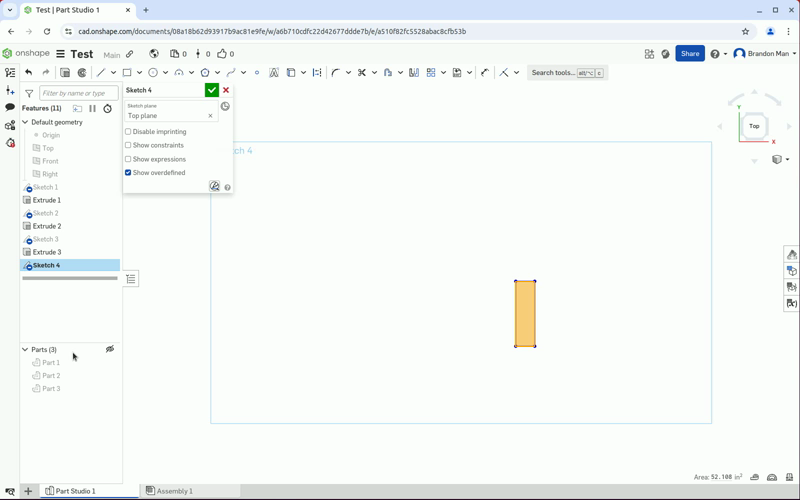
key(shift+e)
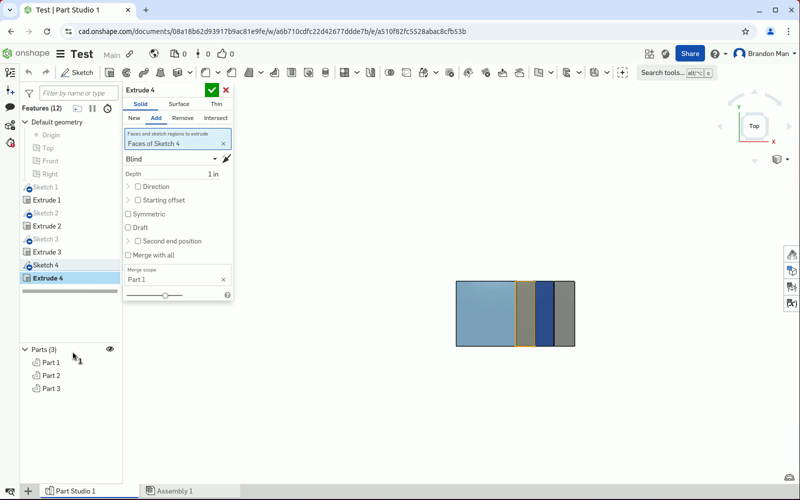
mouse_move(143, 106)
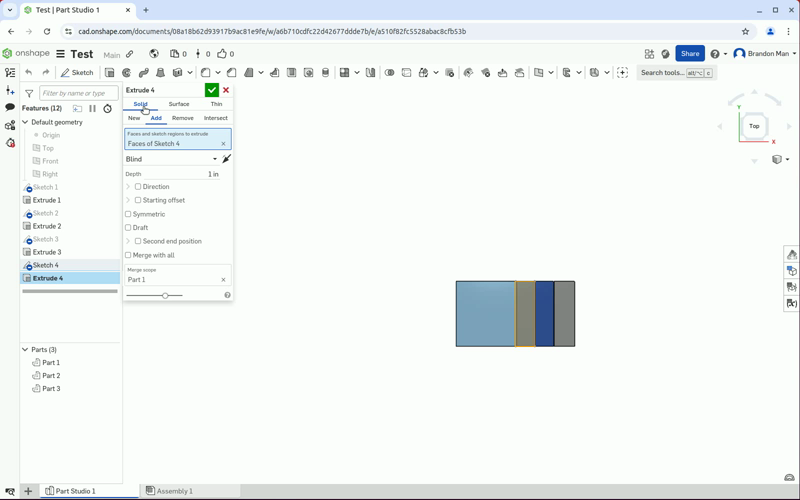
click(143, 106)
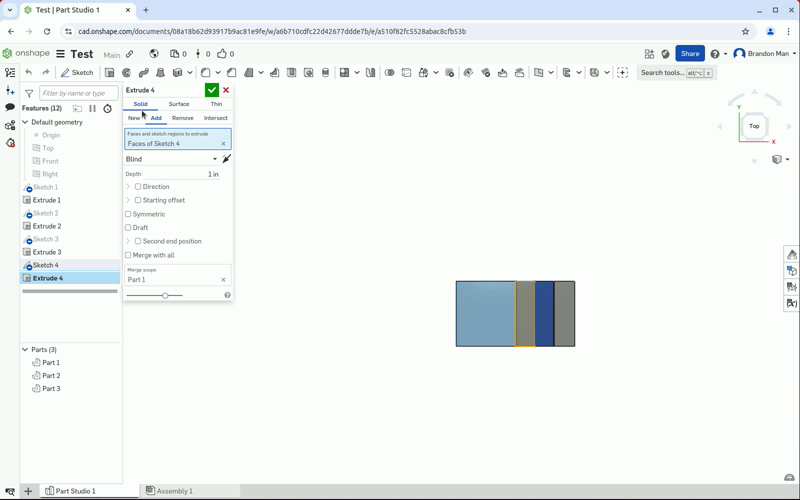
mouse_move(137, 120)
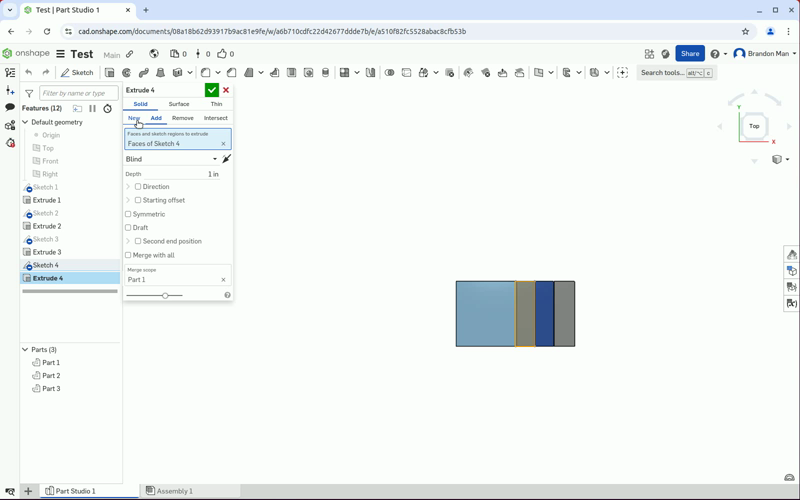
click(137, 120)
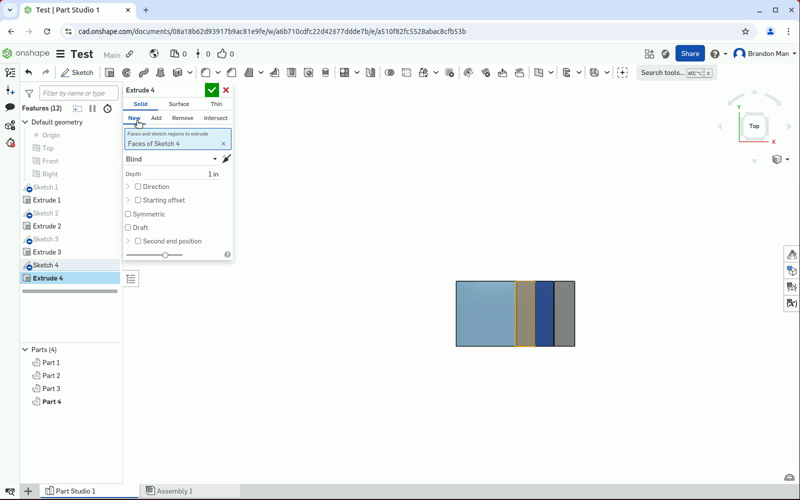
key(tab, 4)
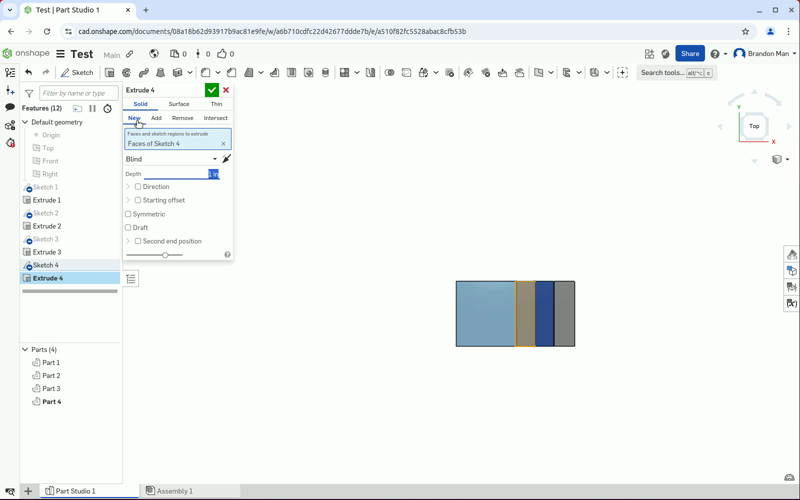
text(-11.073)
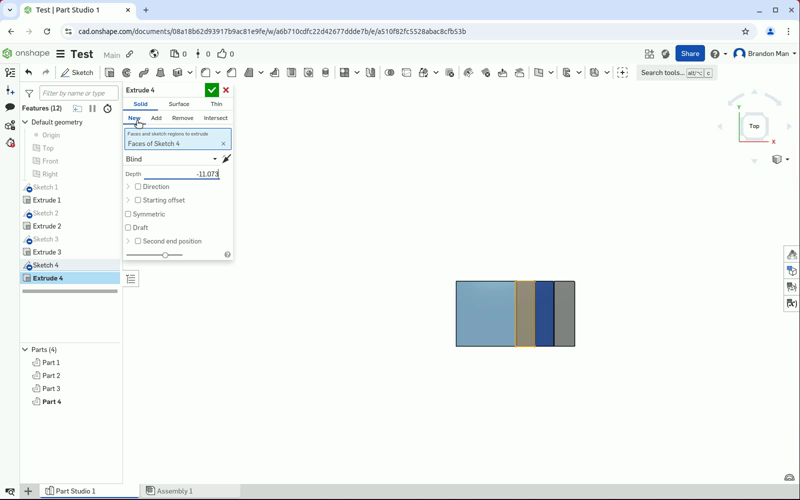
key(enter)
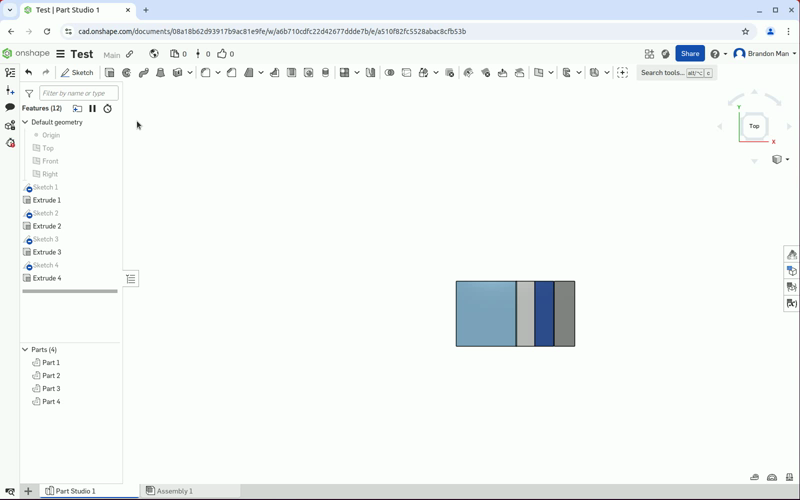
key(shift+h)
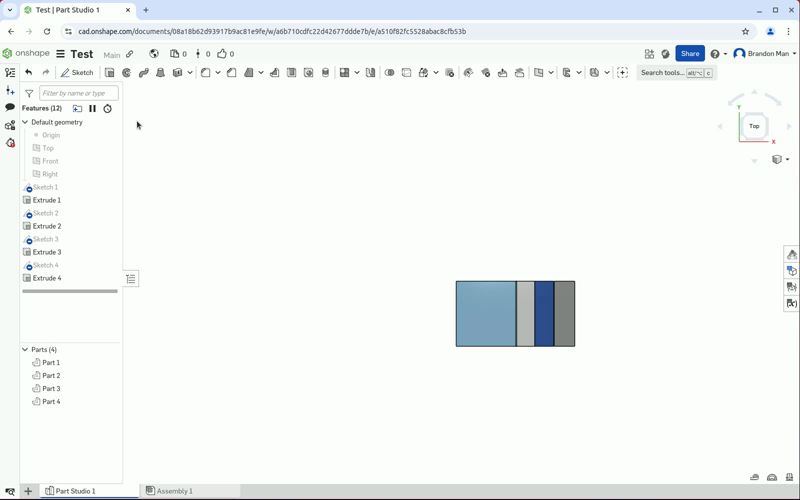
key(shift+h)
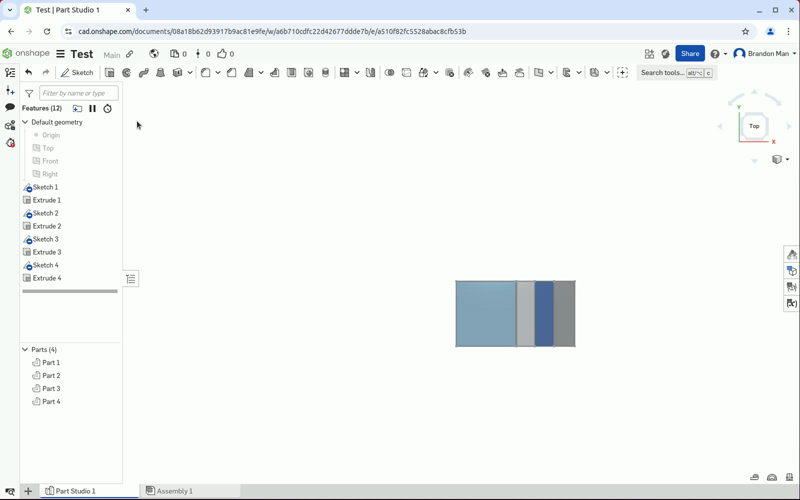
key(shift+7)
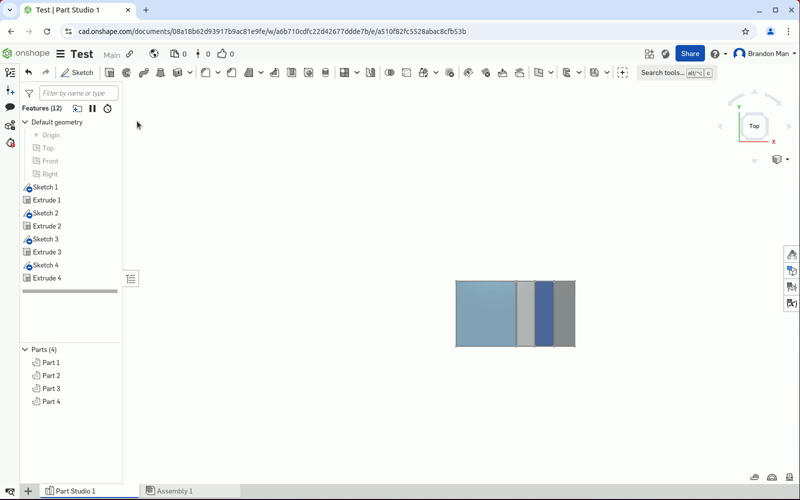
key(up, 3)
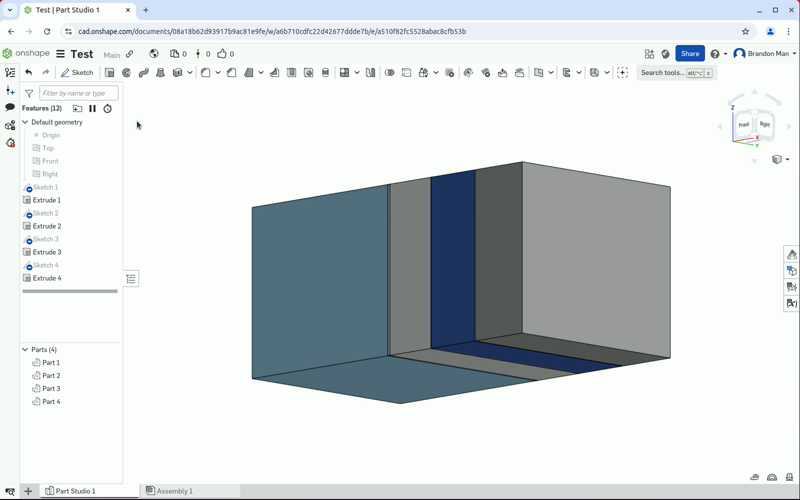
key(left, 3)
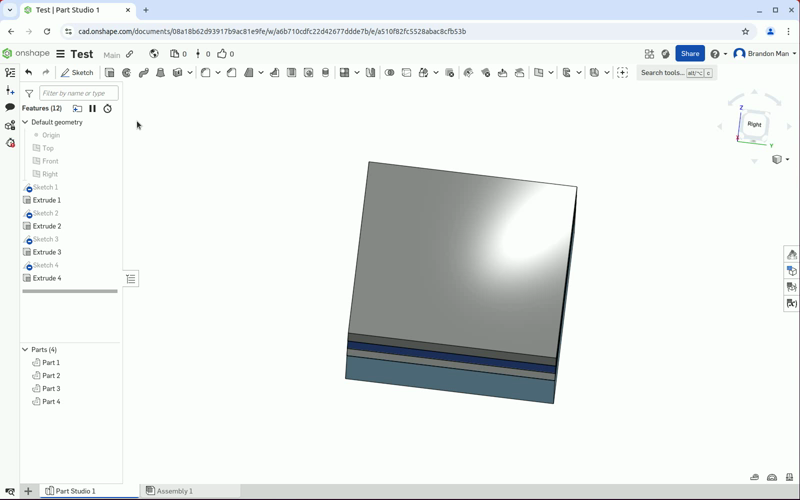
key(right, 3)
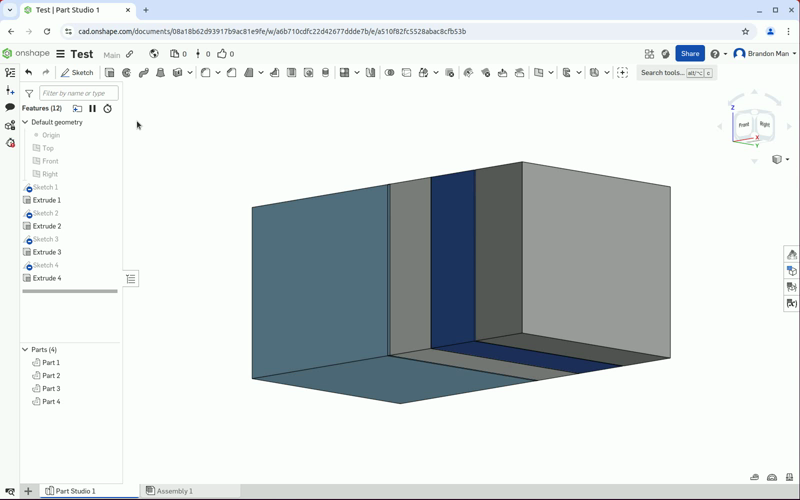
key(down, 3)
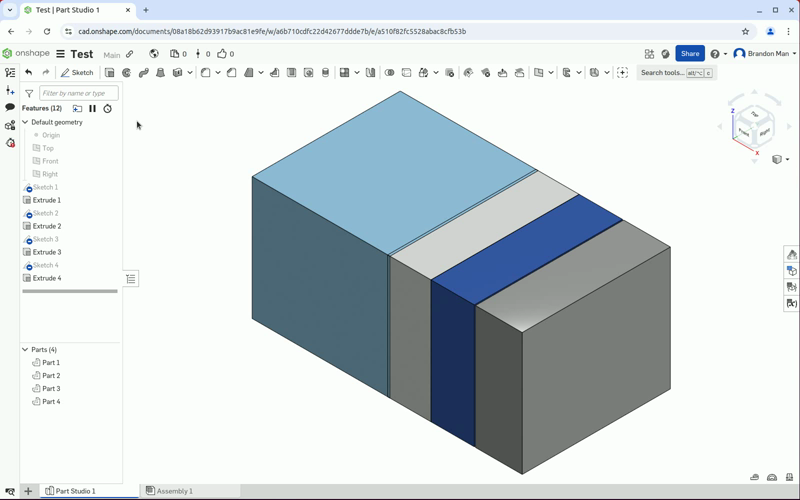
mouse_move(73, 189)
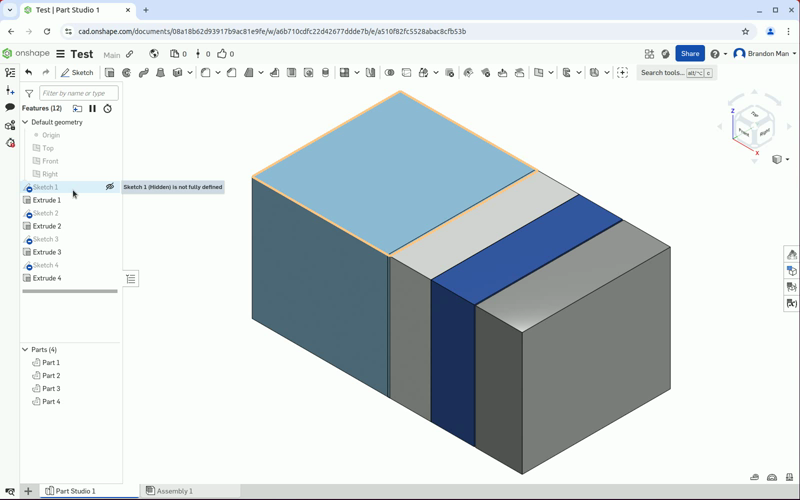
click(73, 189)